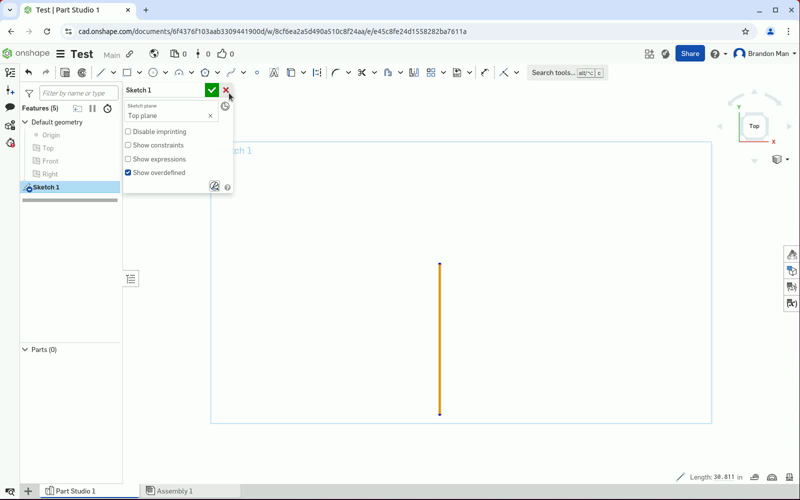
key(shift+h)
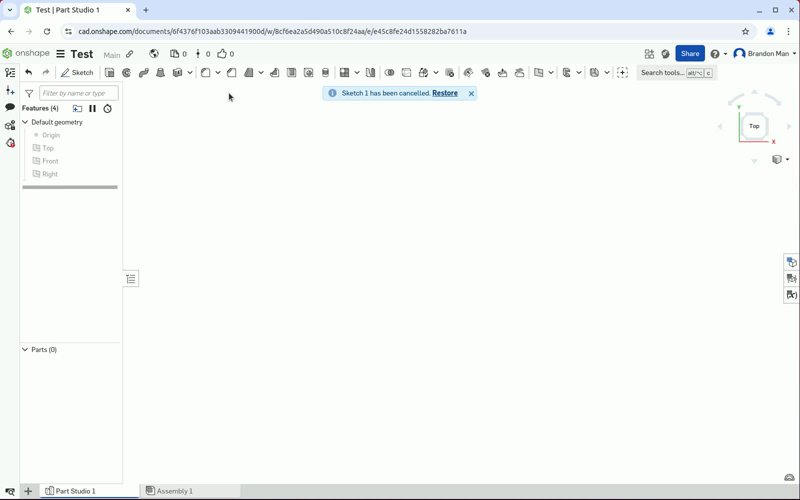
mouse_move(73, 352)
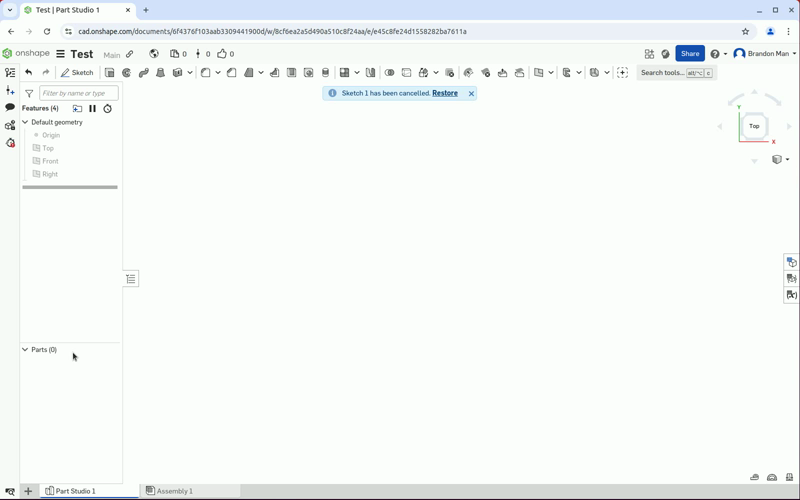
key(y)
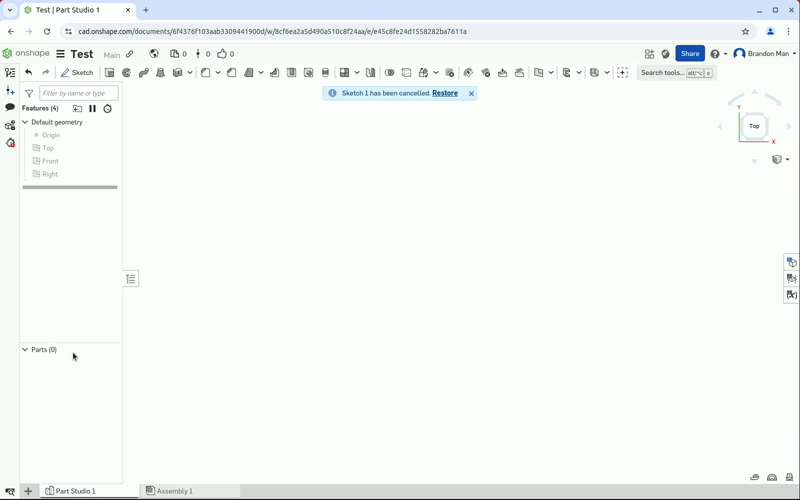
key(shift+p)
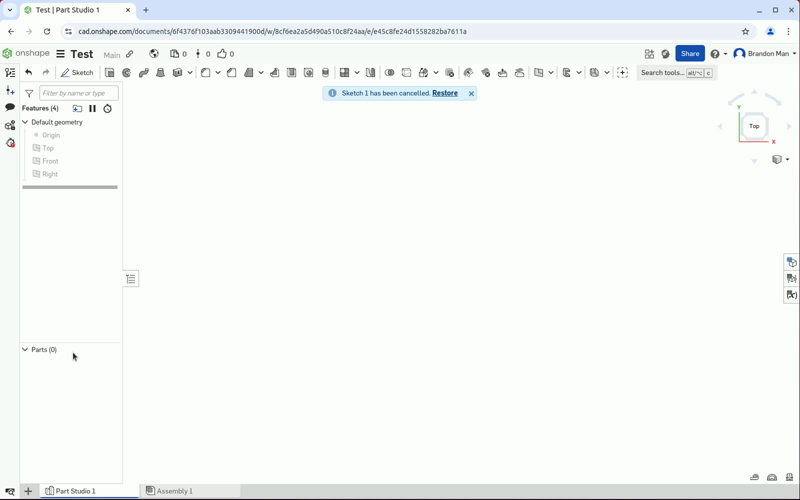
key(space)
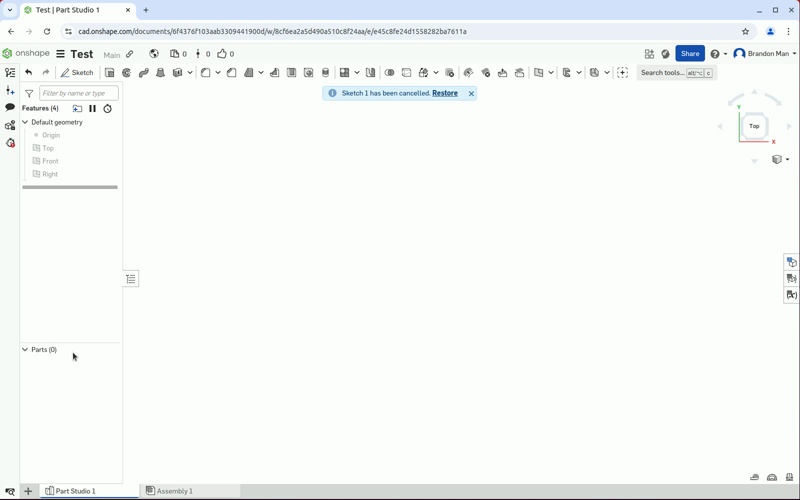
key_down(shift)
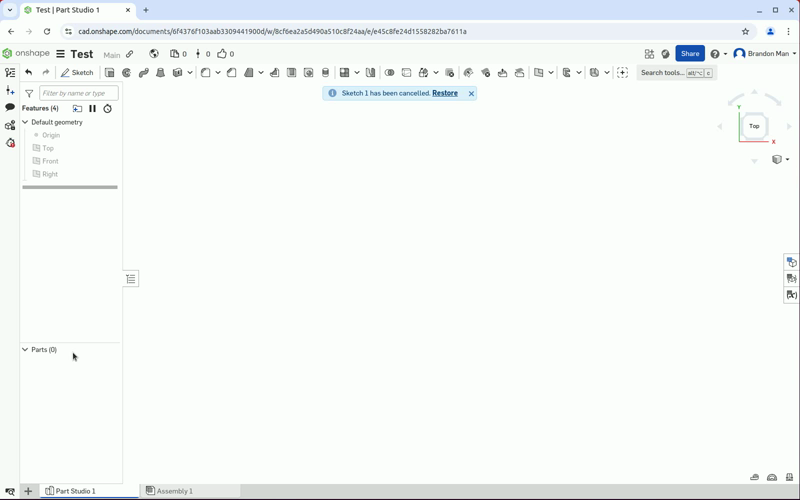
key(up)
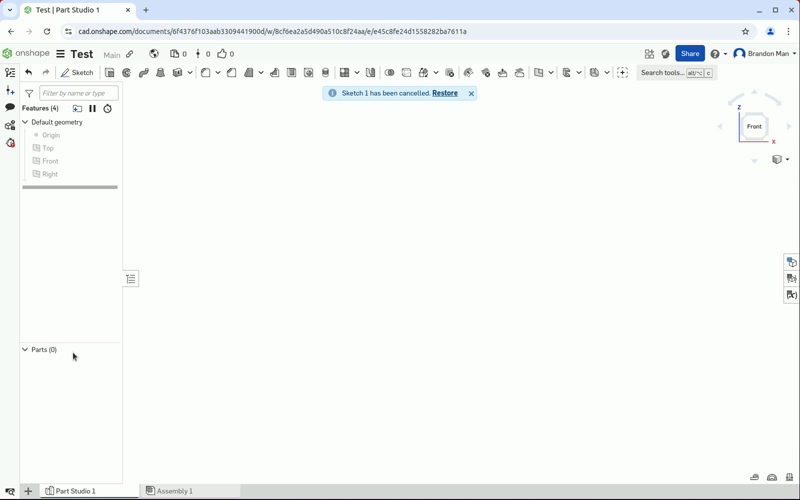
key_up(shift)
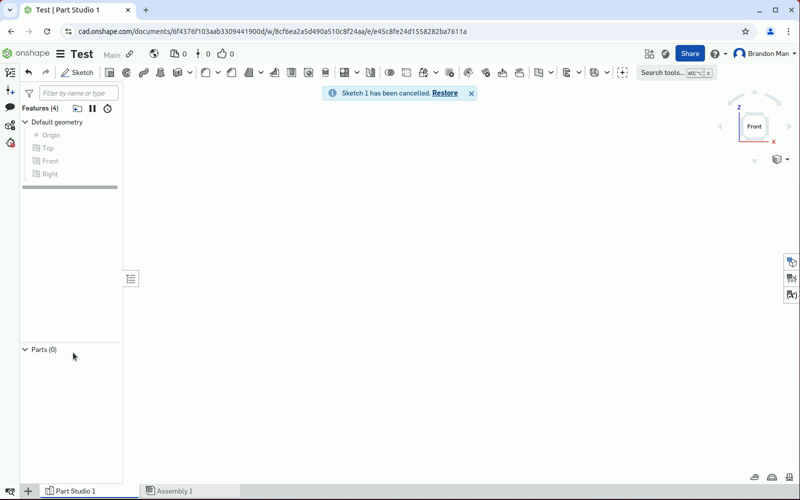
key(space)
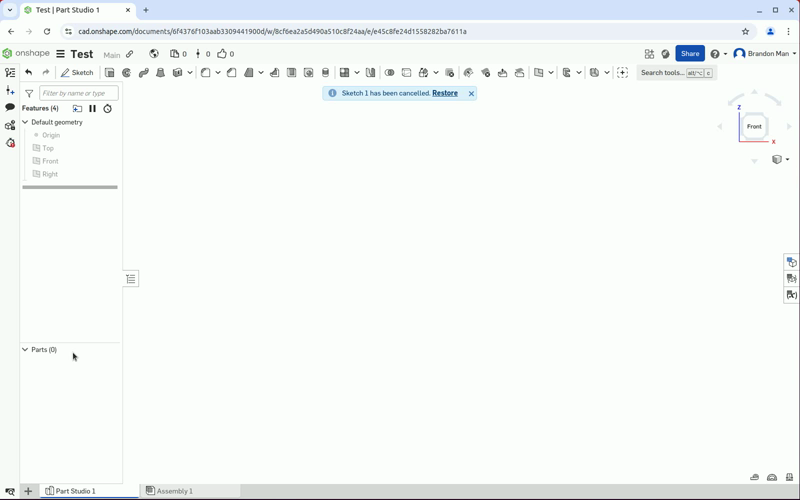
key_down(shift)
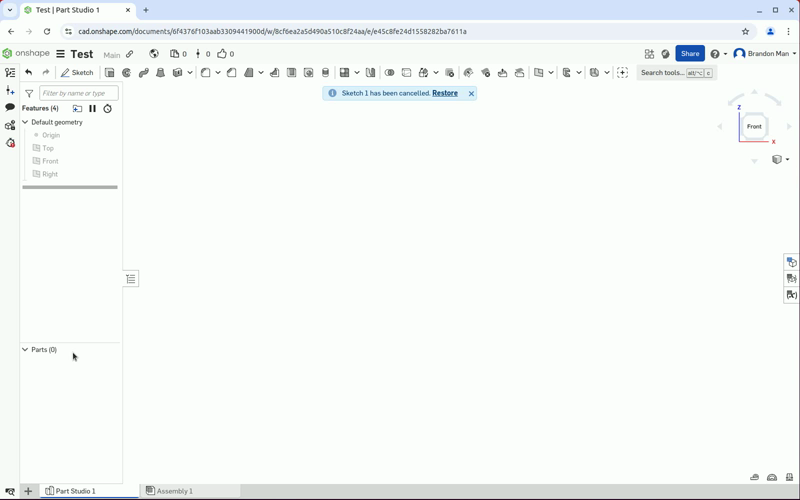
key(left)
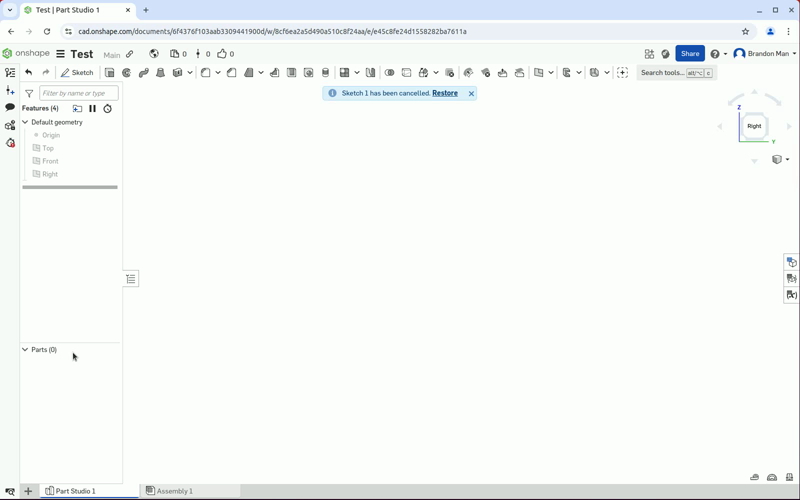
key_up(shift)
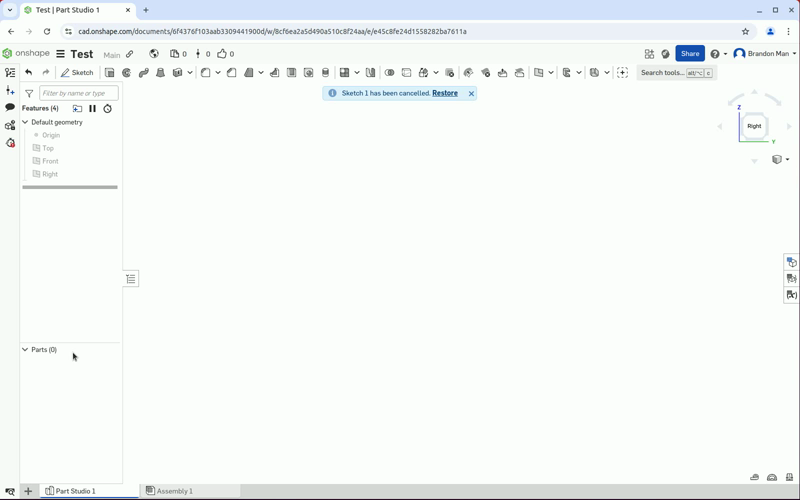
mouse_move(73, 352)
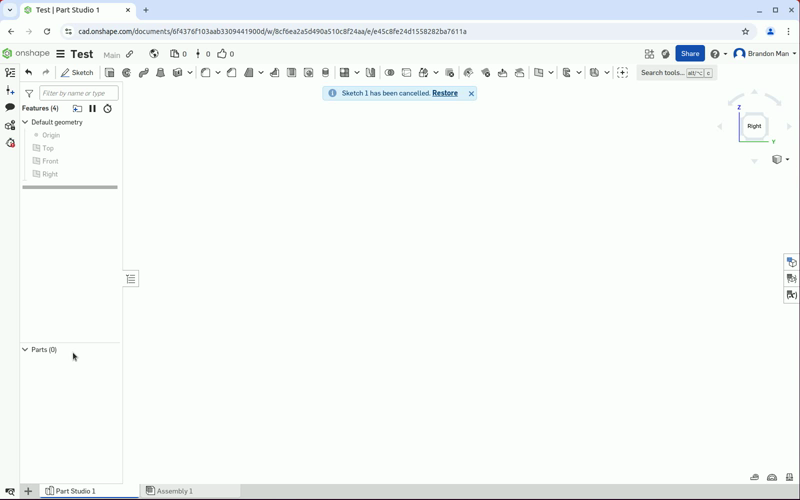
key(shift+y)
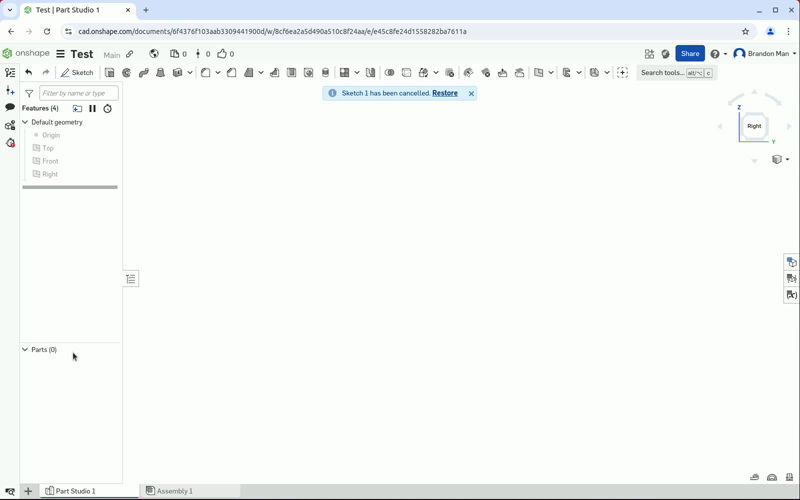
key(shift+s)
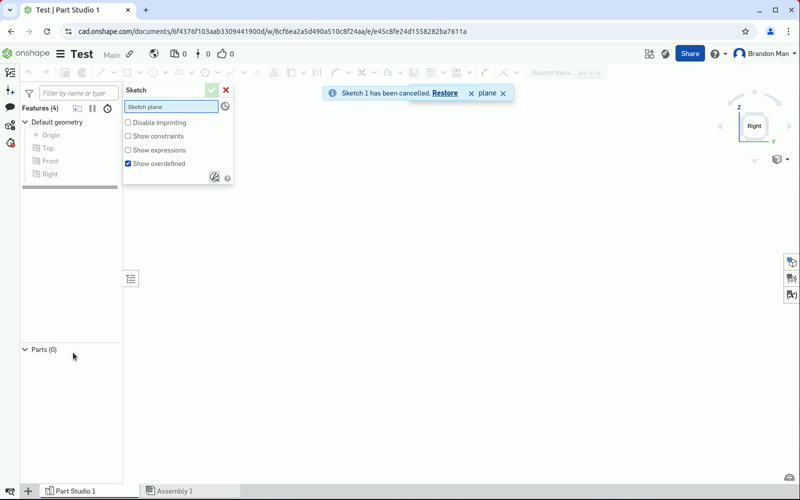
mouse_move(73, 176)
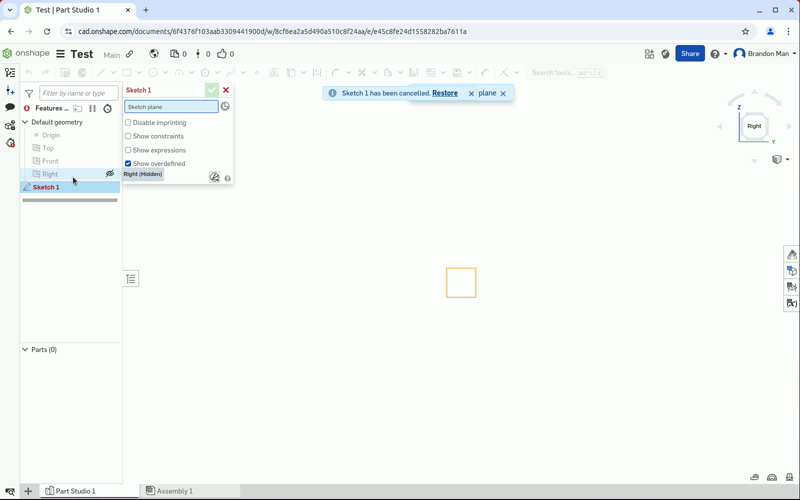
click(73, 176)
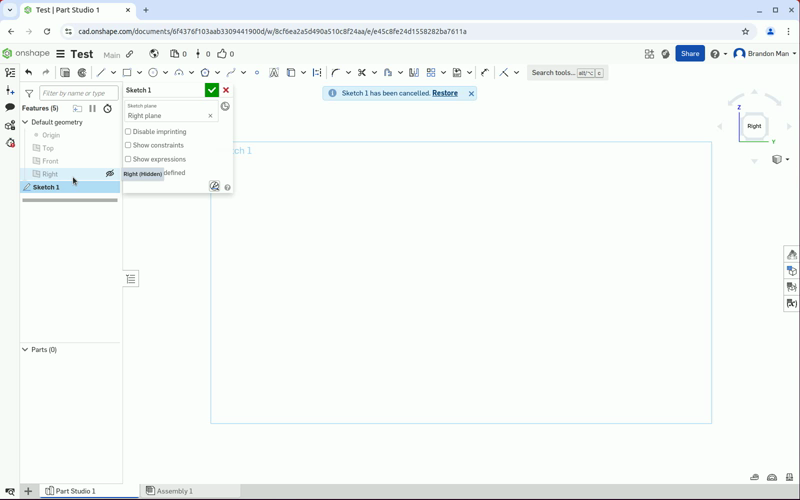
mouse_move(73, 352)
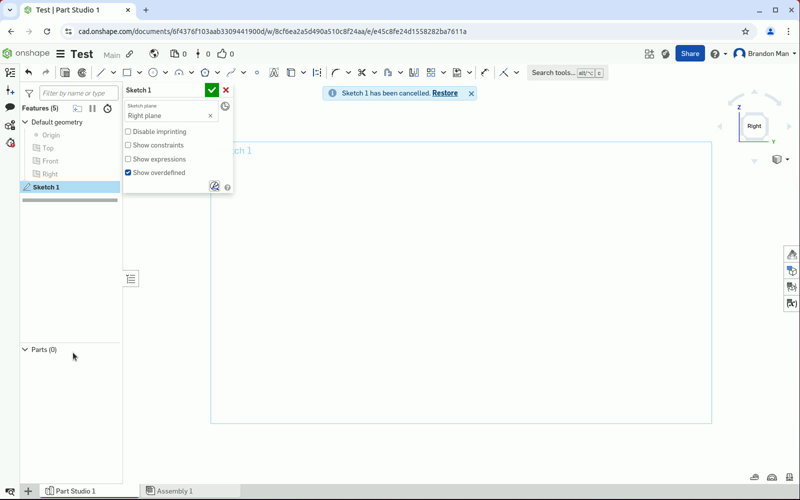
key(y)
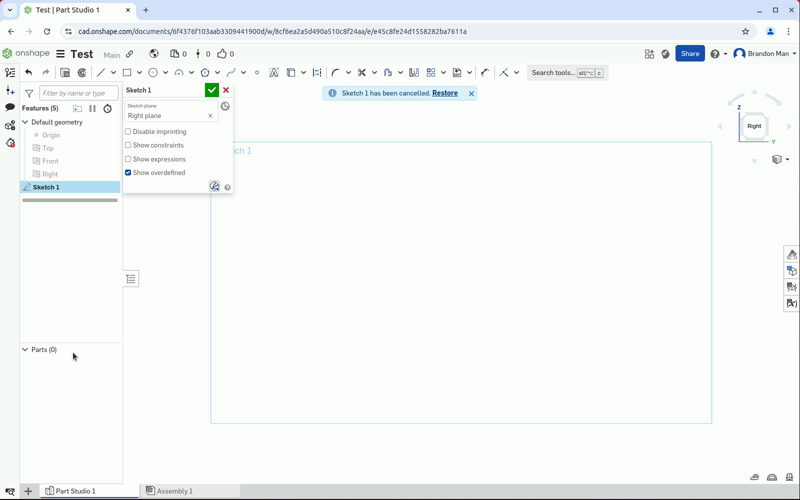
key(l)
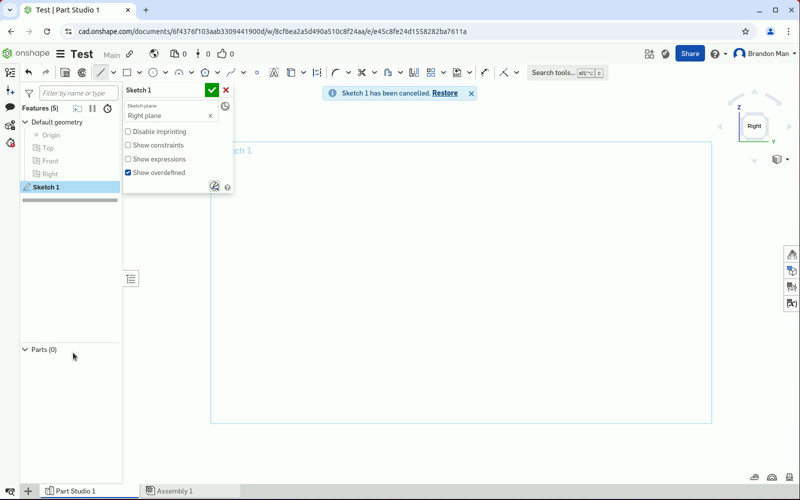
key_down(shift)
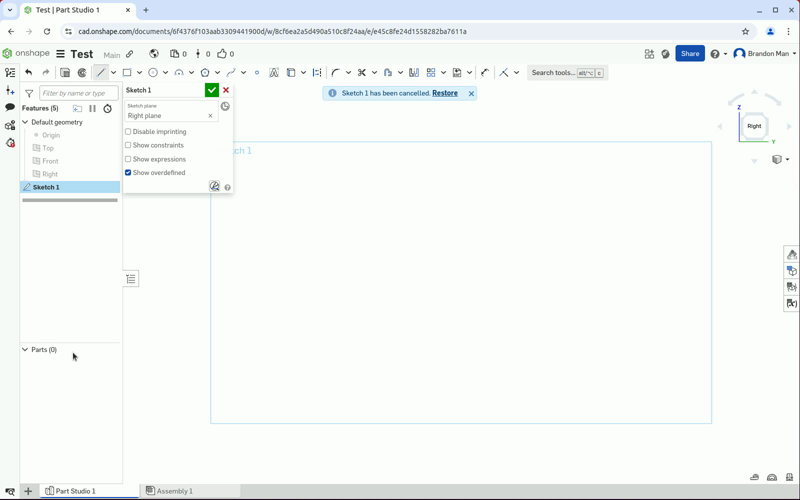
mouse_move(352, 282)
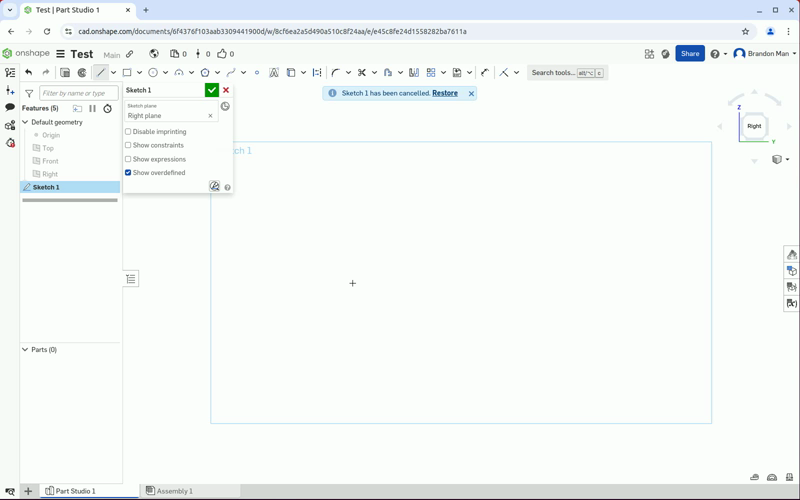
click(352, 282)
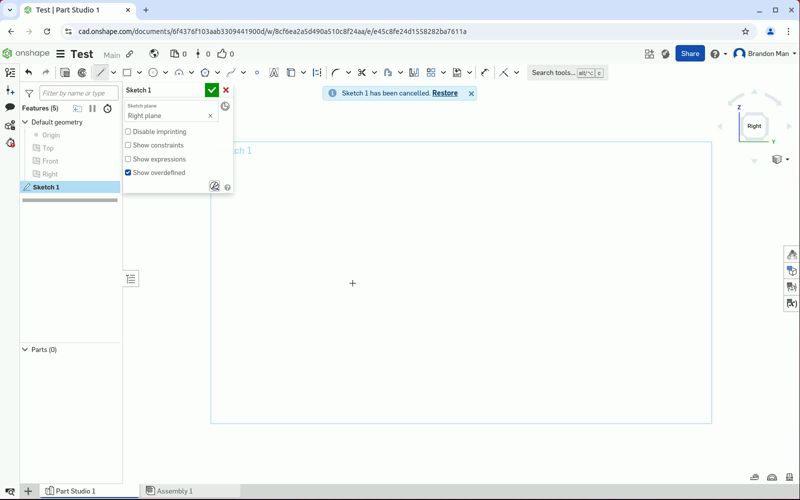
key_up(shift)
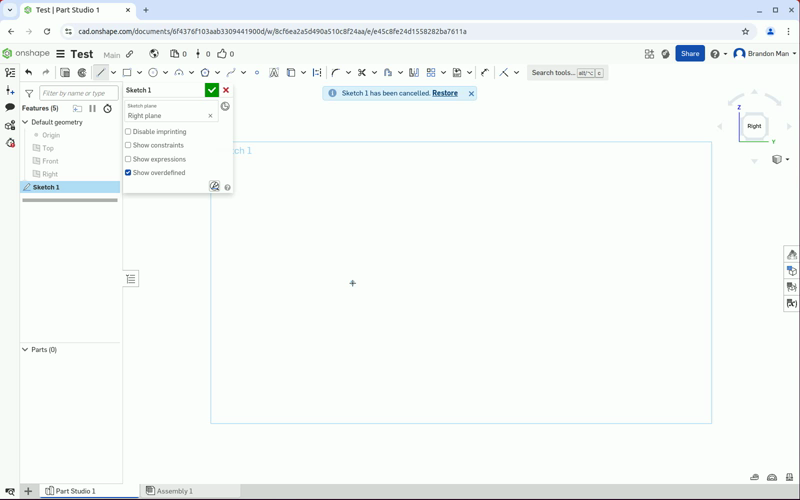
key_down(shift)
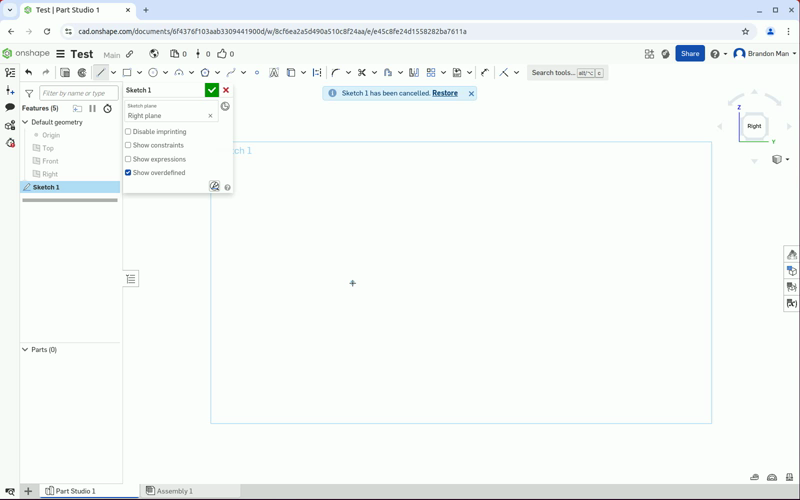
mouse_move(460, 282)
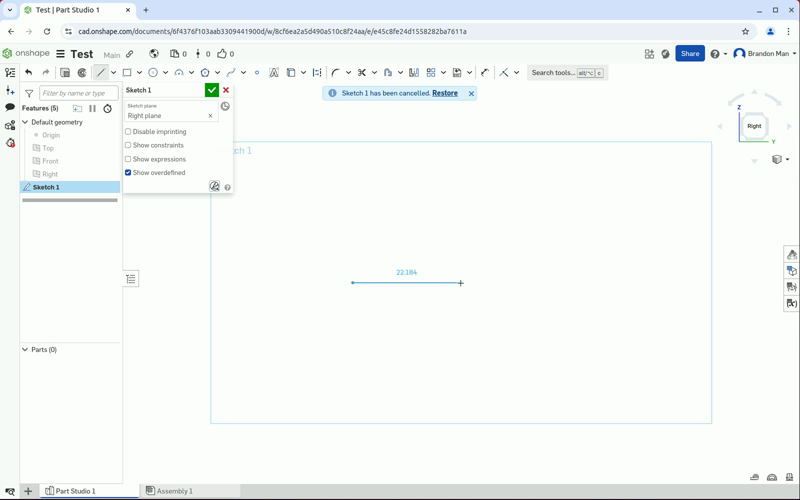
click(460, 282)
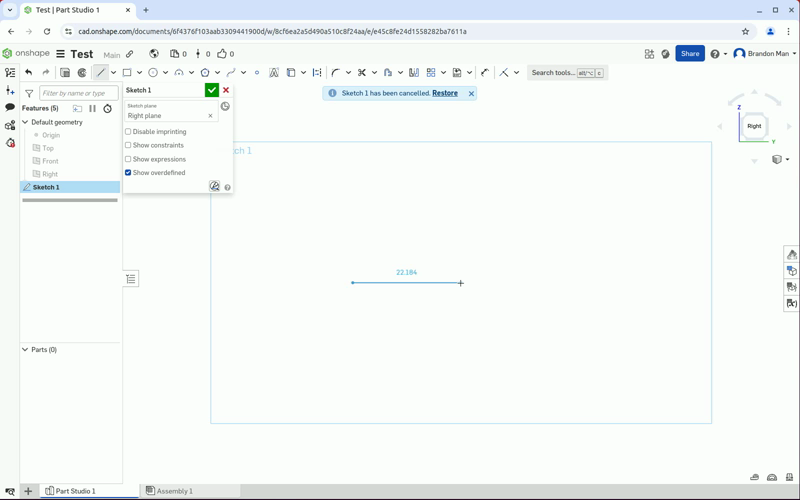
key_up(shift)
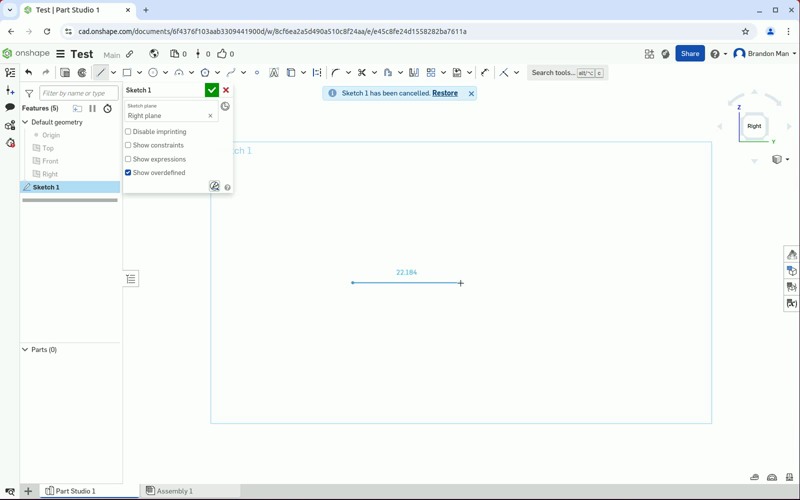
key_down(shift)
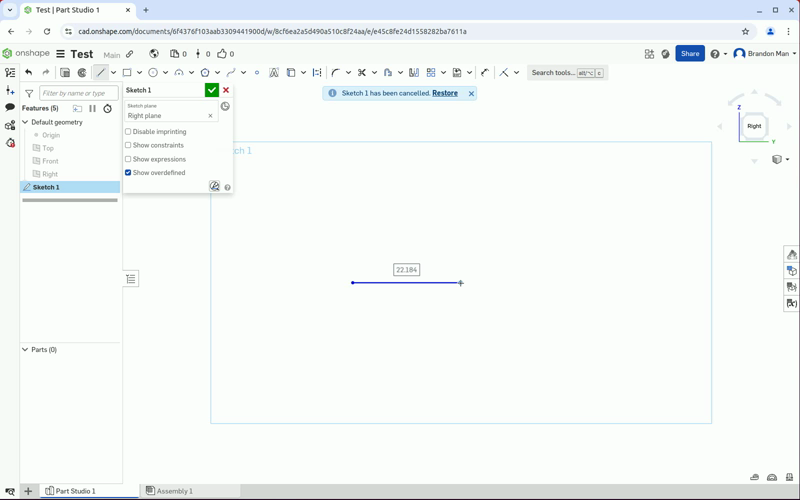
mouse_move(460, 170)
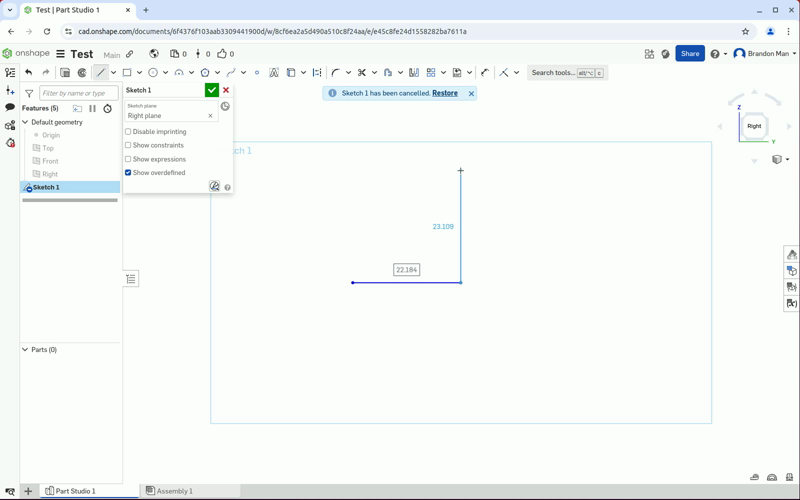
click(460, 170)
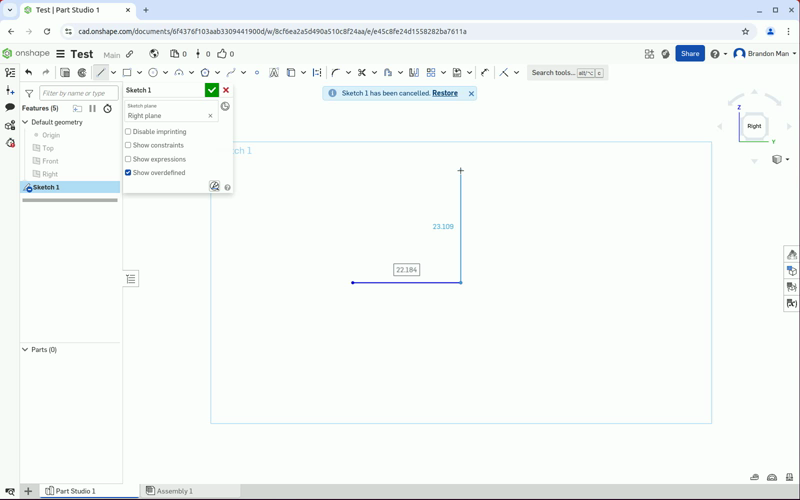
key_up(shift)
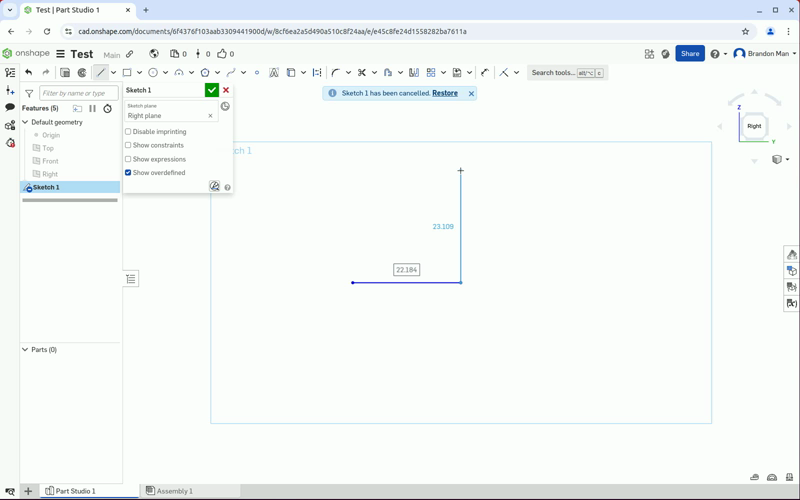
key_down(shift)
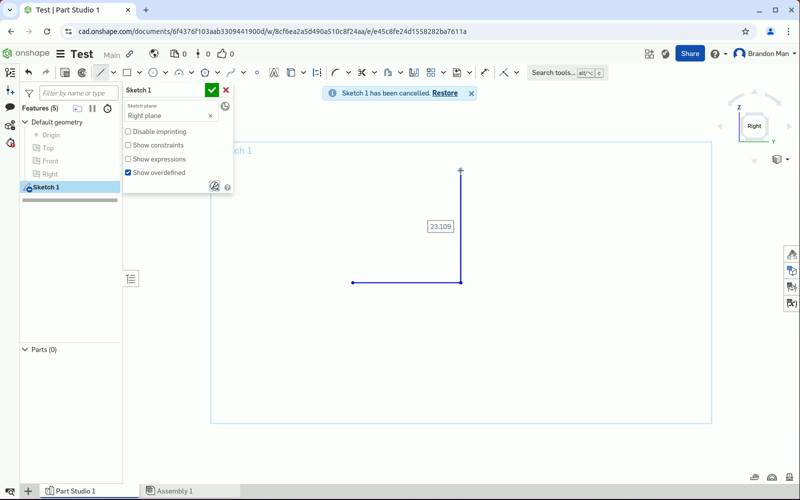
mouse_move(352, 170)
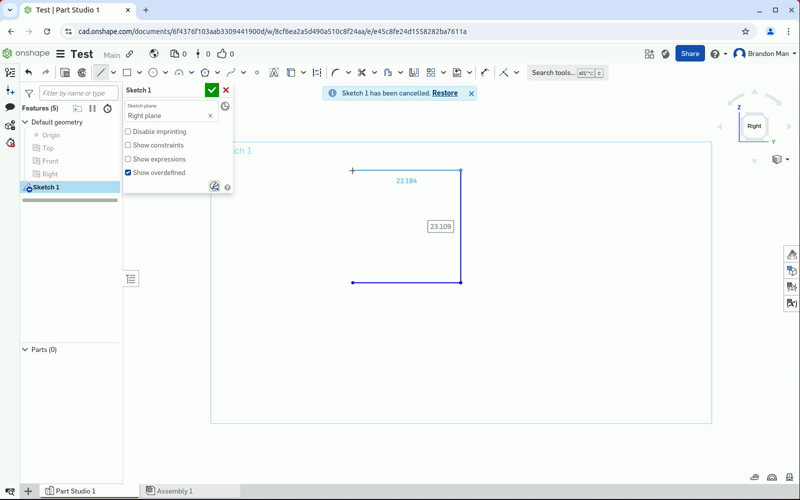
click(352, 170)
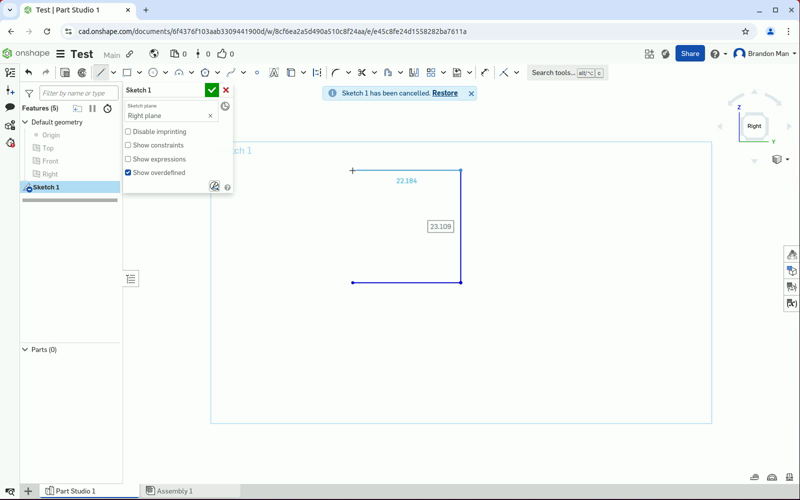
key_up(shift)
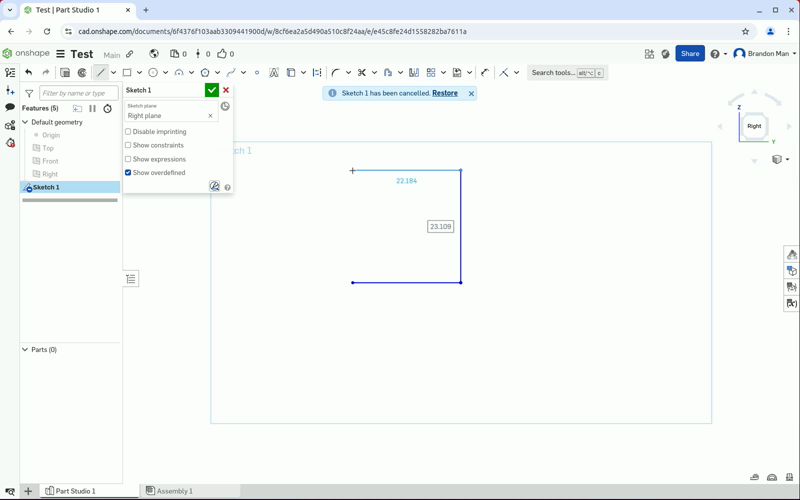
key_down(shift)
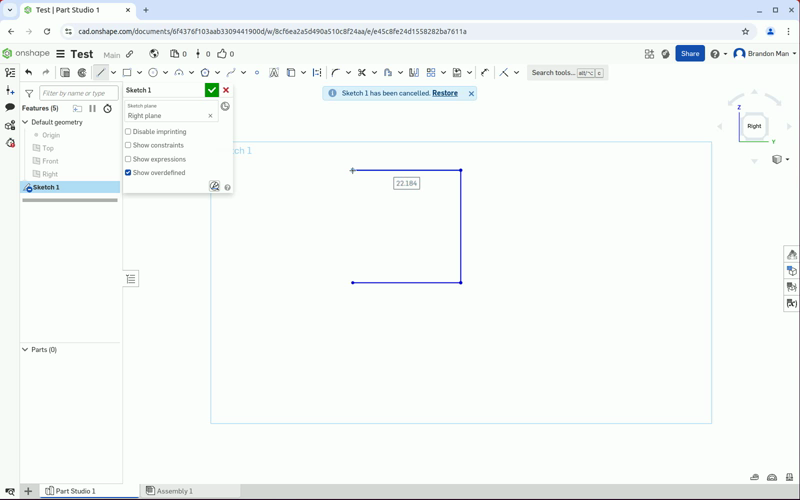
mouse_move(352, 282)
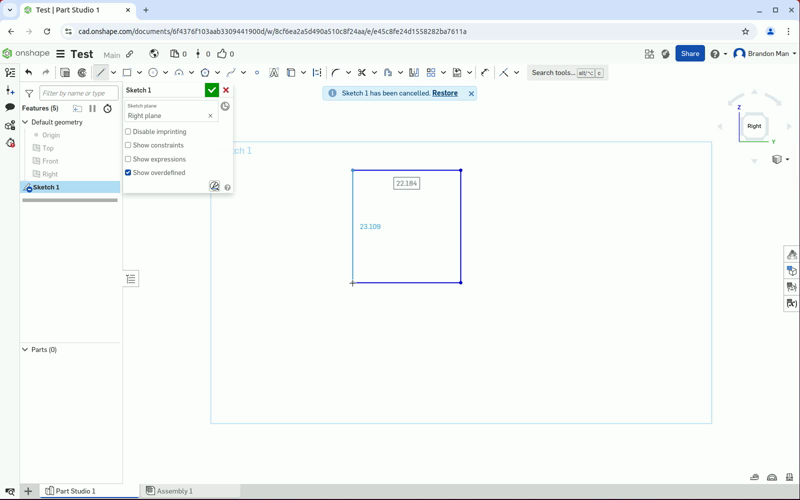
key_up(shift)
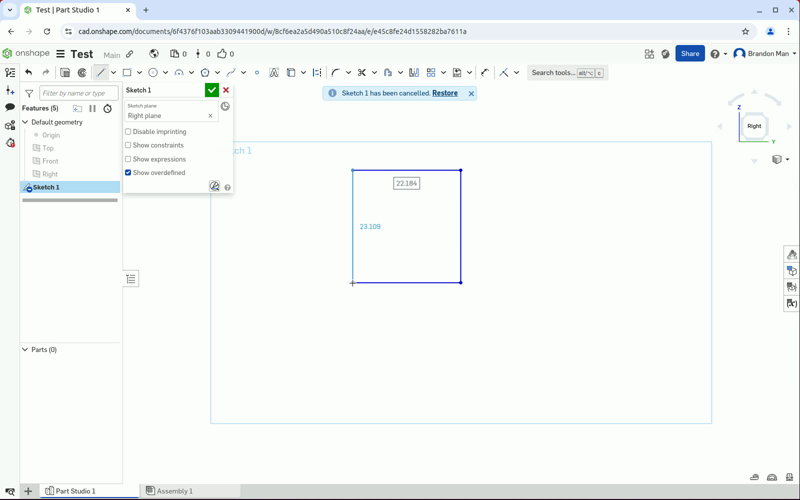
click(352, 282)
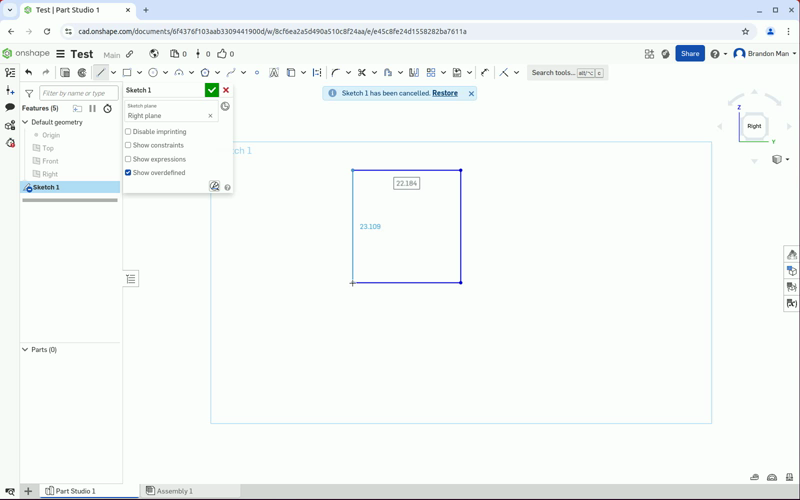
key(esc)
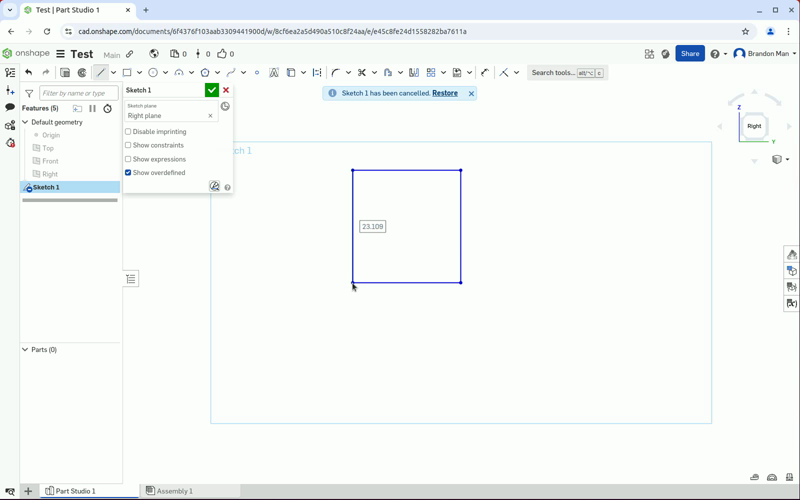
mouse_move(426, 273)
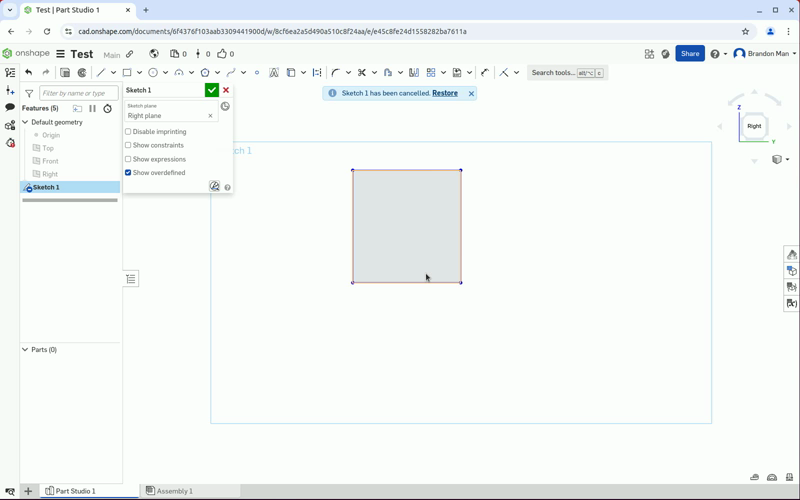
click(426, 273)
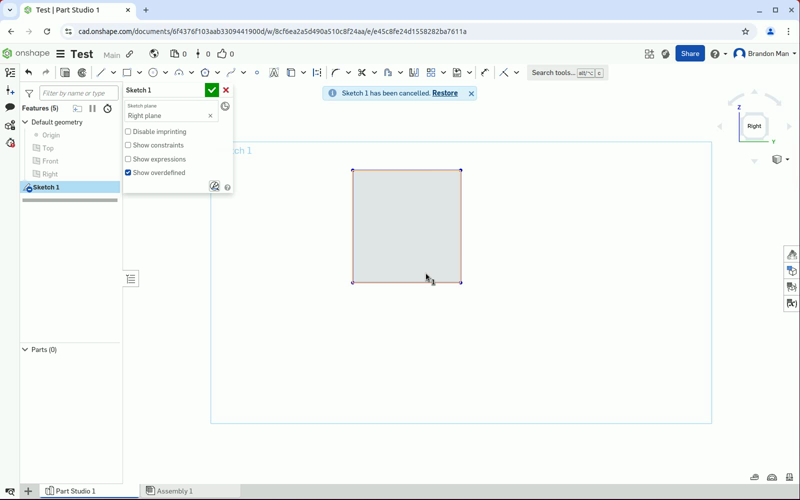
mouse_move(73, 352)
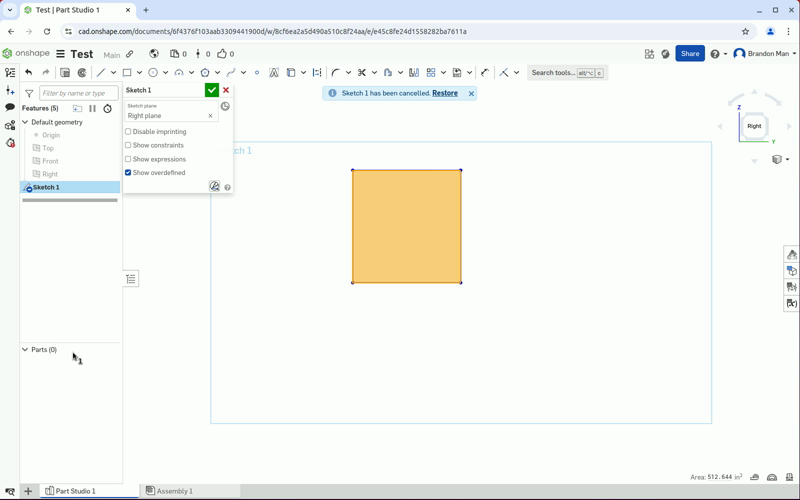
key(shift+y)
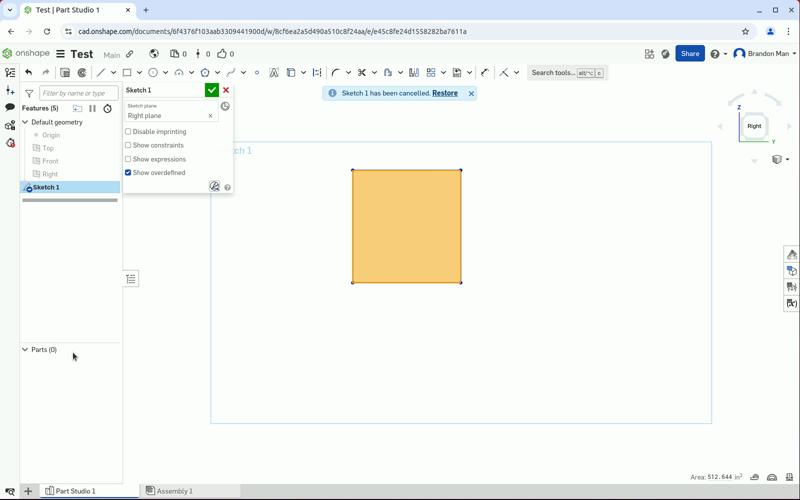
key(shift+e)
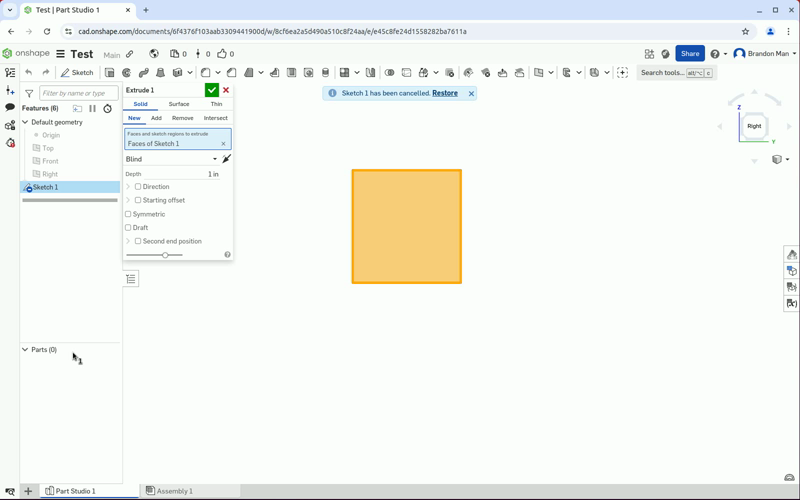
mouse_move(143, 106)
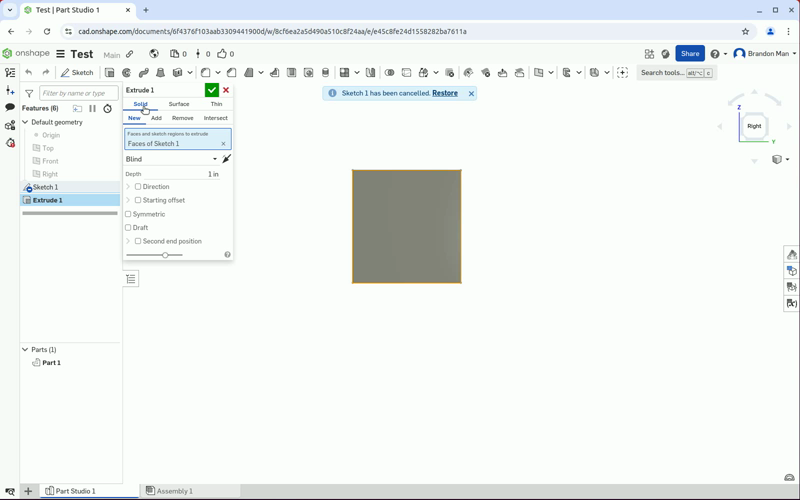
click(143, 106)
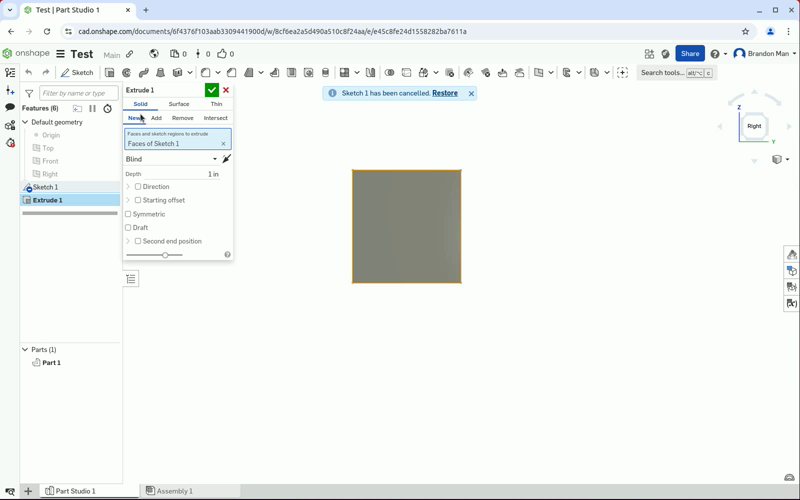
mouse_move(137, 120)
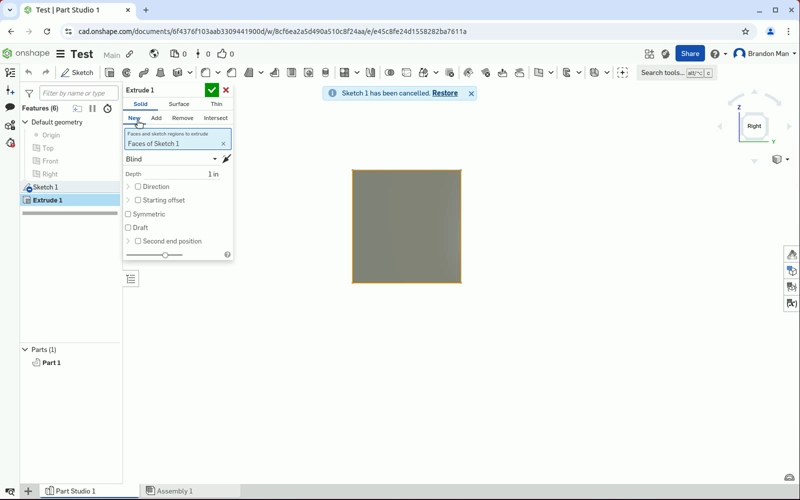
click(137, 120)
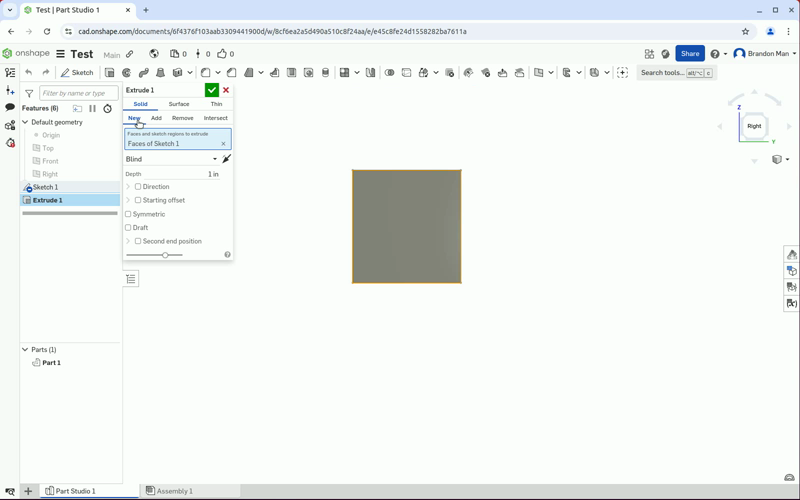
key(tab, 4)
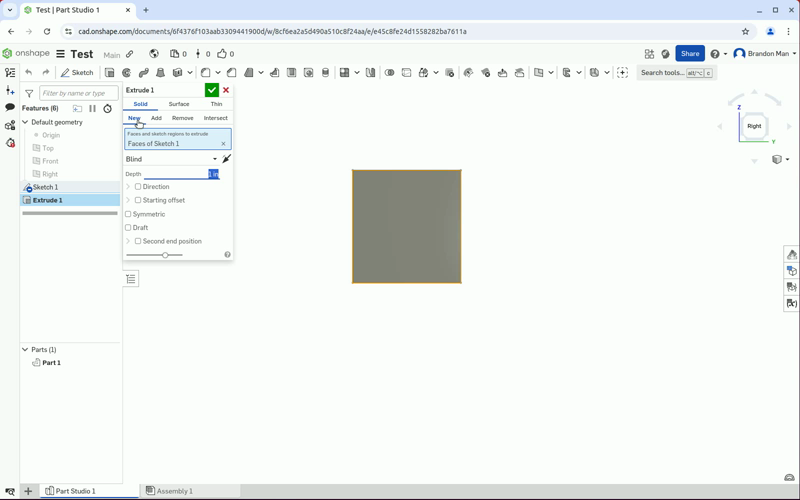
text(0.963)
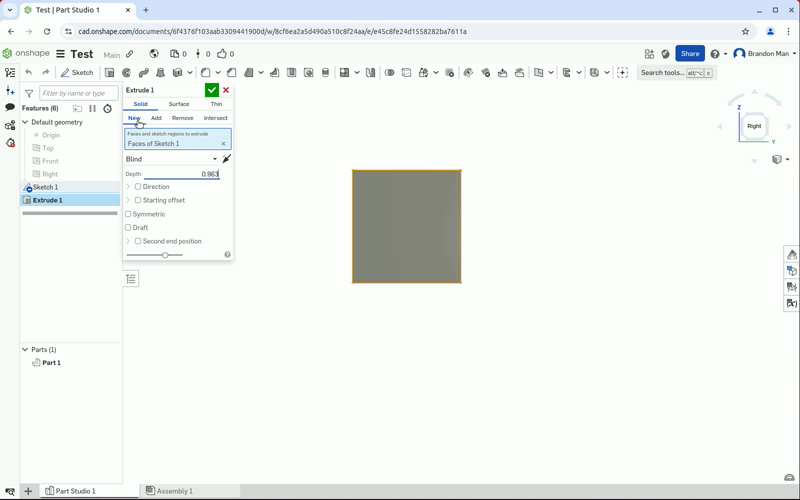
key(enter)
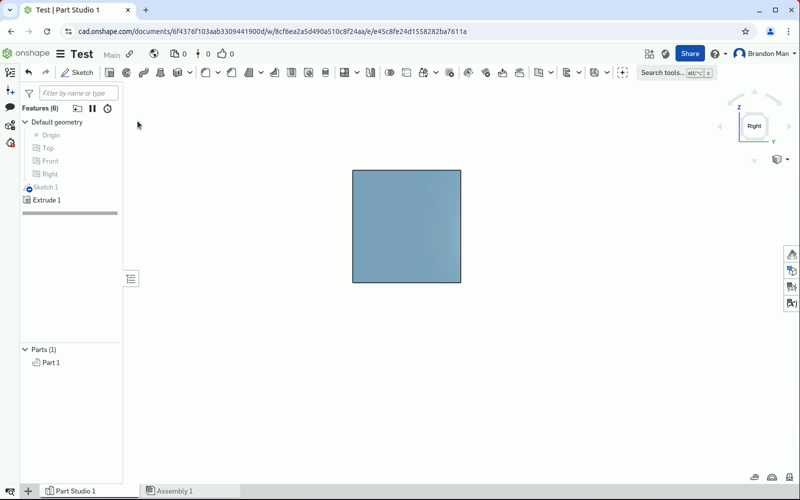
key(shift+h)
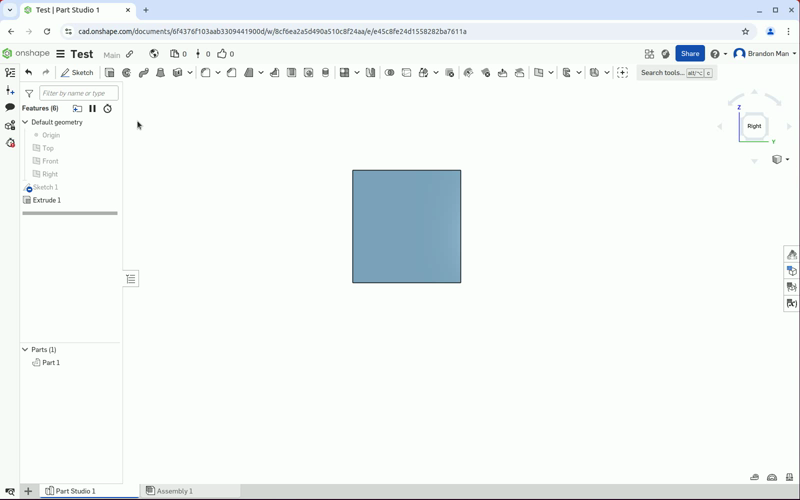
key(shift+h)
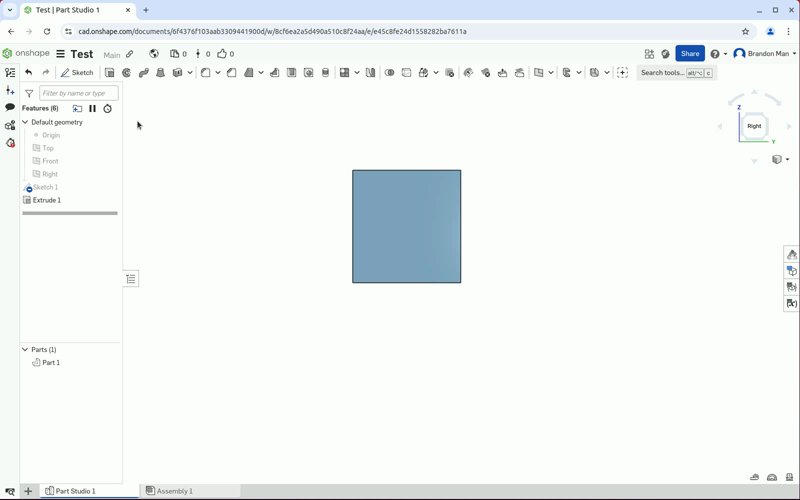
mouse_move(73, 189)
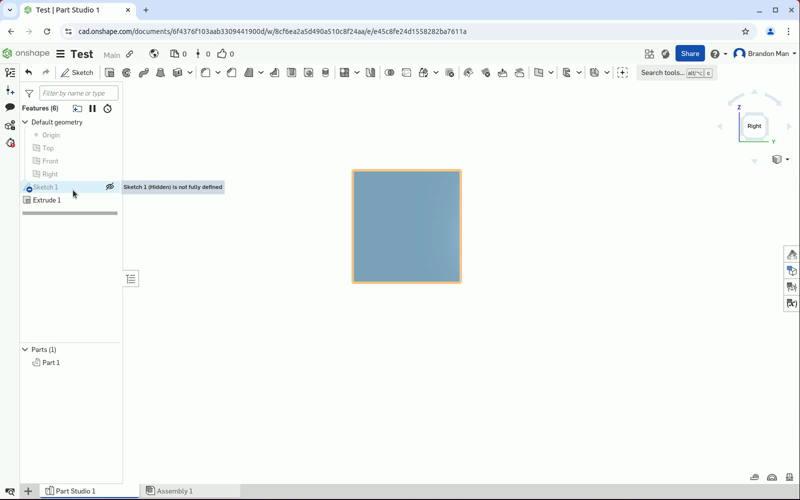
click(73, 189)
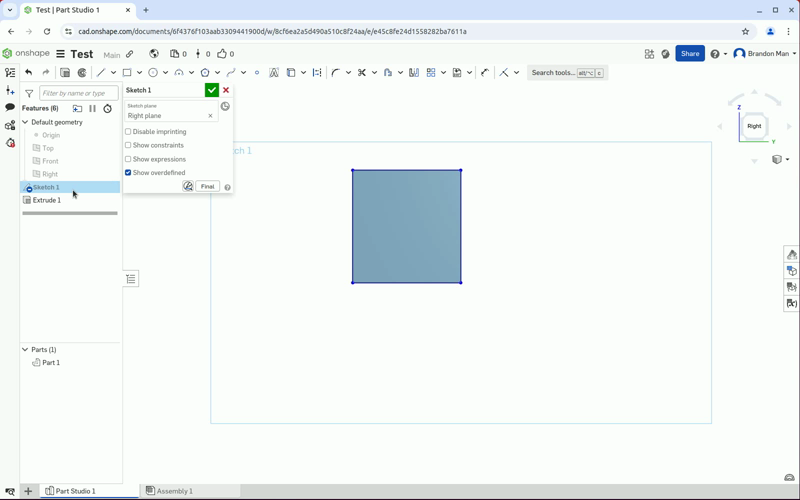
mouse_move(229, 92)
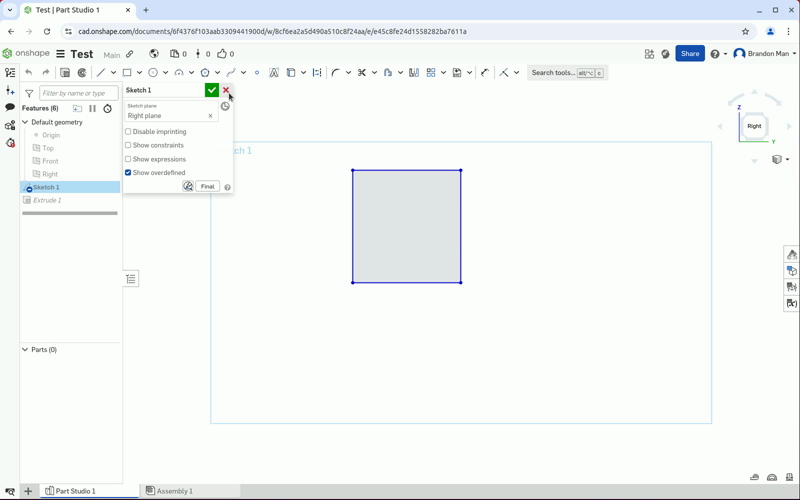
click(229, 92)
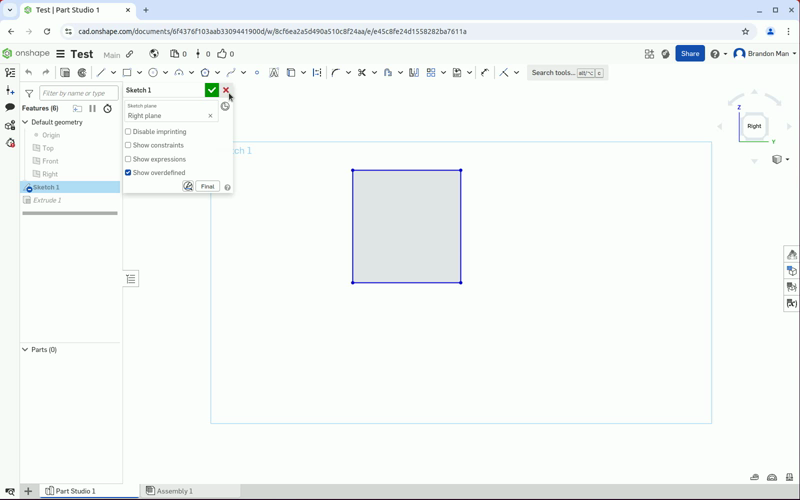
key(shift+s)
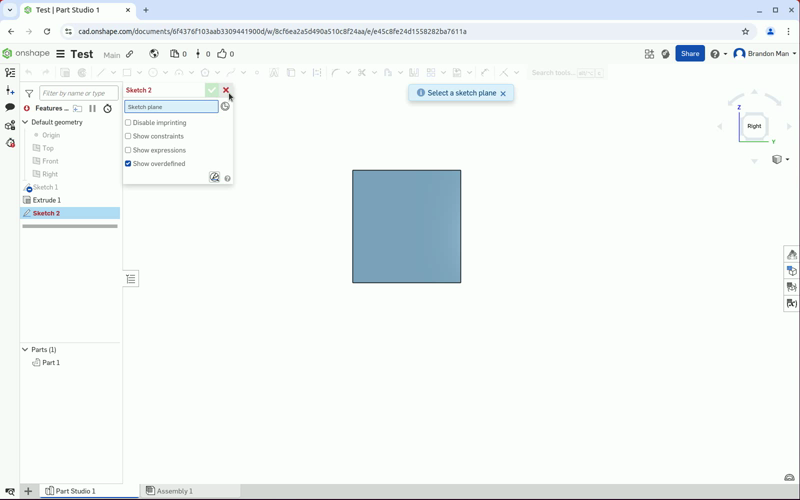
mouse_move(73, 176)
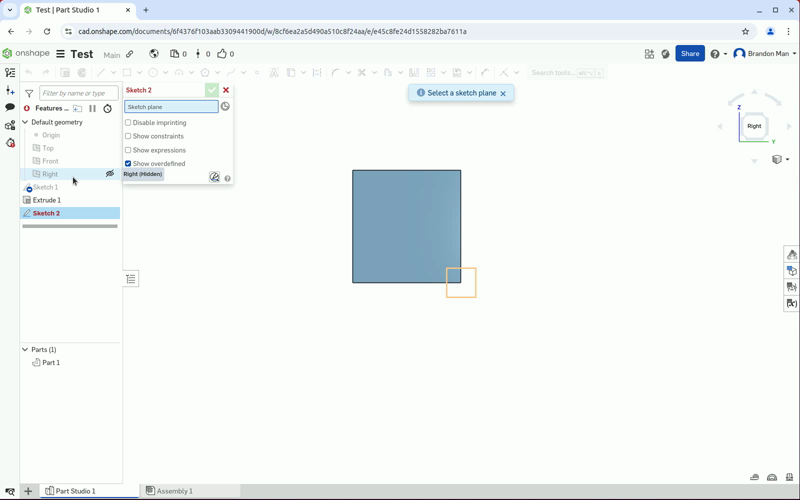
click(73, 176)
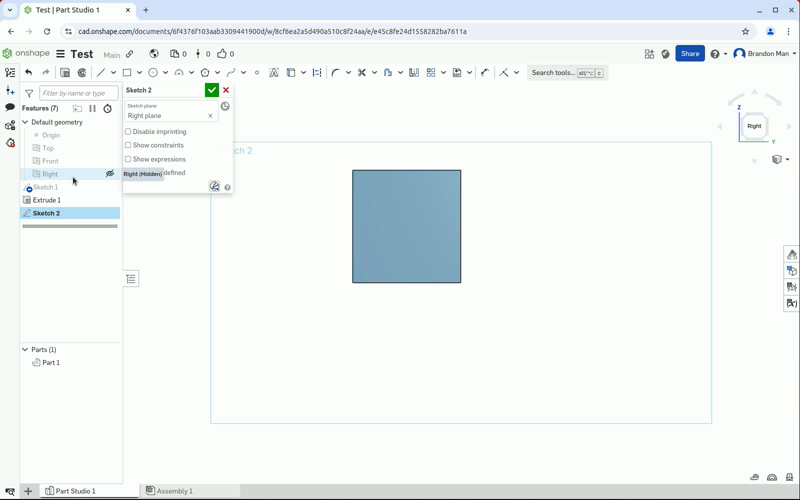
mouse_move(73, 352)
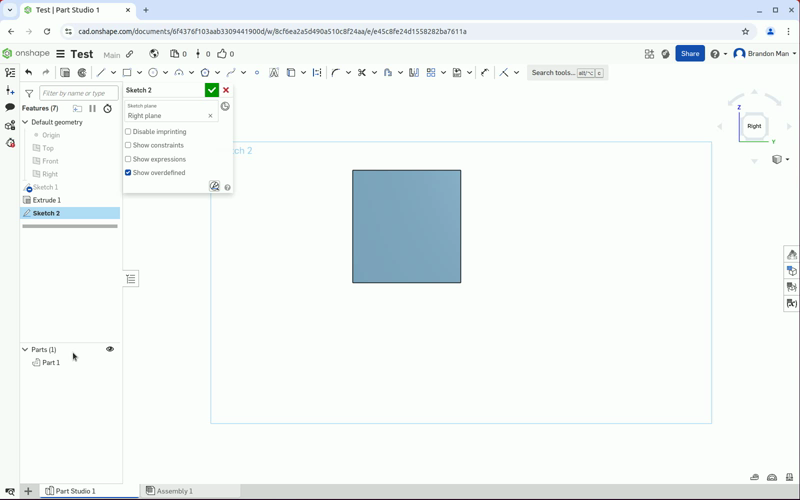
key(y)
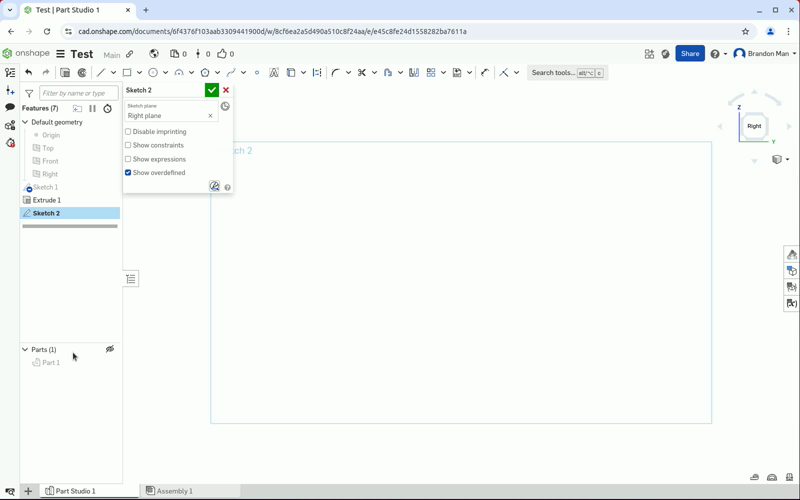
key(l)
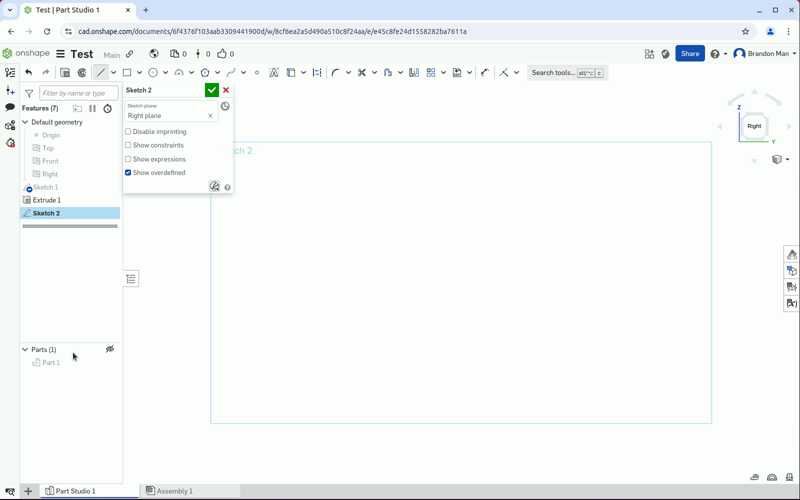
key_down(shift)
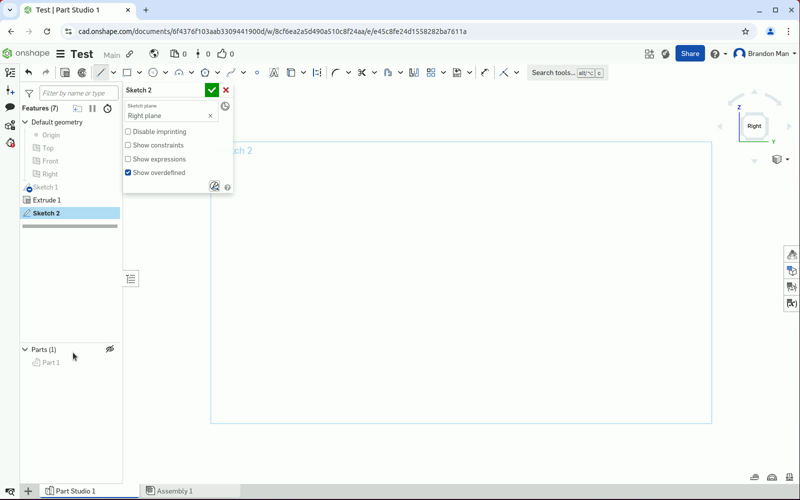
mouse_move(352, 292)
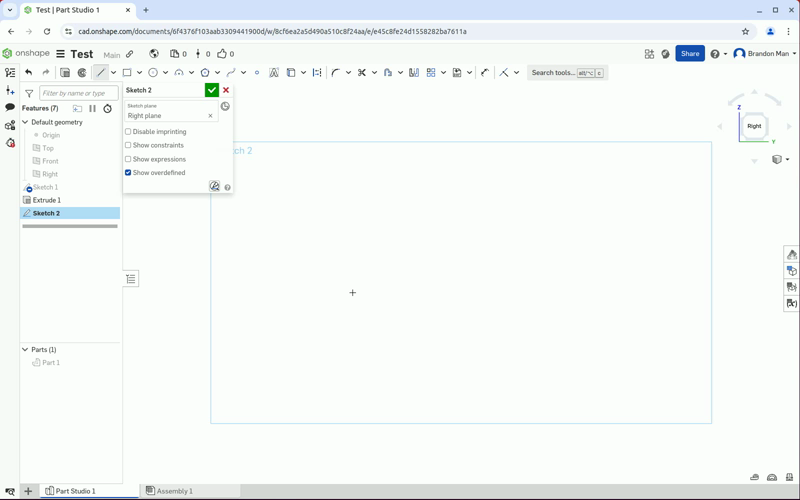
click(352, 292)
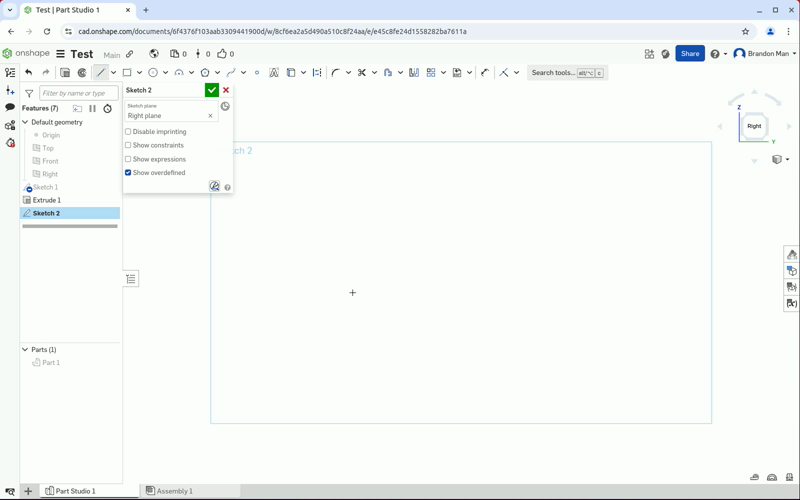
key_up(shift)
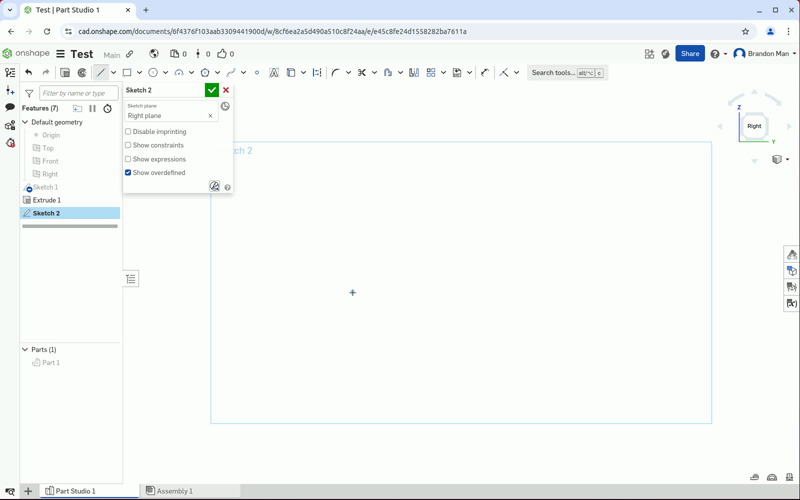
key_down(shift)
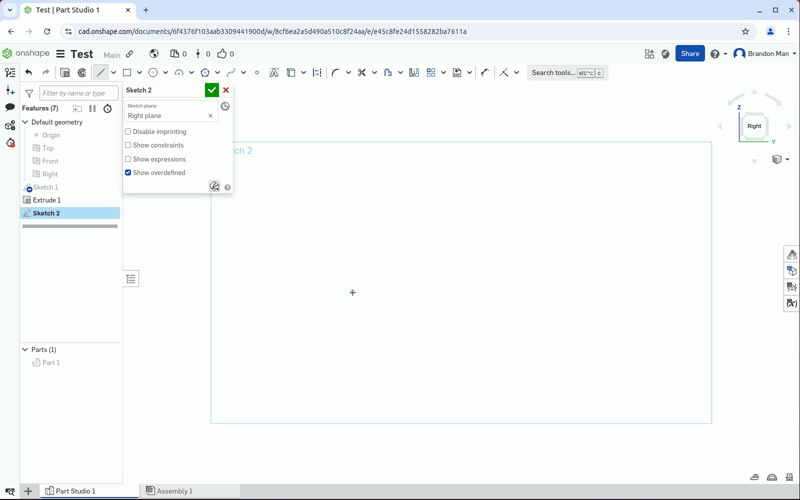
mouse_move(460, 292)
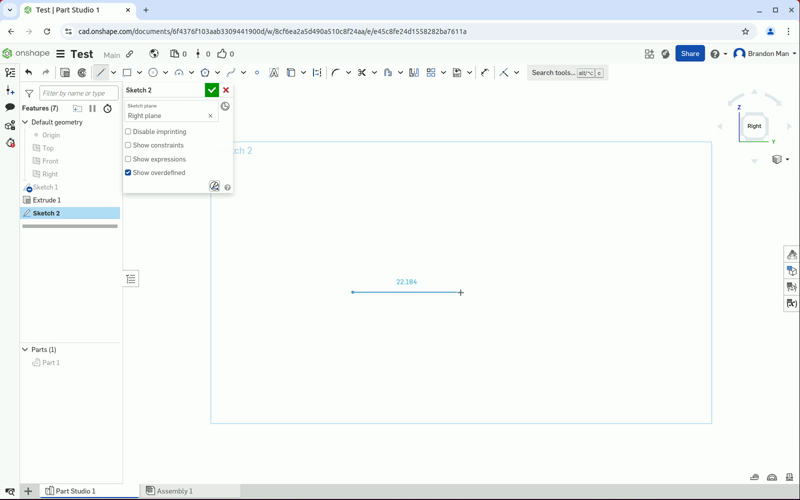
click(460, 292)
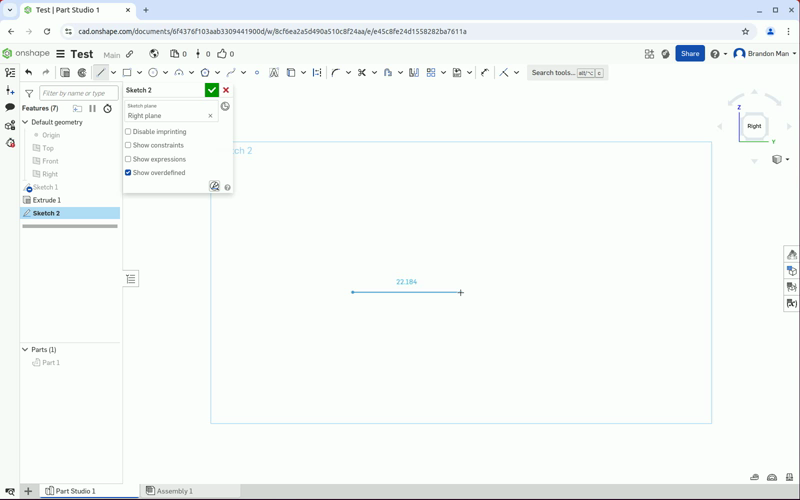
key_up(shift)
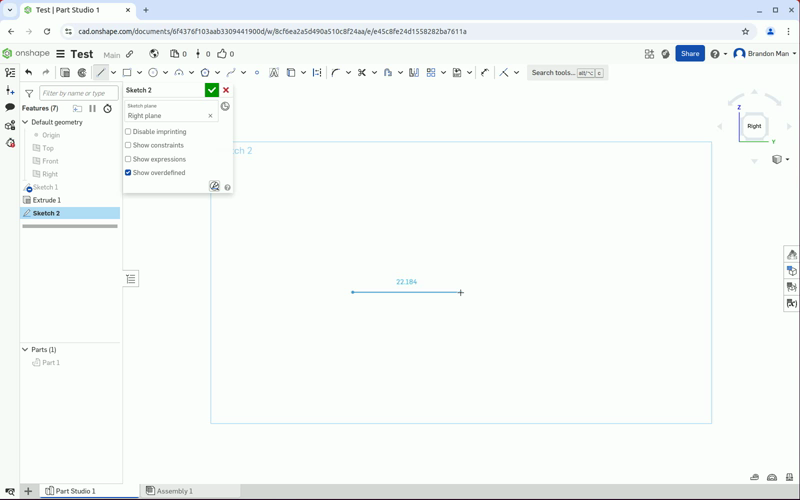
key_down(shift)
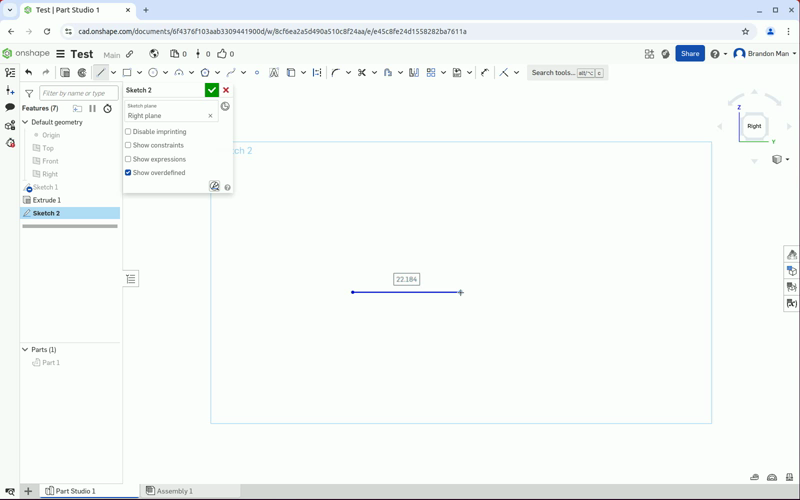
mouse_move(490, 292)
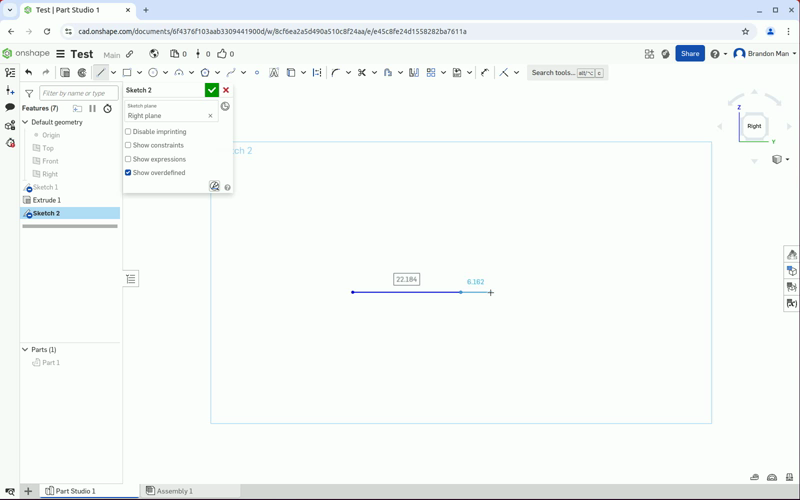
mouse_move(460, 283)
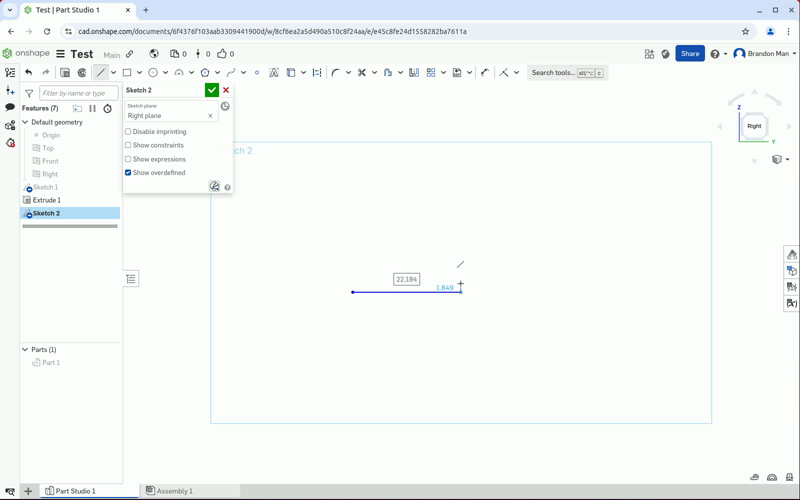
click(460, 283)
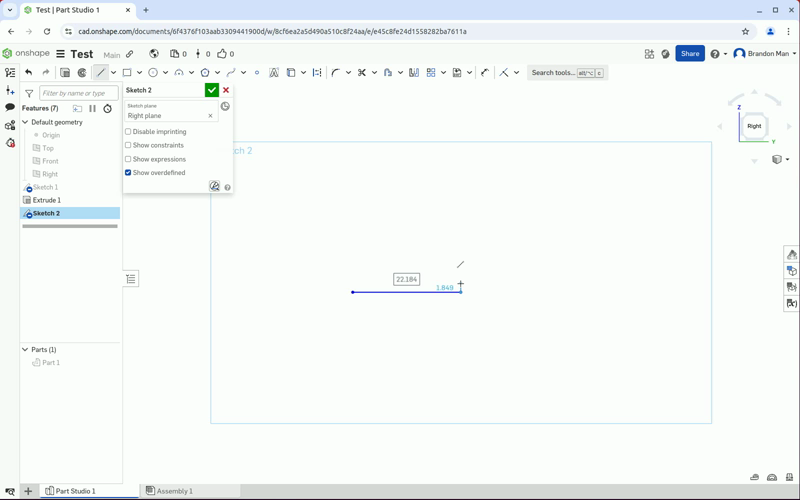
key_up(shift)
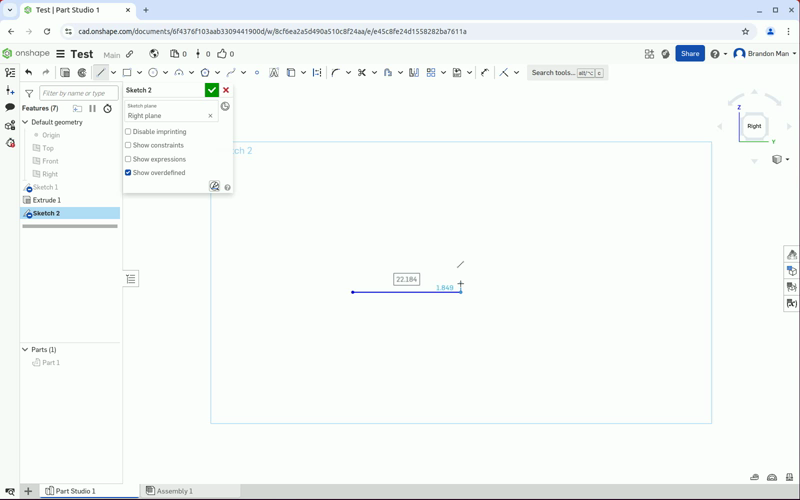
key_down(shift)
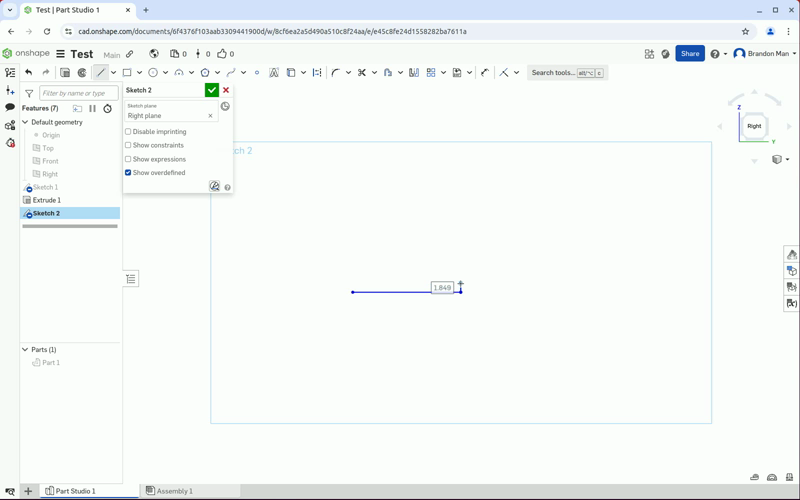
mouse_move(352, 283)
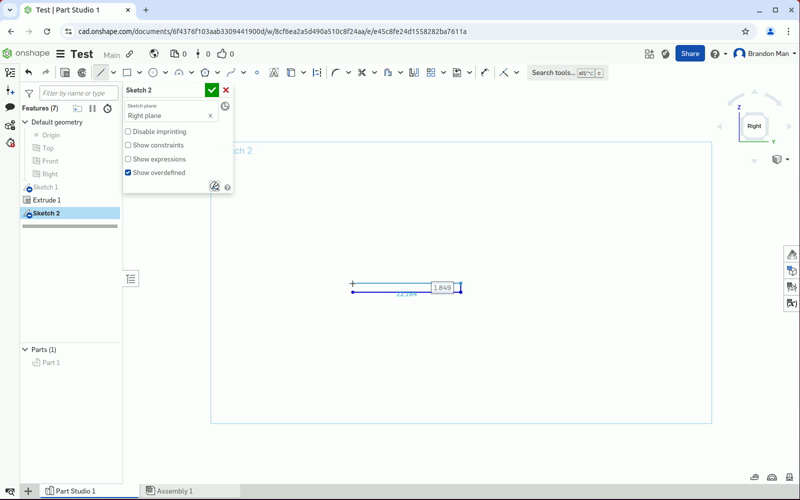
click(352, 283)
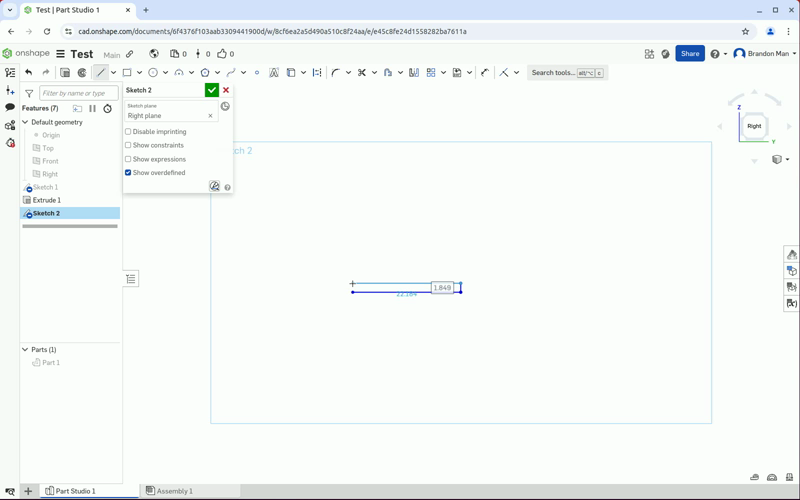
key_up(shift)
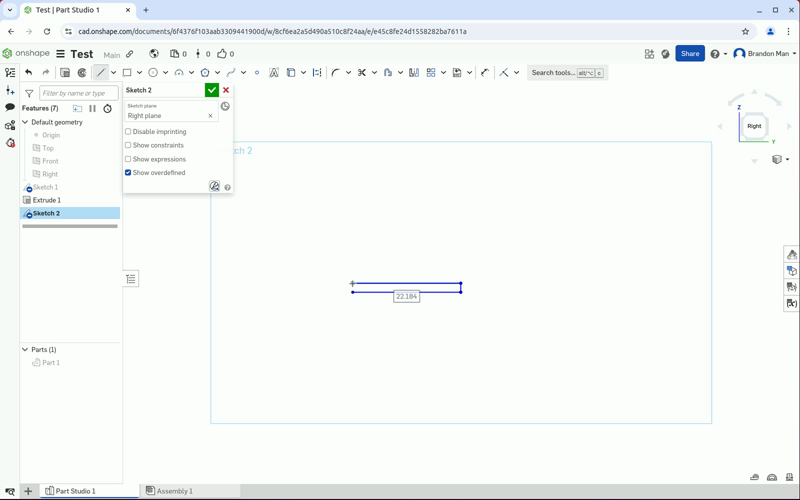
mouse_move(382, 283)
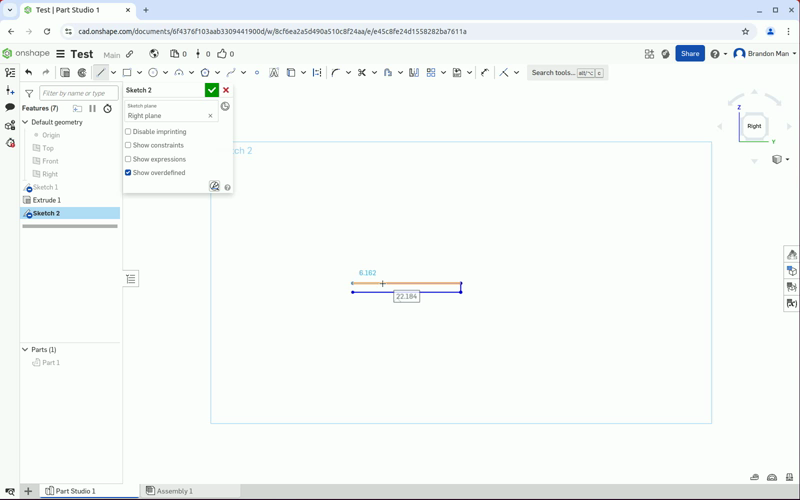
key_down(shift)
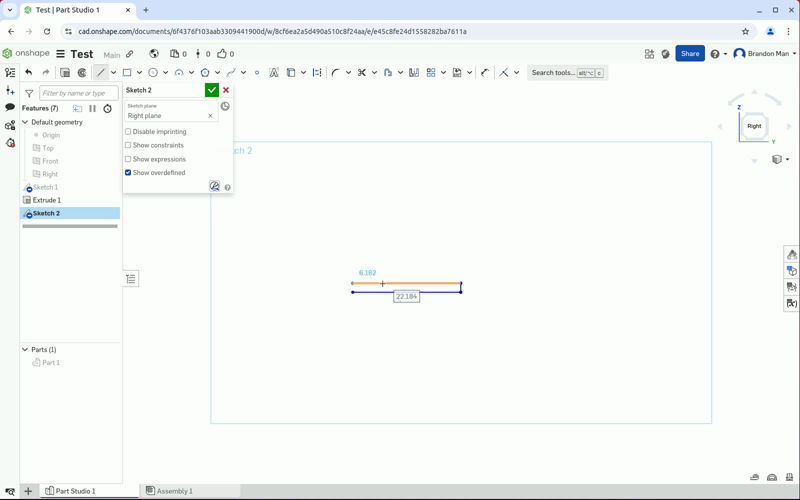
mouse_move(352, 292)
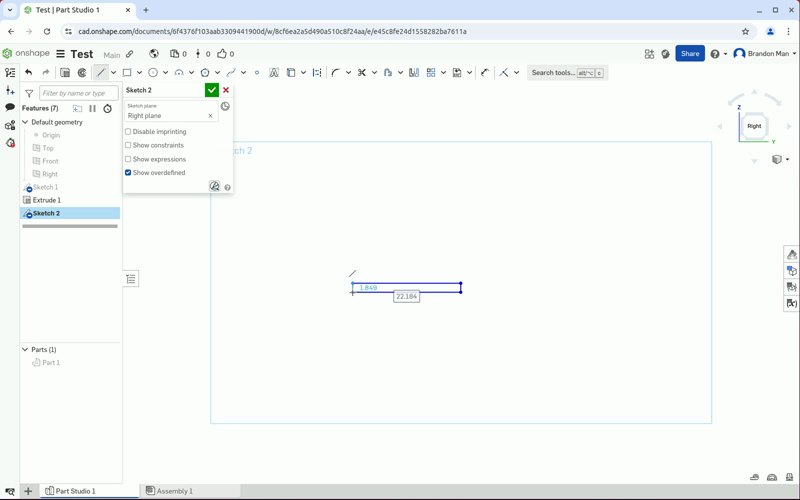
key_up(shift)
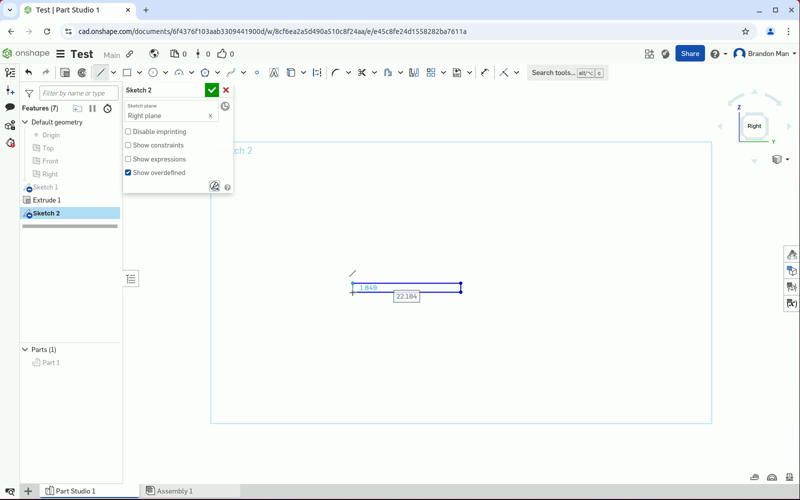
click(352, 292)
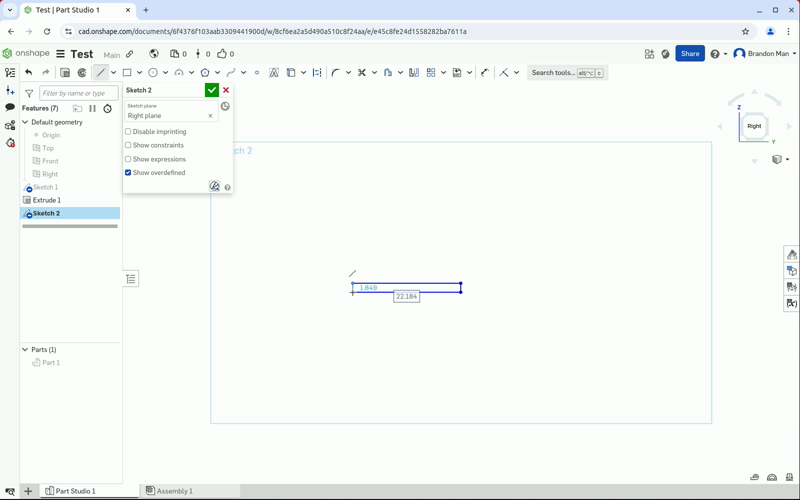
key(esc)
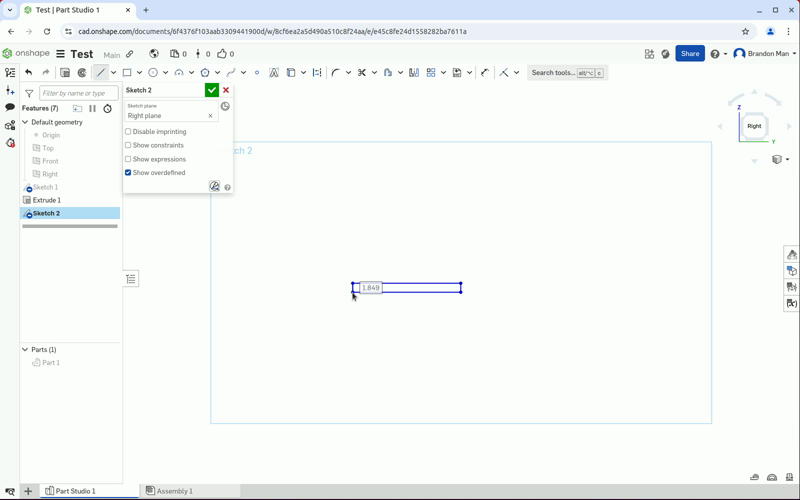
mouse_move(419, 283)
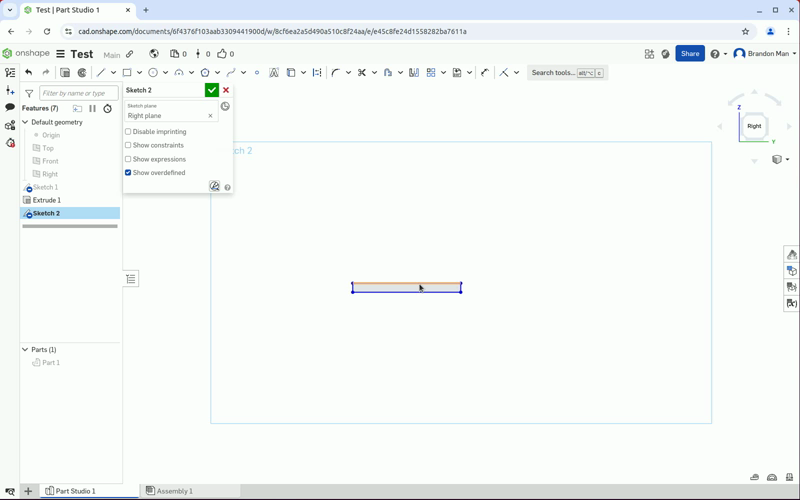
scroll(6)
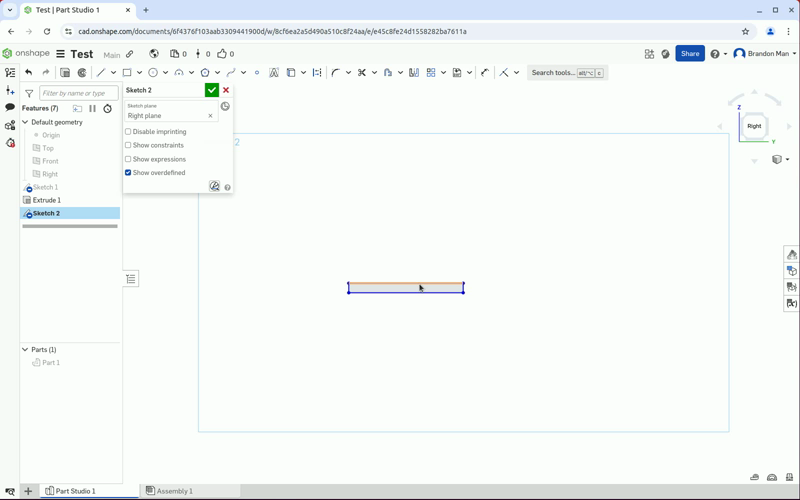
scroll(6)
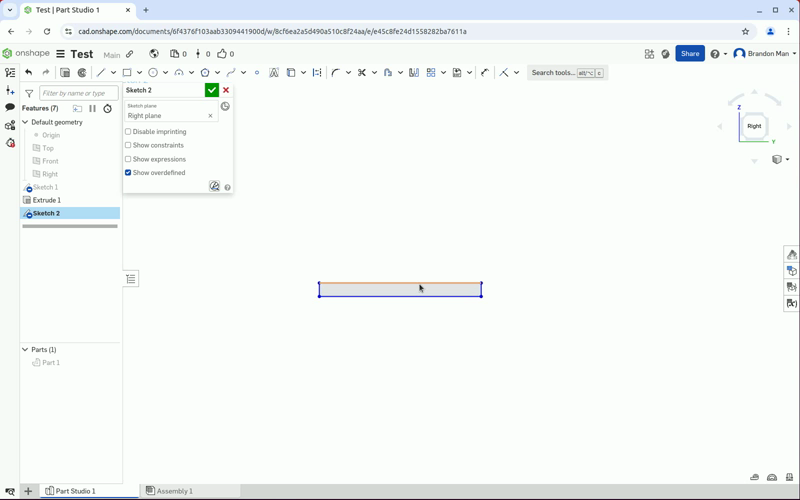
scroll(6)
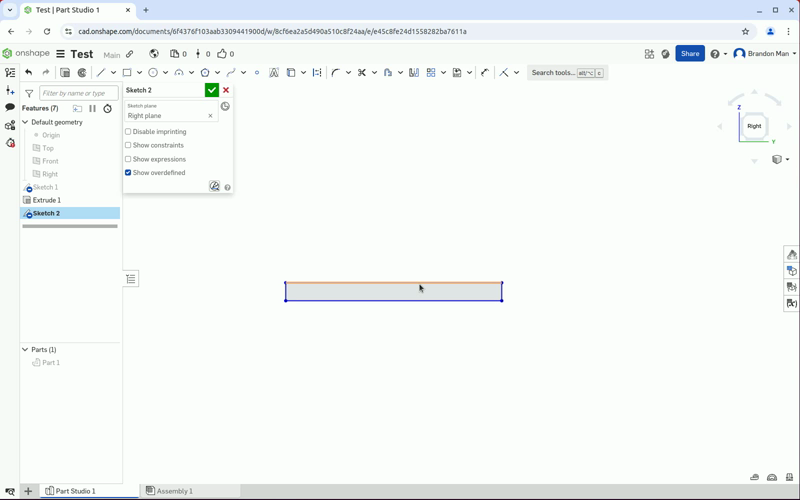
scroll(6)
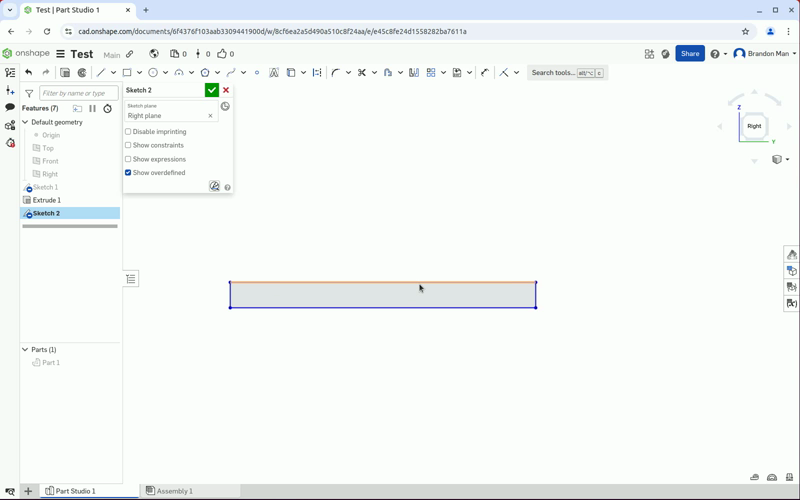
scroll(6)
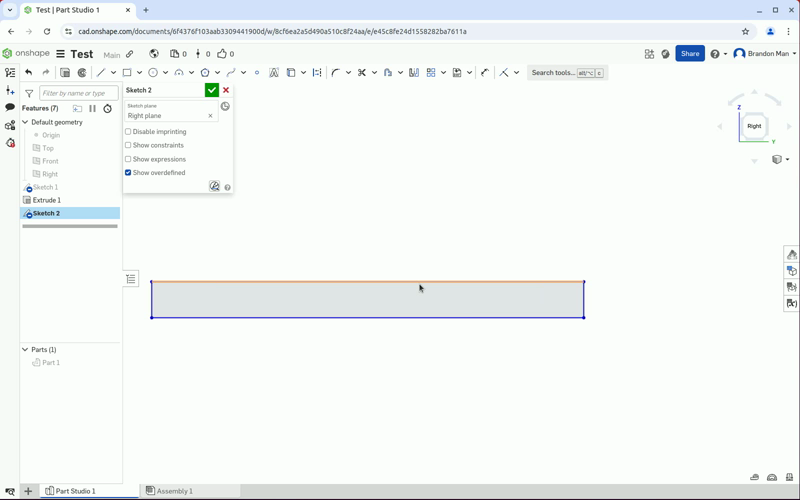
scroll(6)
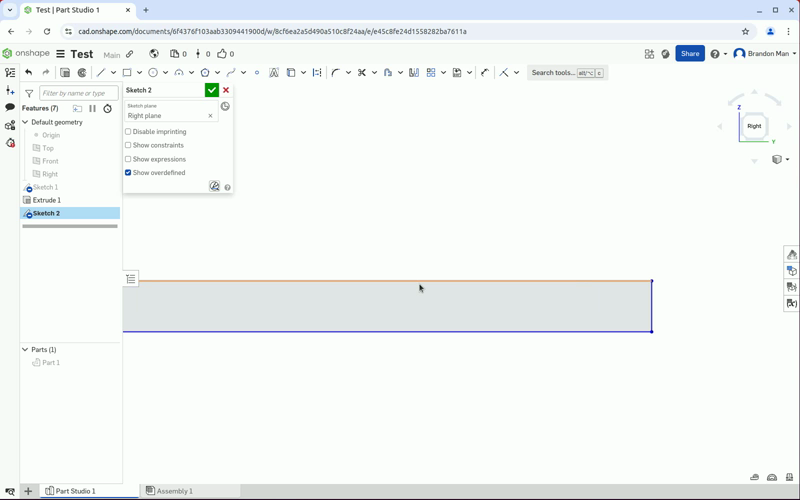
scroll(6)
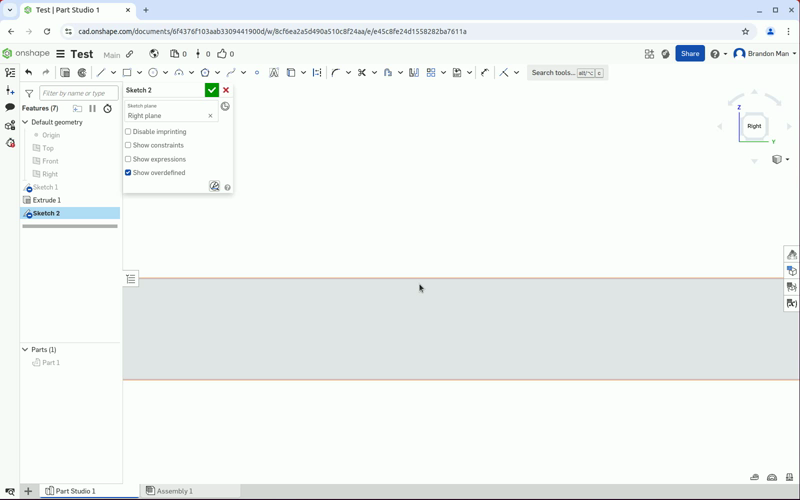
click(419, 283)
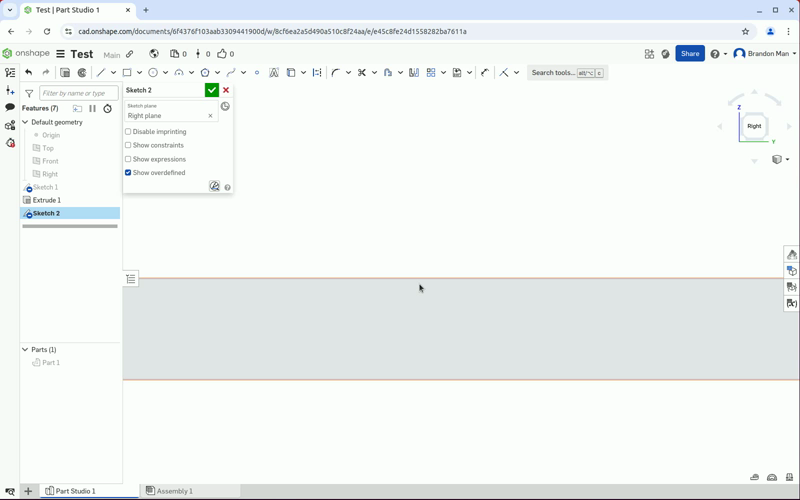
scroll(-6)
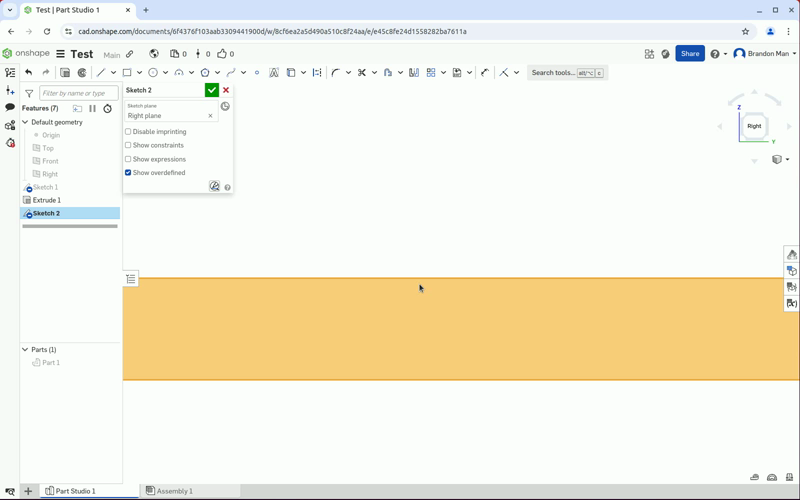
scroll(-6)
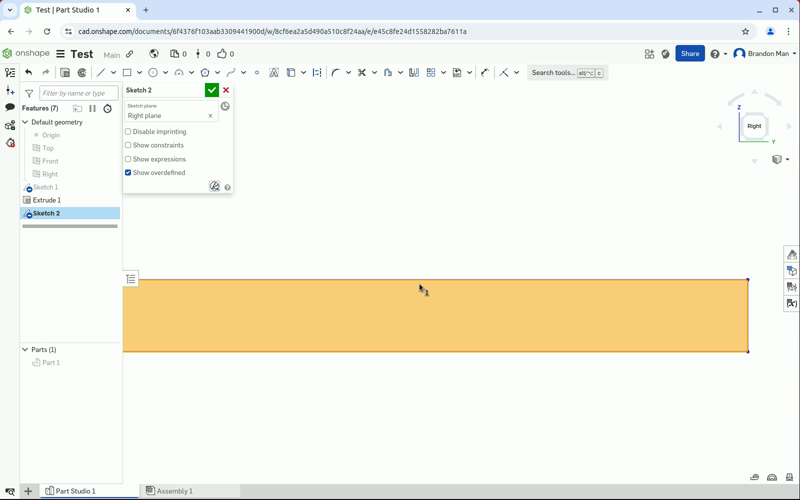
scroll(-6)
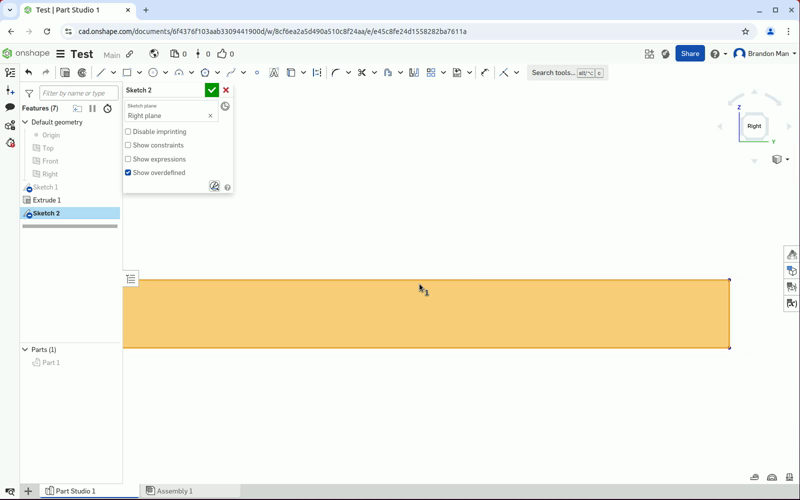
scroll(-6)
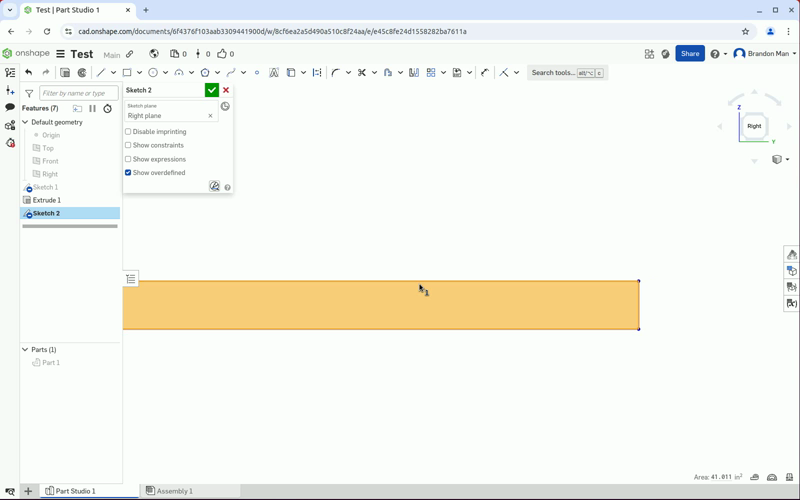
scroll(-6)
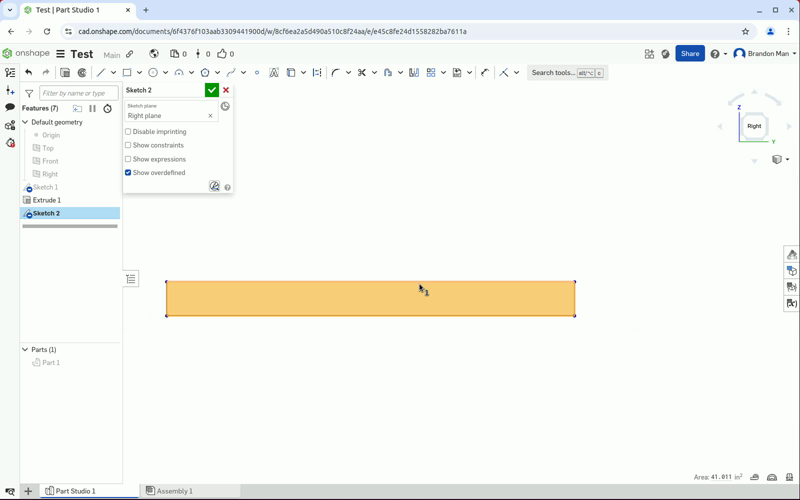
scroll(-6)
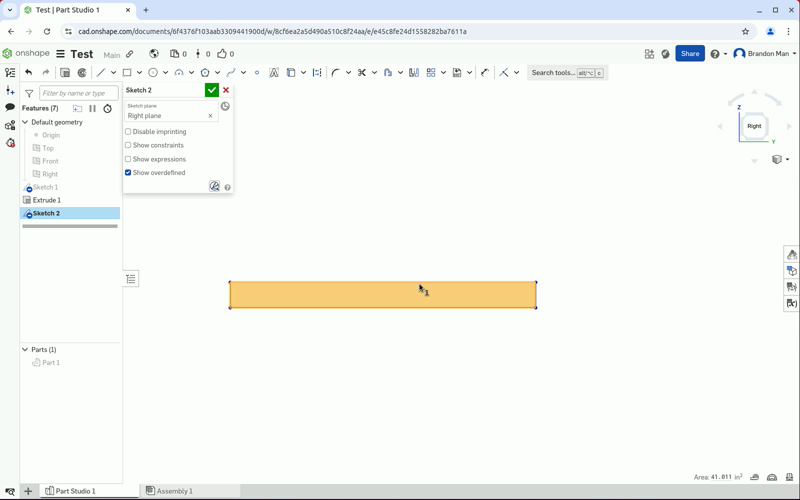
scroll(-6)
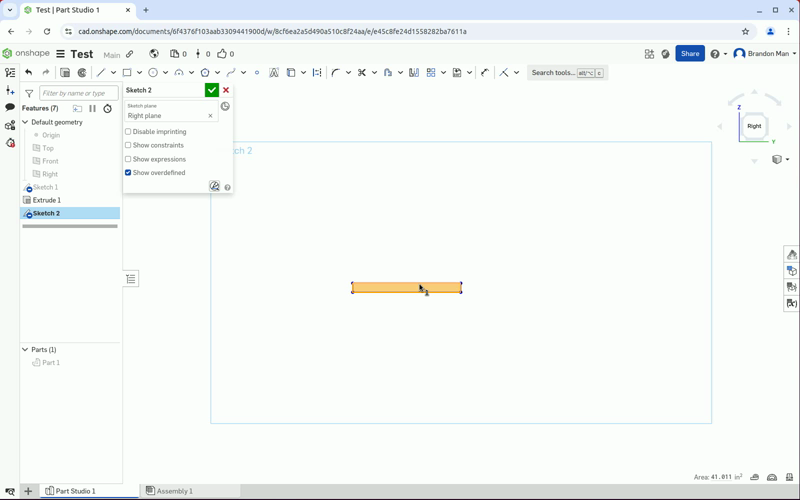
mouse_move(73, 352)
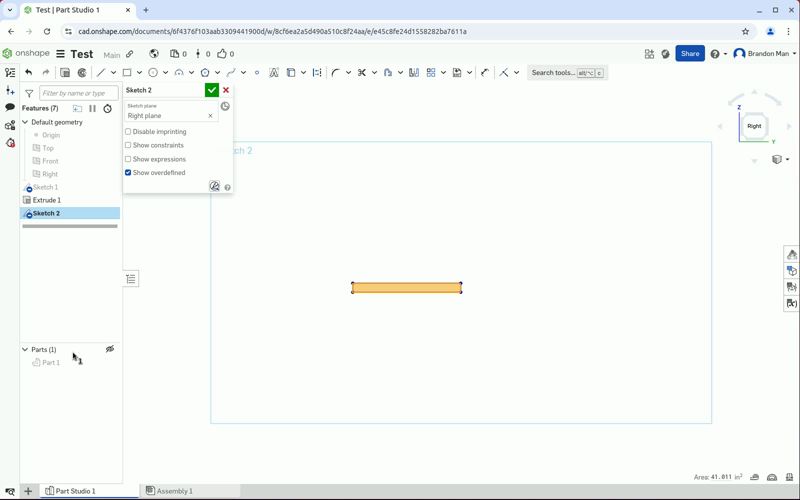
key(shift+y)
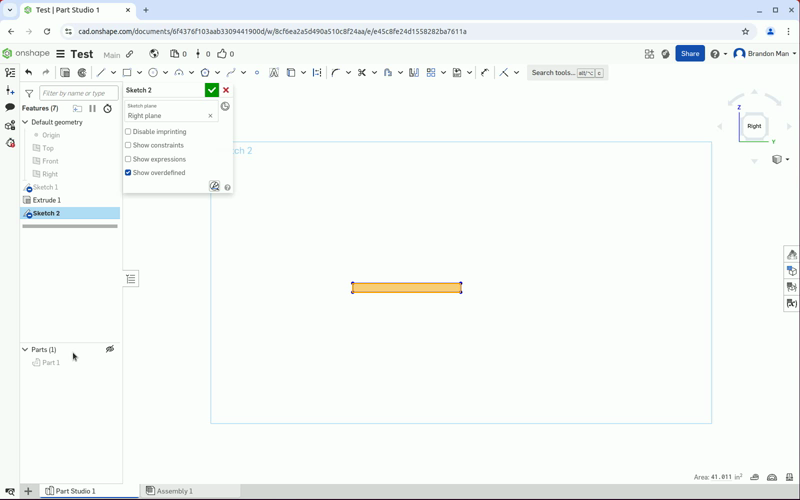
key(shift+e)
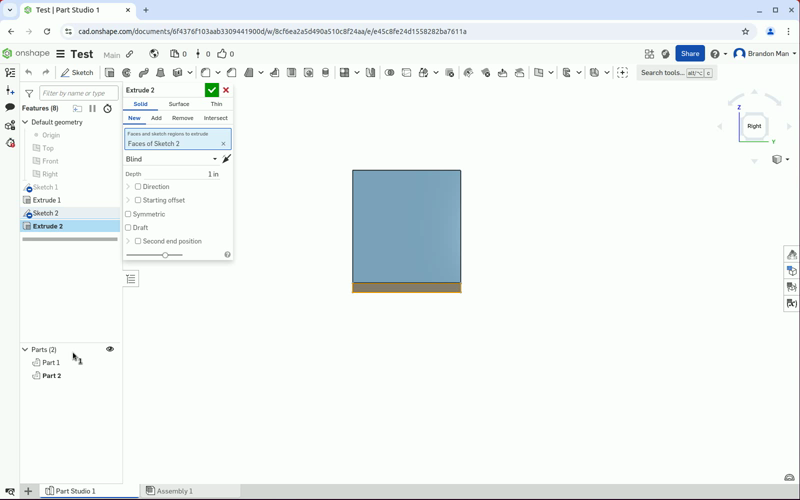
mouse_move(143, 106)
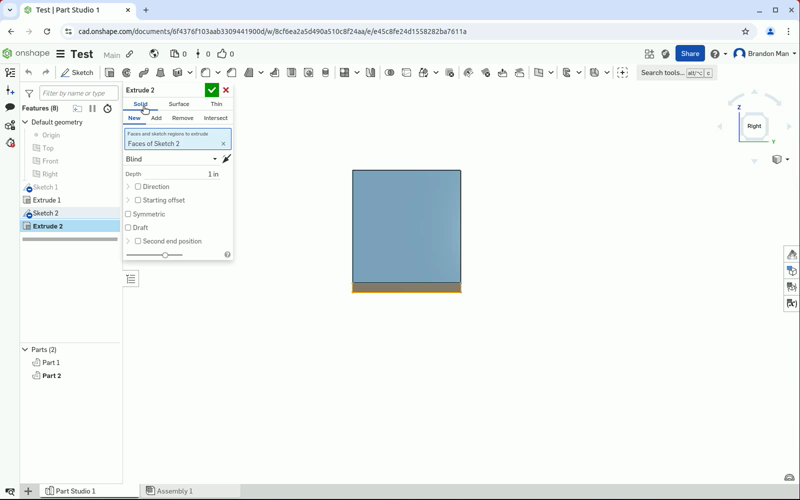
click(143, 106)
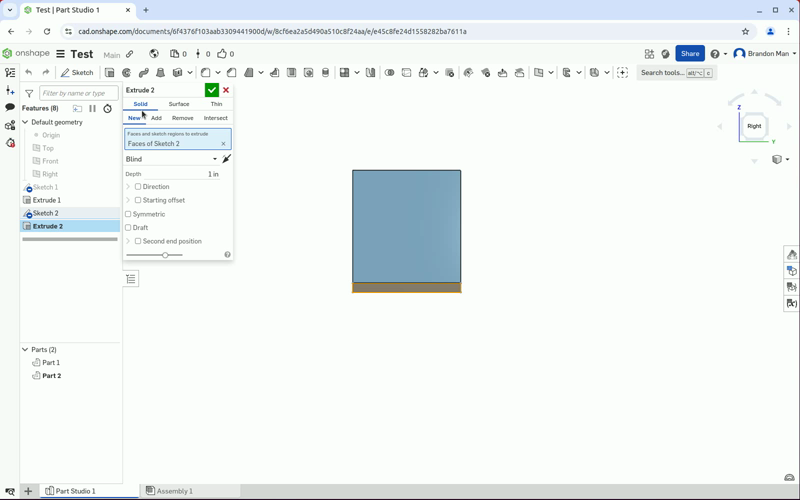
mouse_move(137, 120)
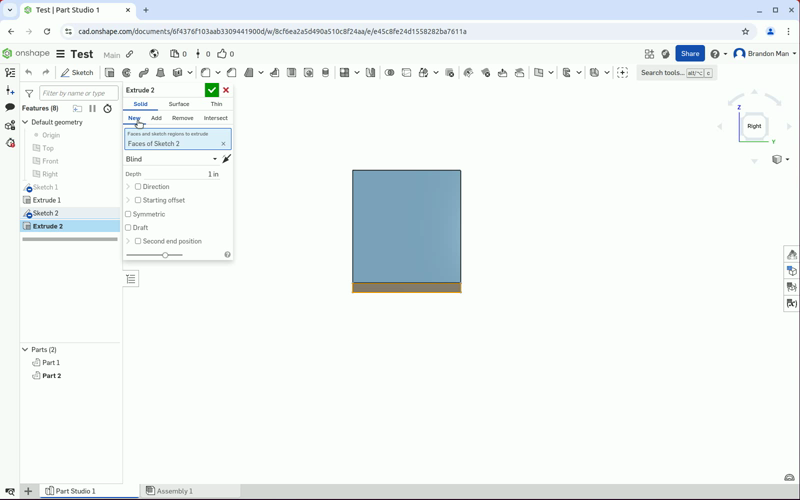
click(137, 120)
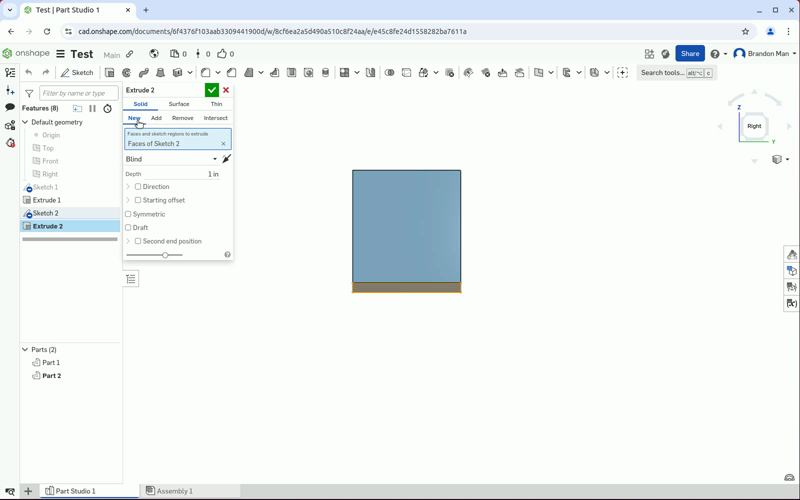
key(tab, 4)
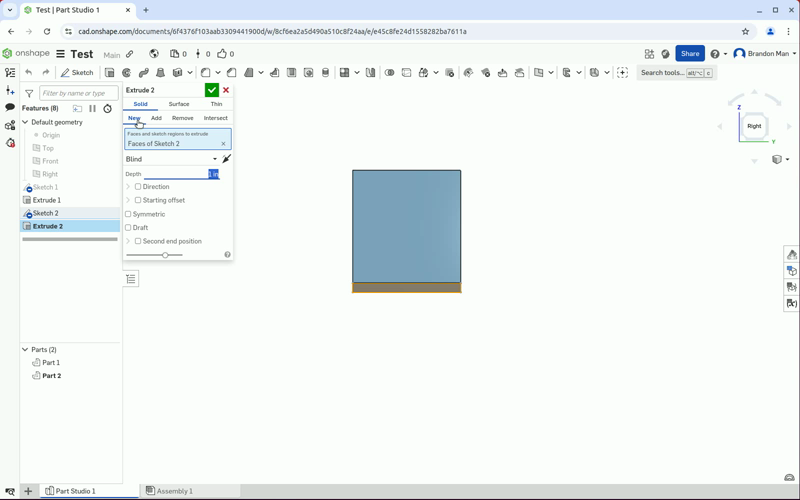
text(0.963)
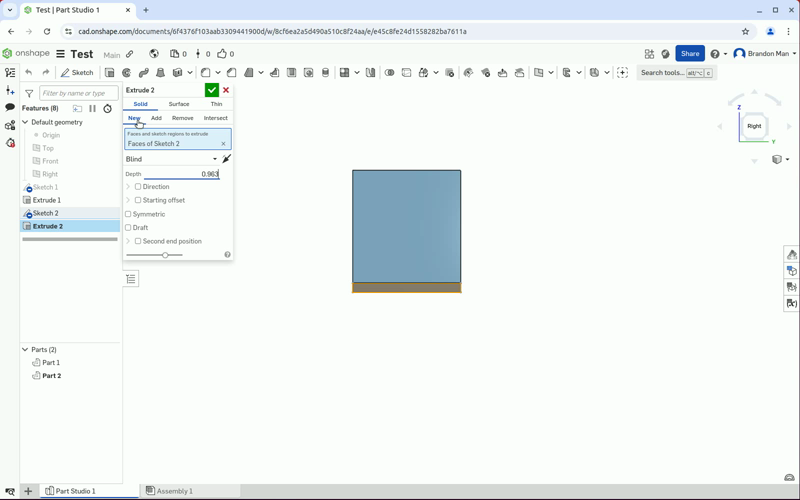
key(enter)
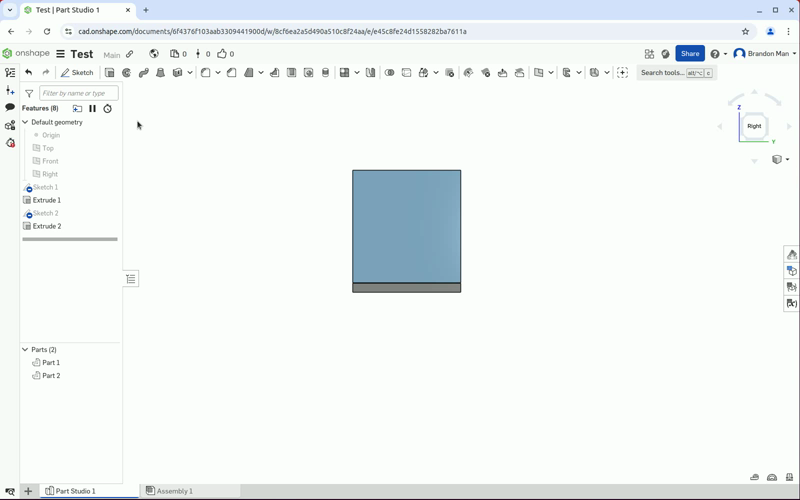
key(shift+h)
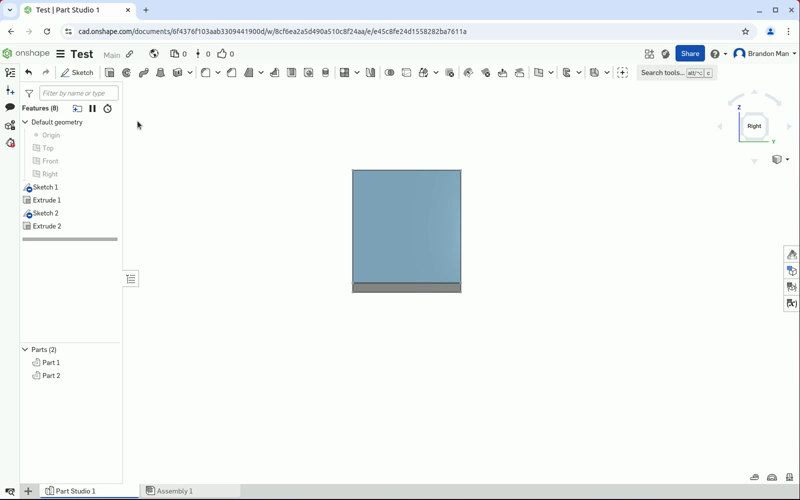
key(shift+h)
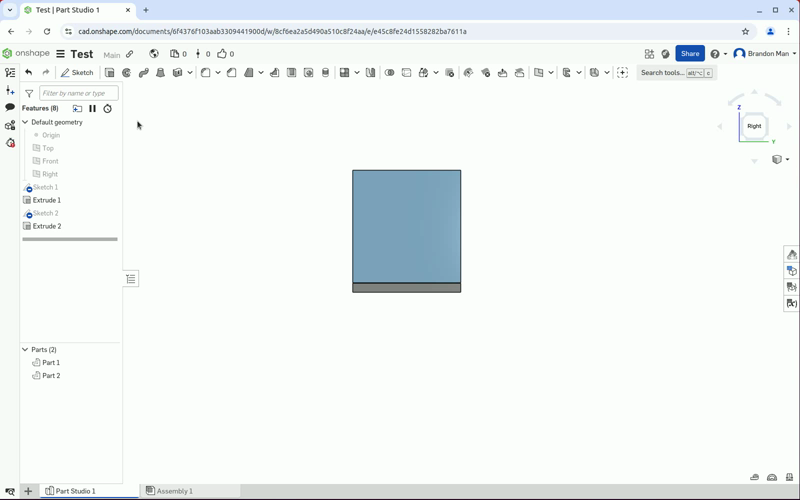
mouse_move(73, 189)
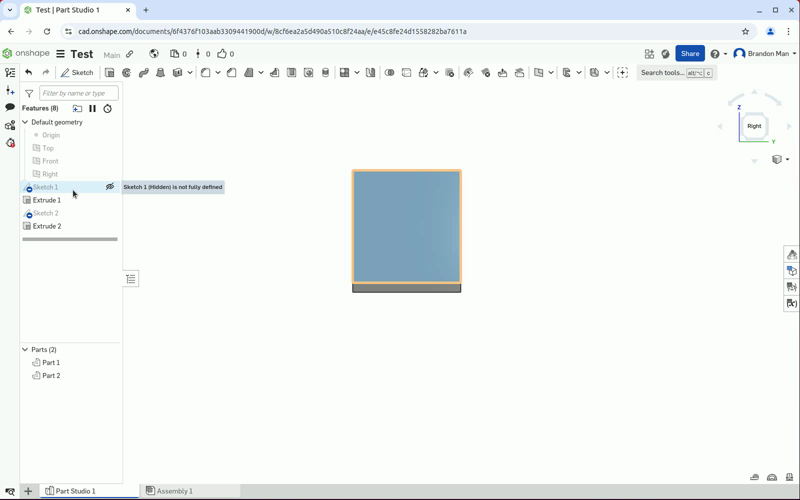
click(73, 189)
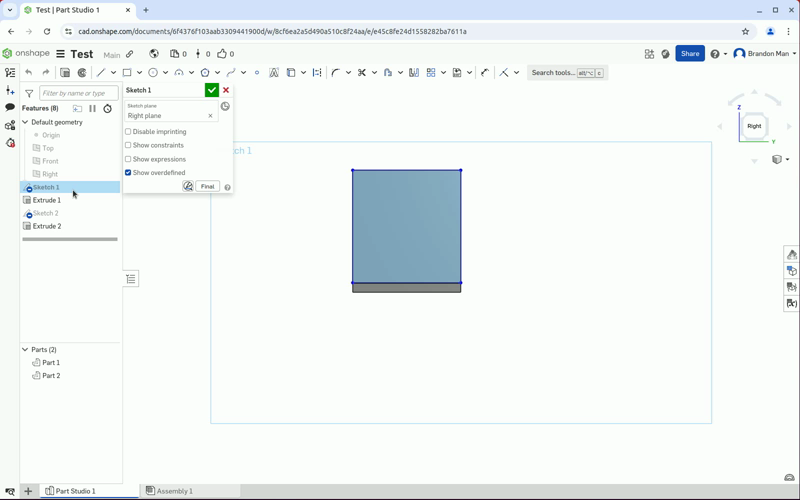
mouse_move(229, 92)
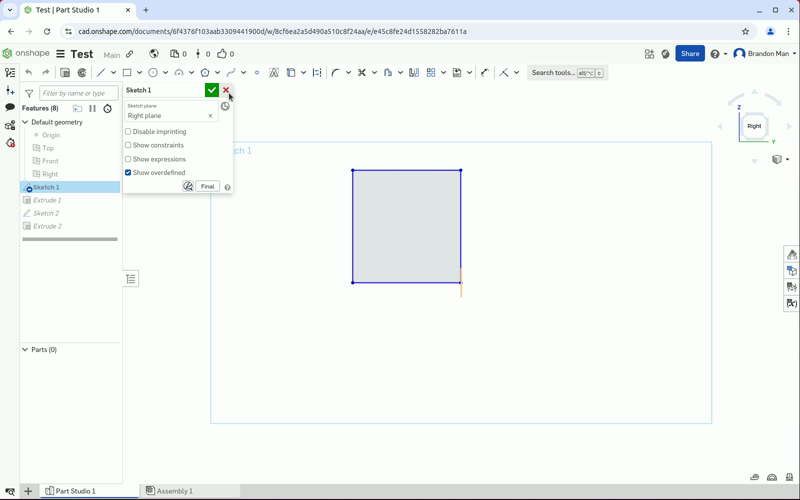
click(229, 92)
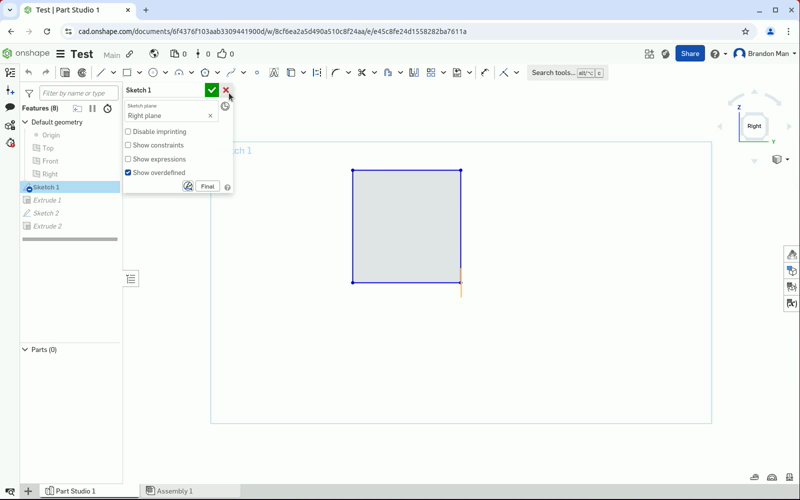
key(shift+s)
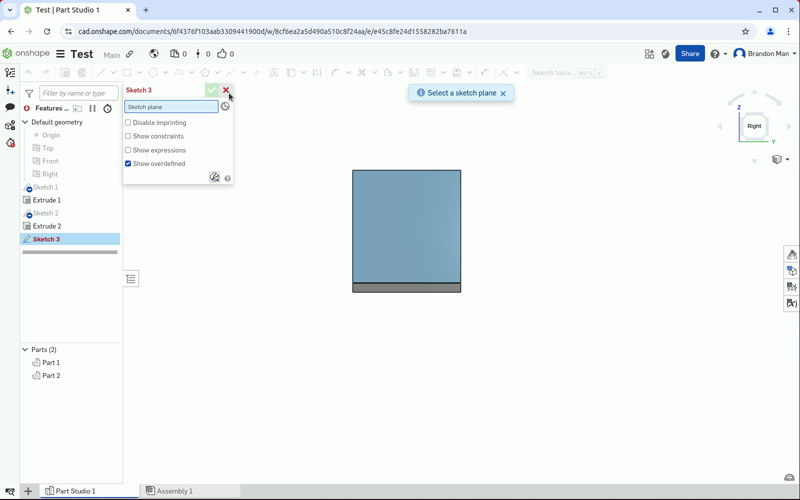
mouse_move(73, 176)
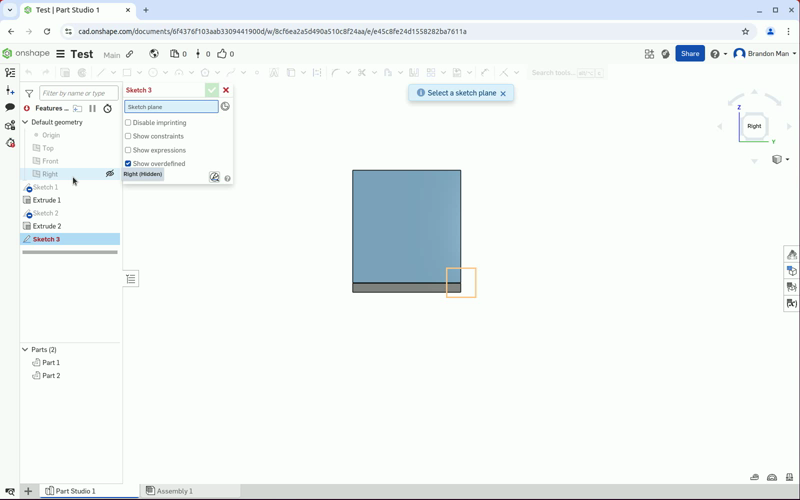
click(73, 176)
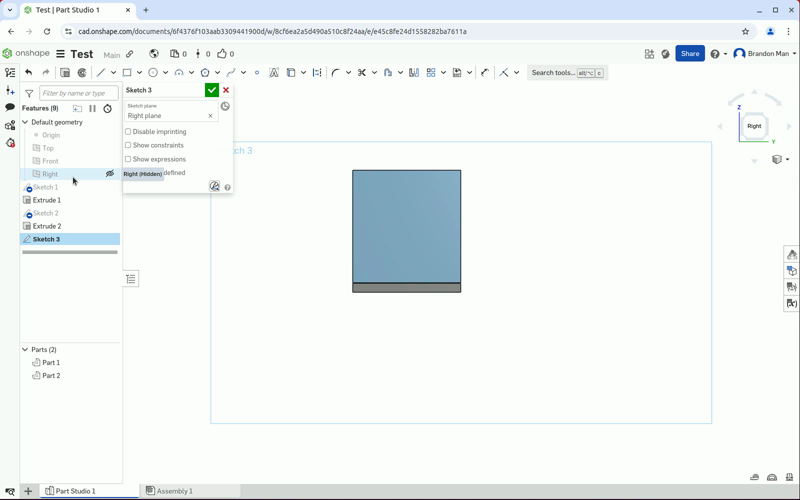
mouse_move(73, 352)
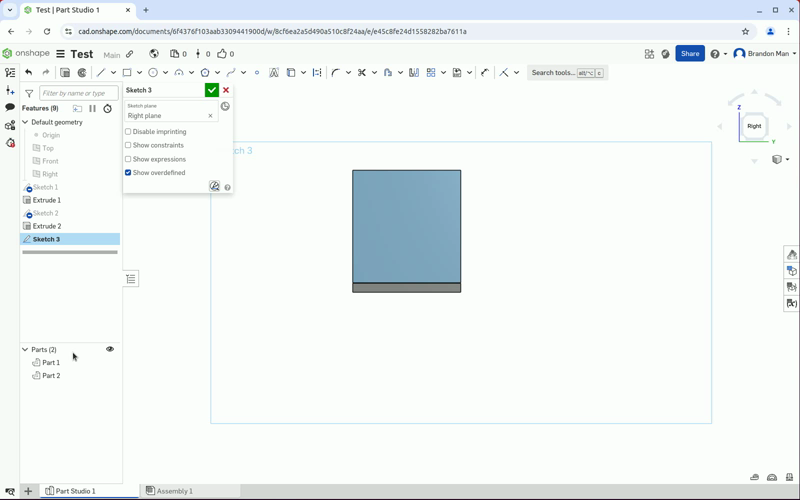
key(y)
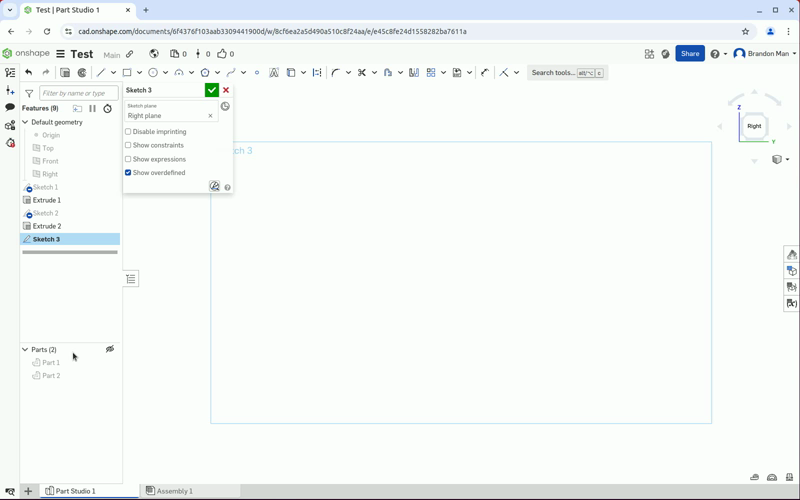
key(l)
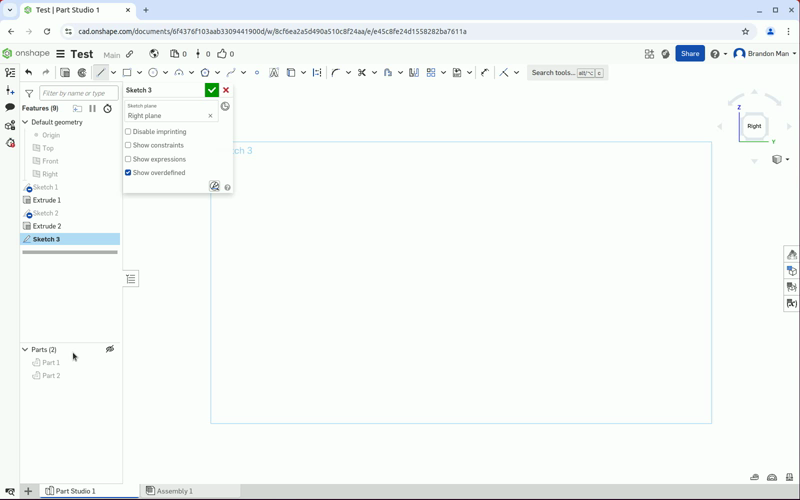
key_down(shift)
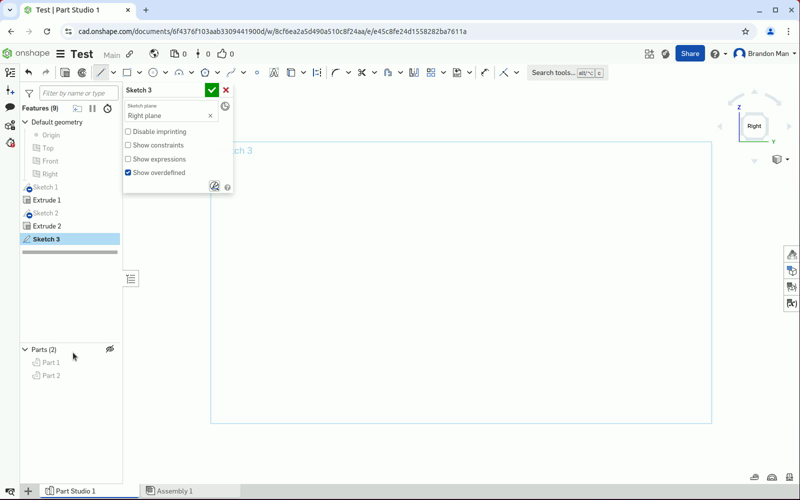
mouse_move(352, 177)
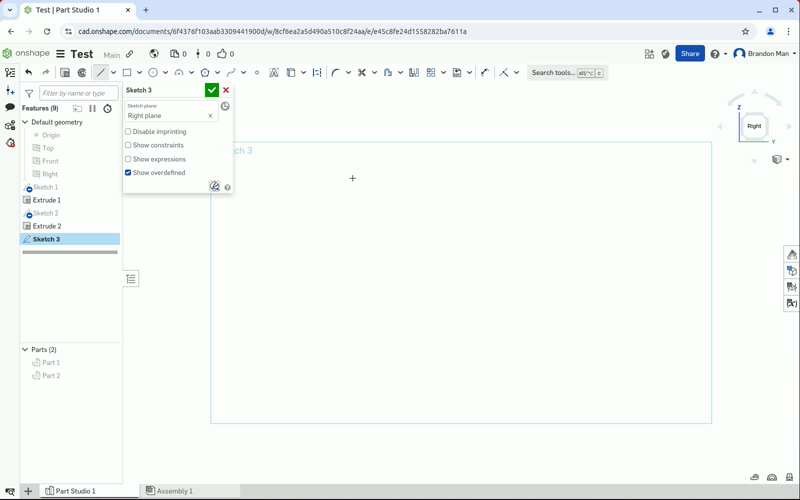
click(352, 177)
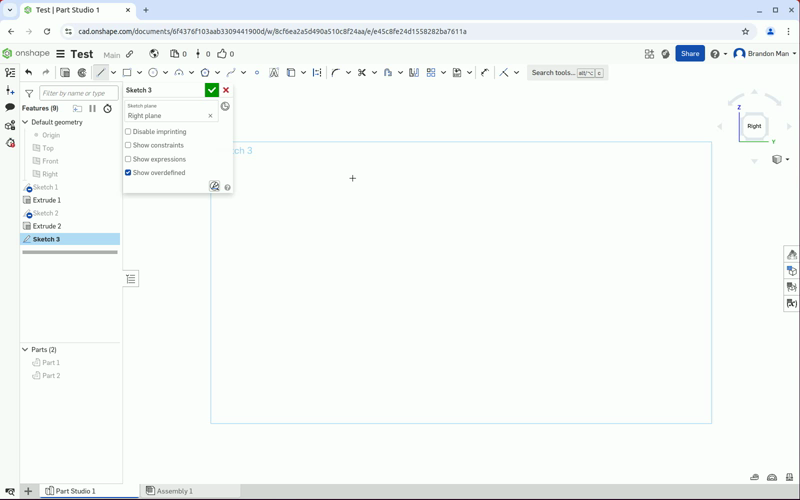
key_up(shift)
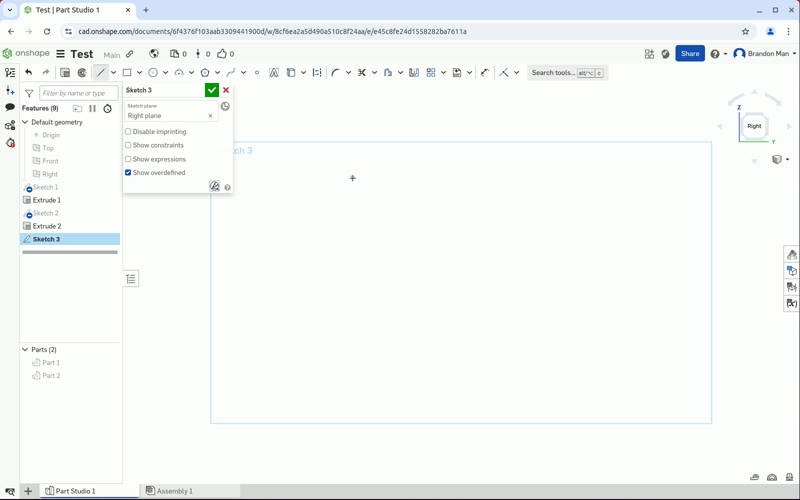
key_down(shift)
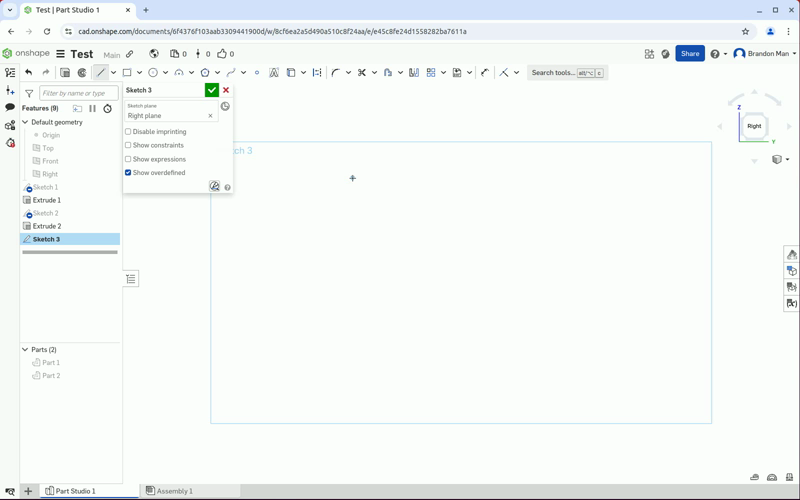
mouse_move(460, 177)
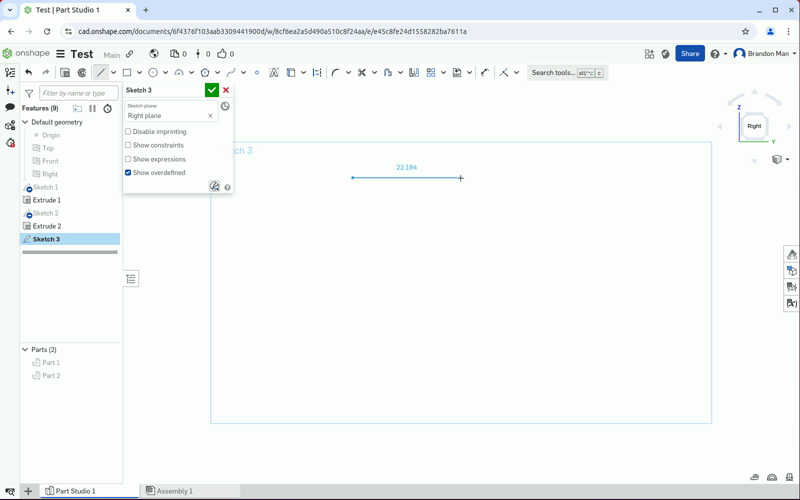
click(460, 177)
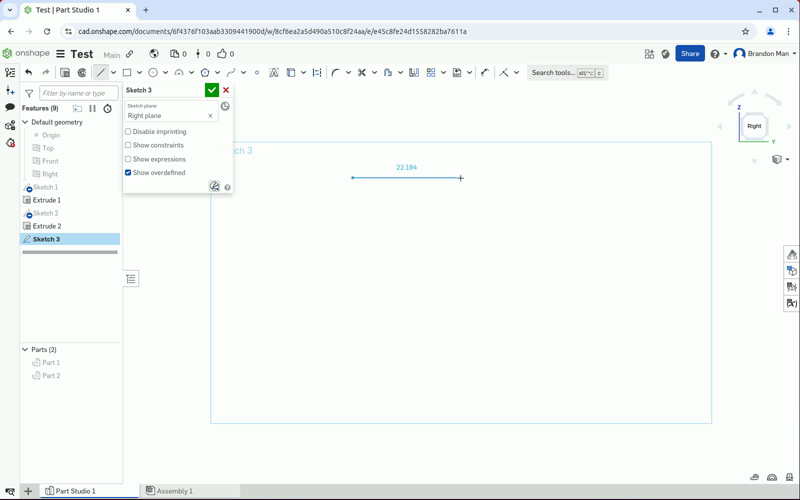
key_up(shift)
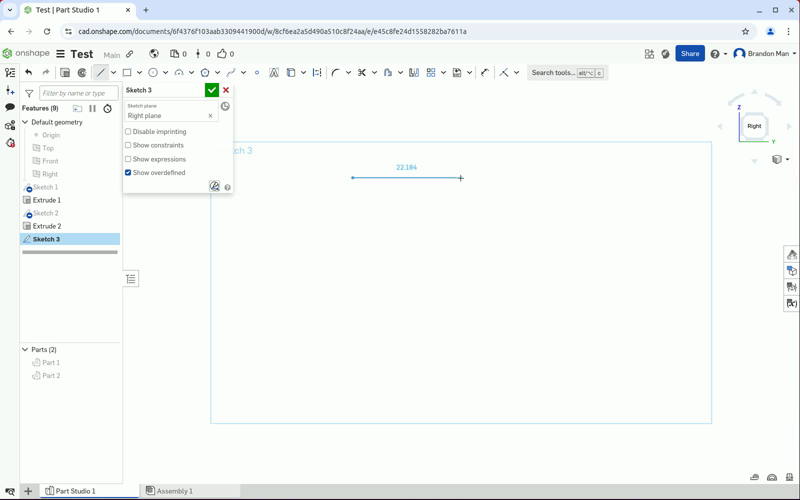
key_down(shift)
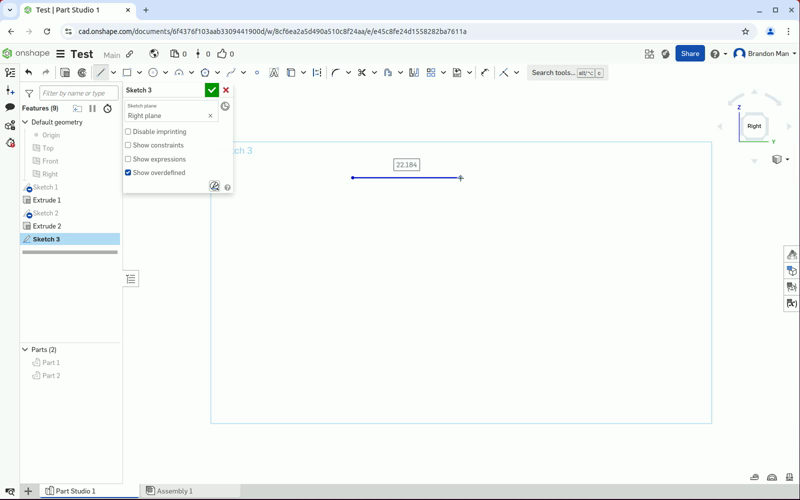
mouse_move(490, 177)
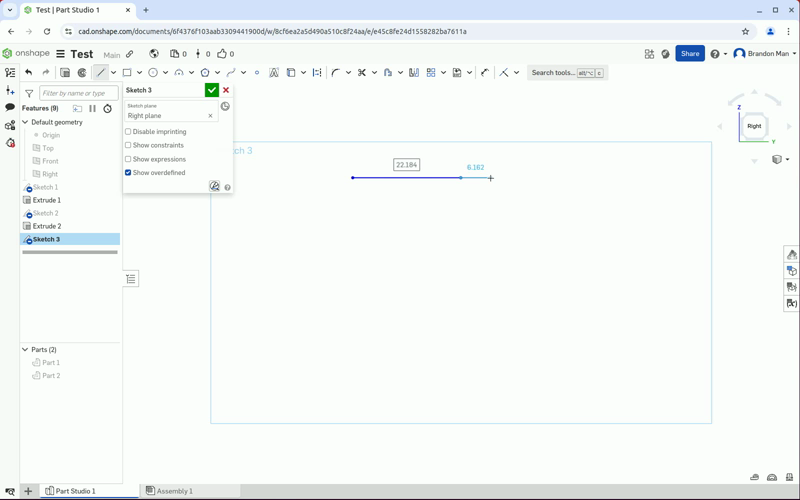
mouse_move(460, 172)
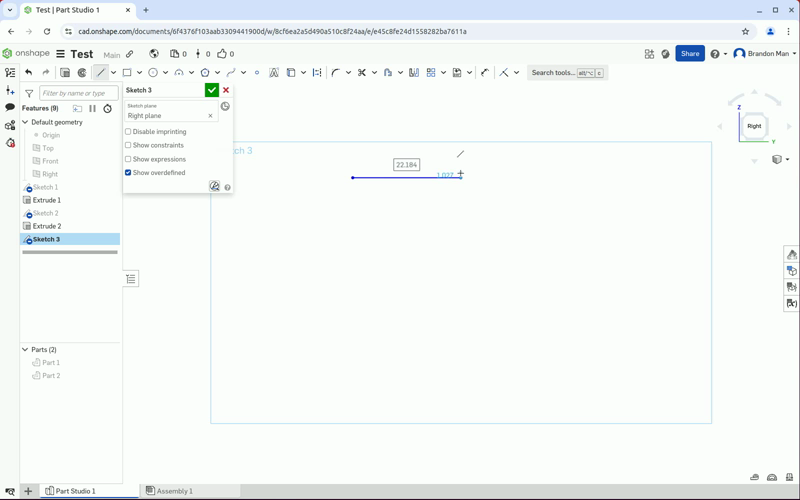
scroll(6)
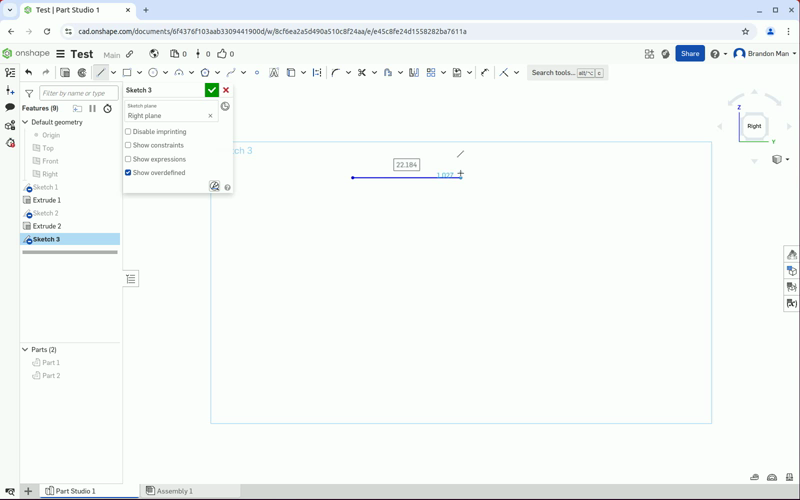
scroll(6)
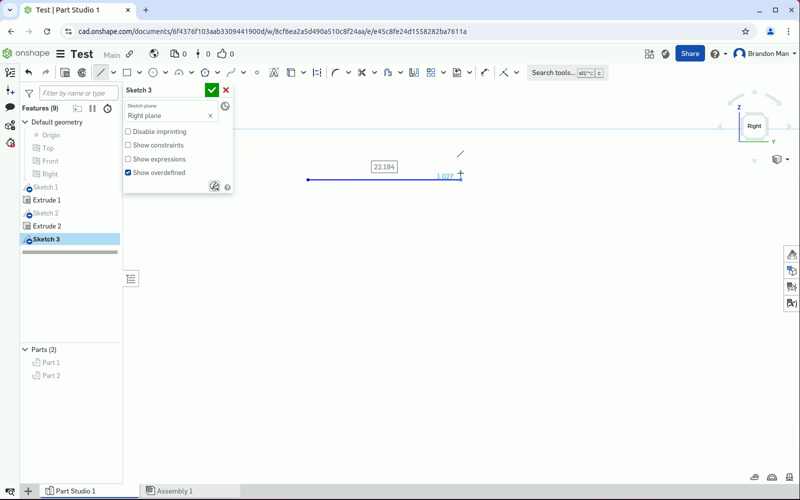
scroll(6)
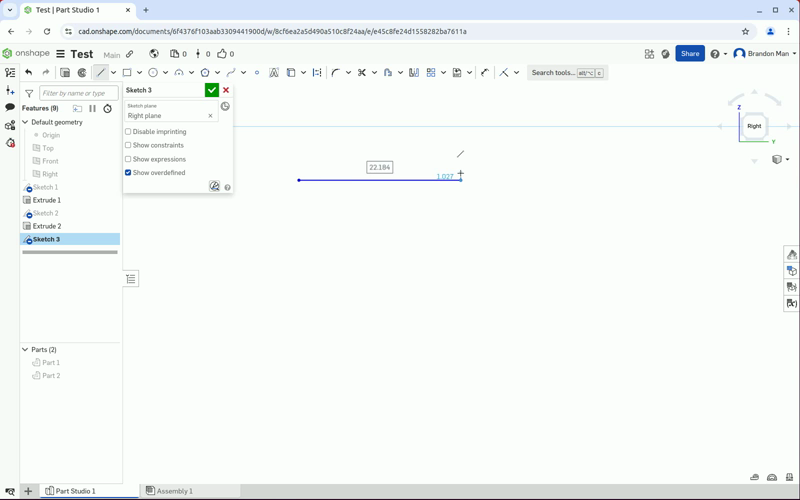
scroll(6)
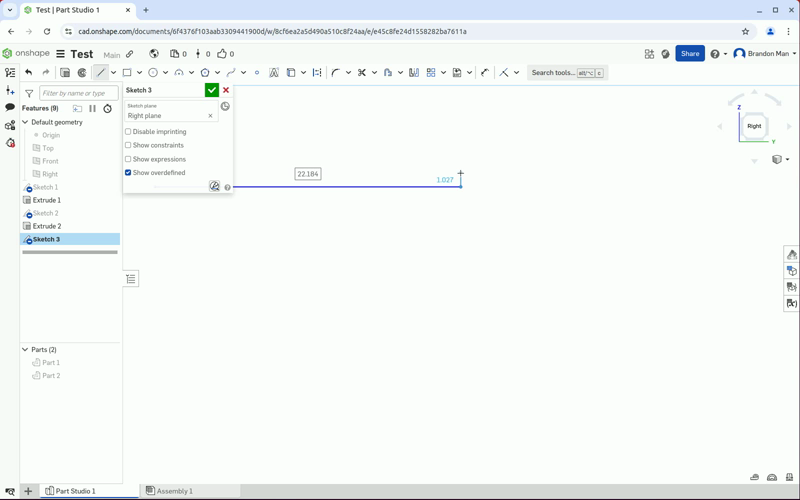
scroll(6)
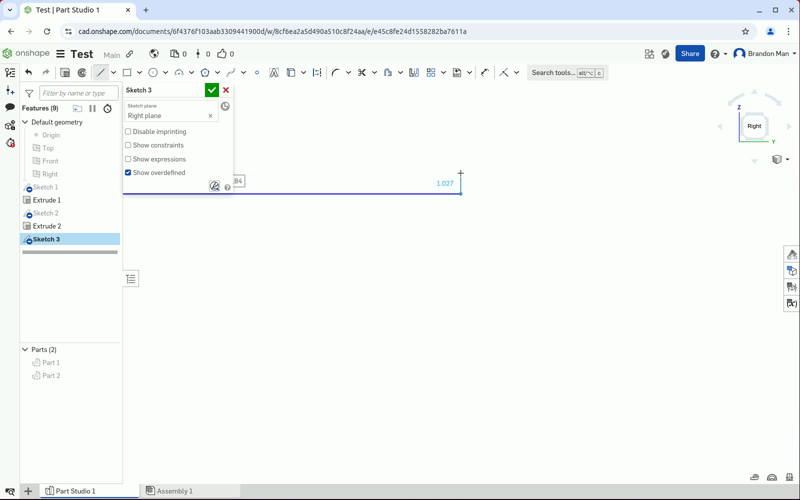
scroll(6)
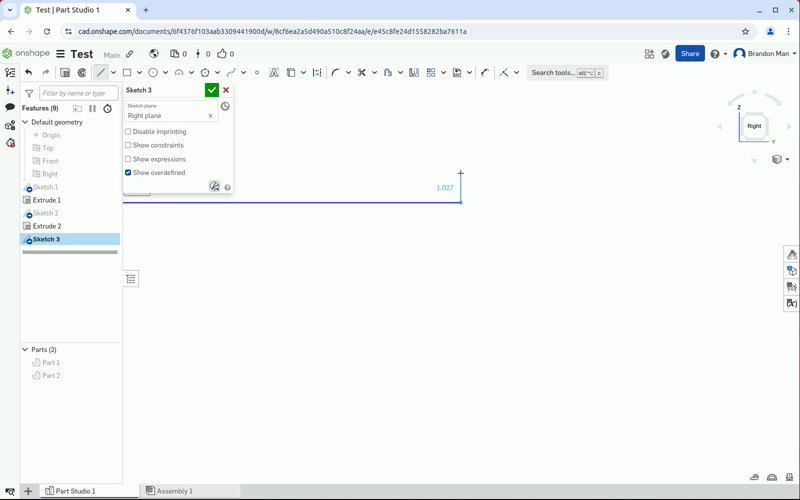
scroll(6)
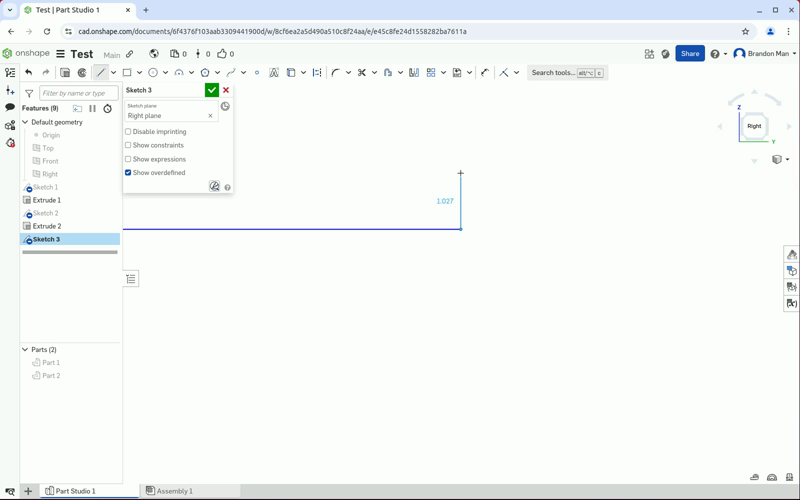
click(460, 172)
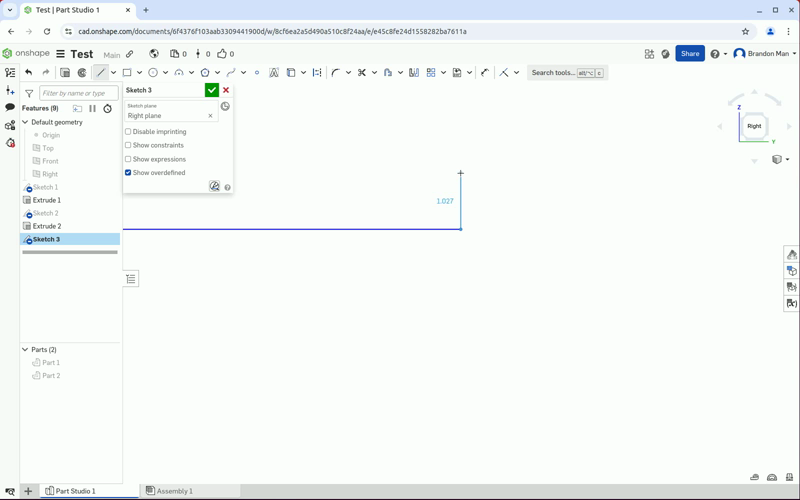
scroll(-6)
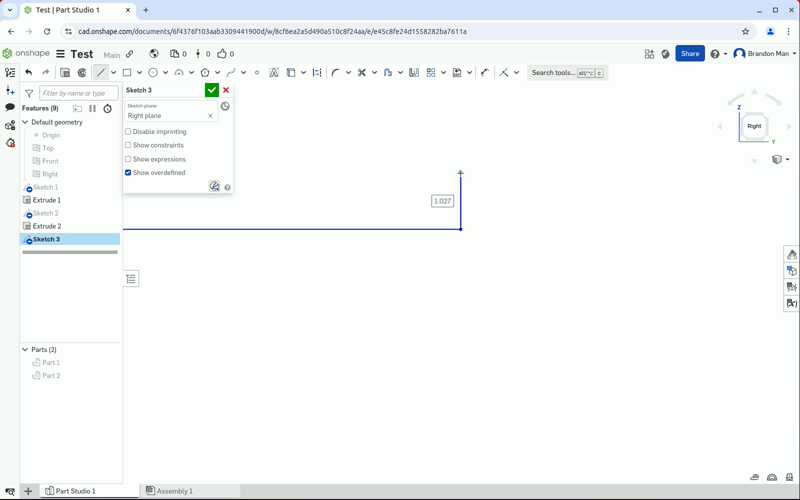
scroll(-6)
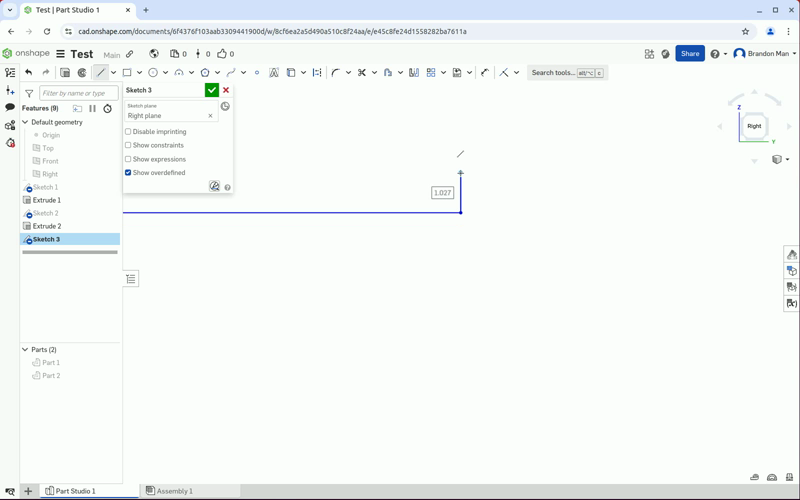
scroll(-6)
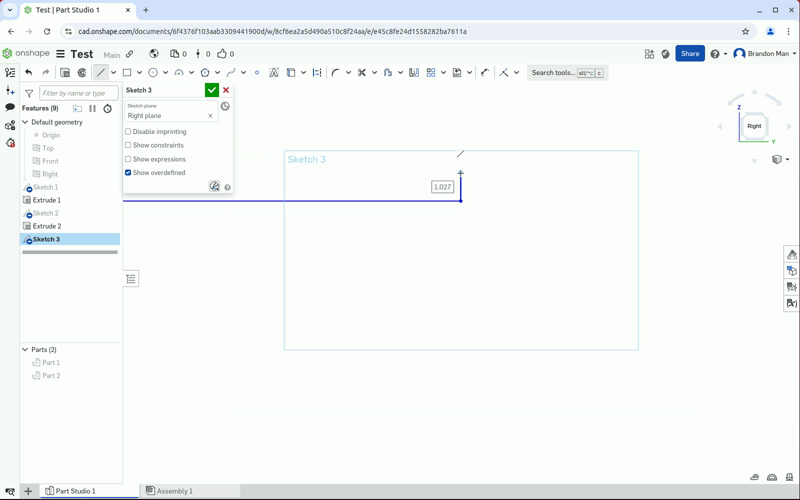
scroll(-6)
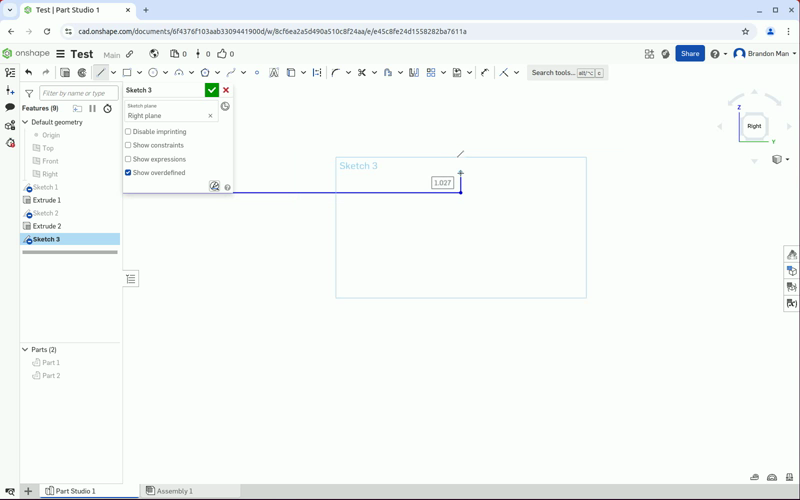
scroll(-6)
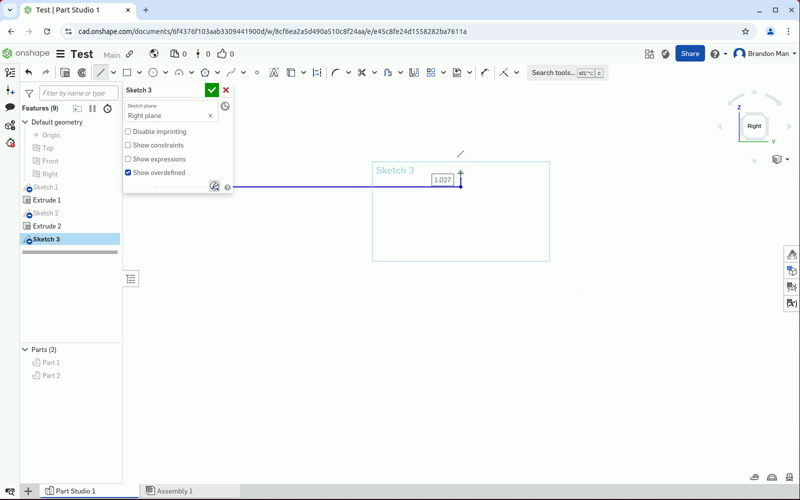
scroll(-6)
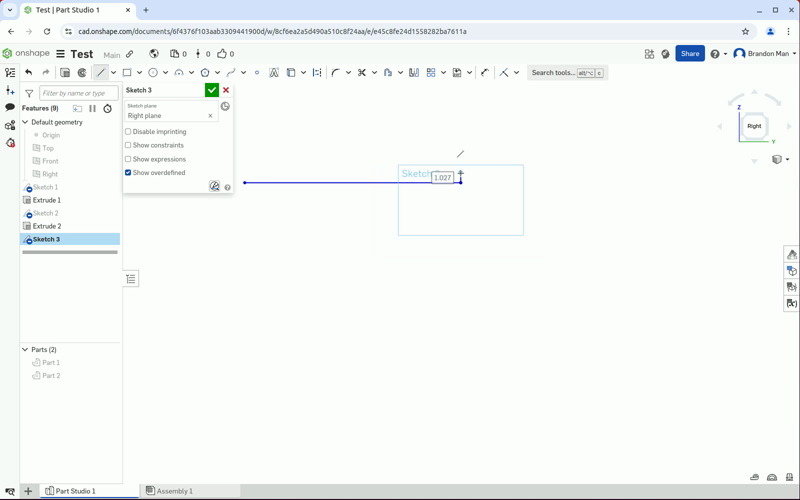
scroll(-6)
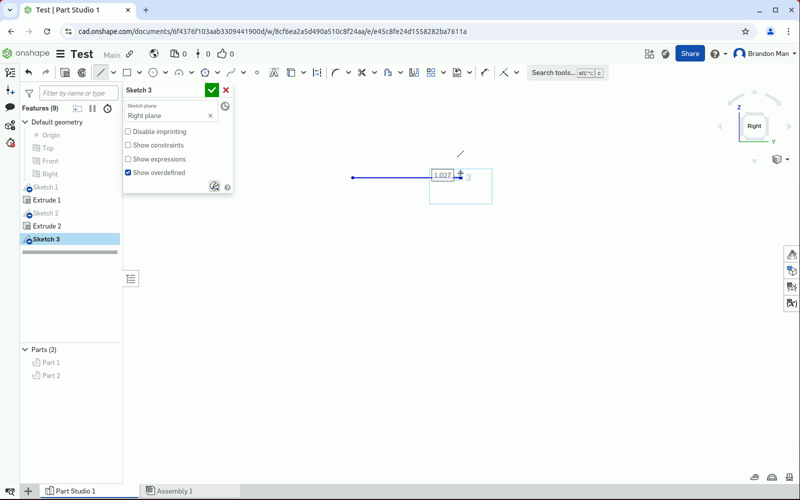
key_up(shift)
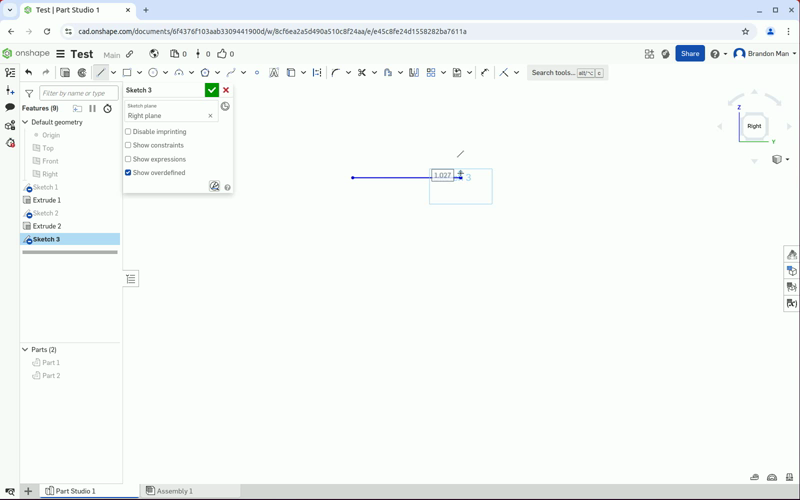
key_down(shift)
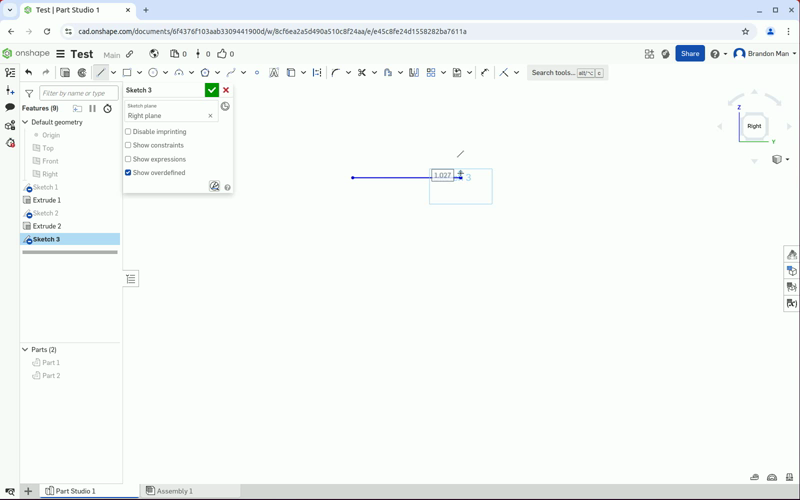
mouse_move(352, 172)
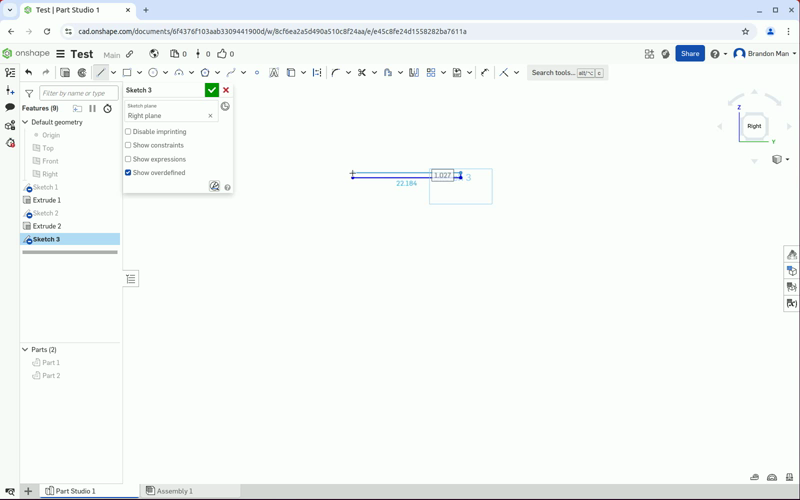
click(352, 172)
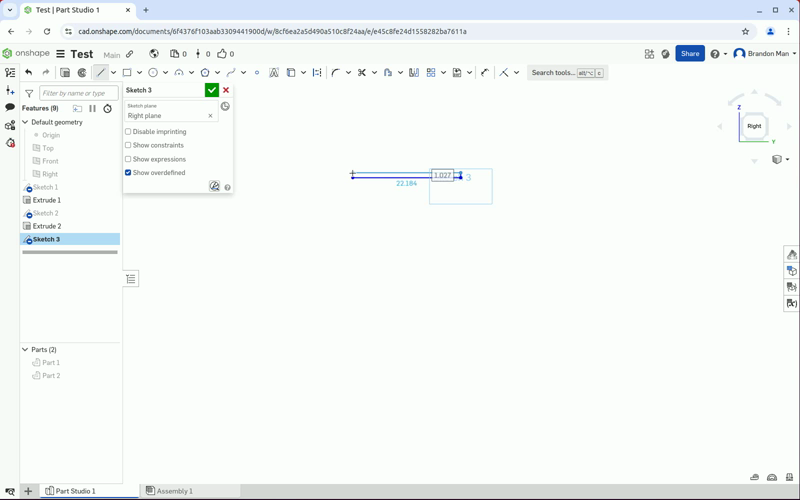
key_up(shift)
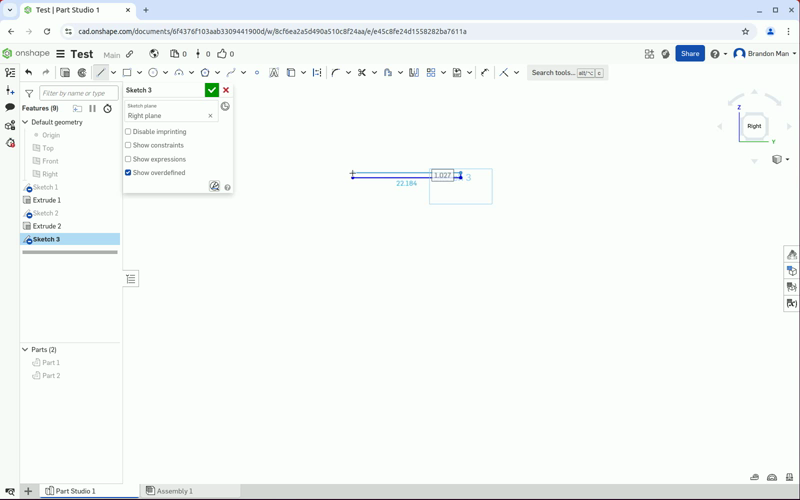
mouse_move(382, 172)
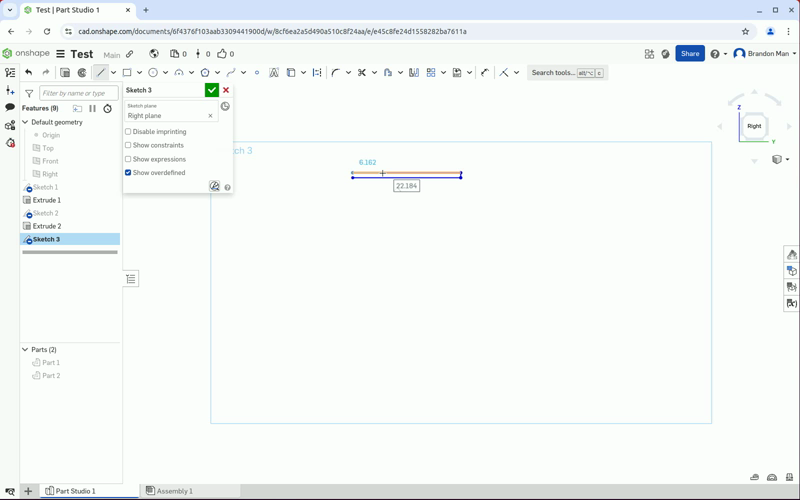
key_down(shift)
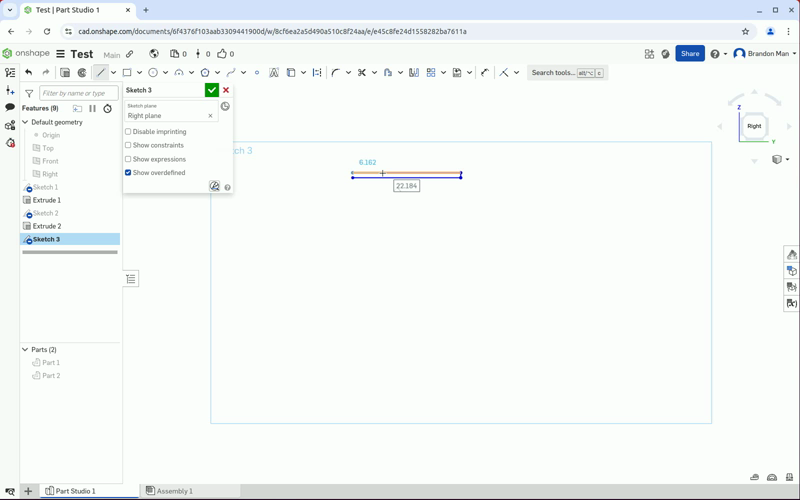
mouse_move(352, 177)
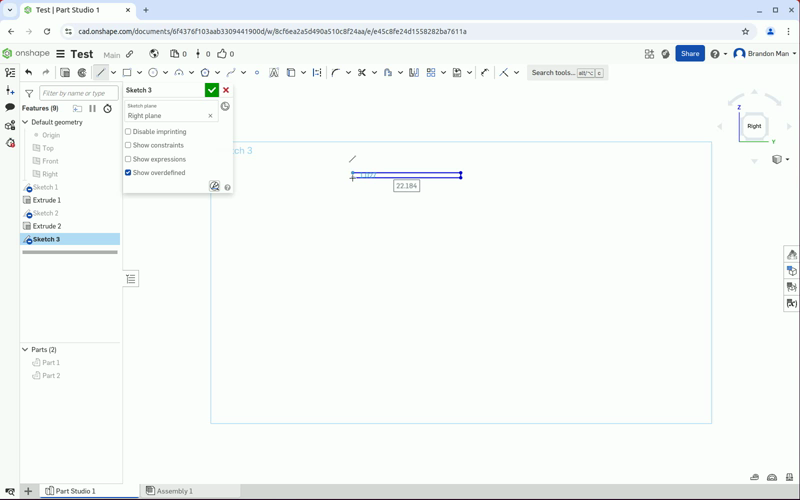
scroll(6)
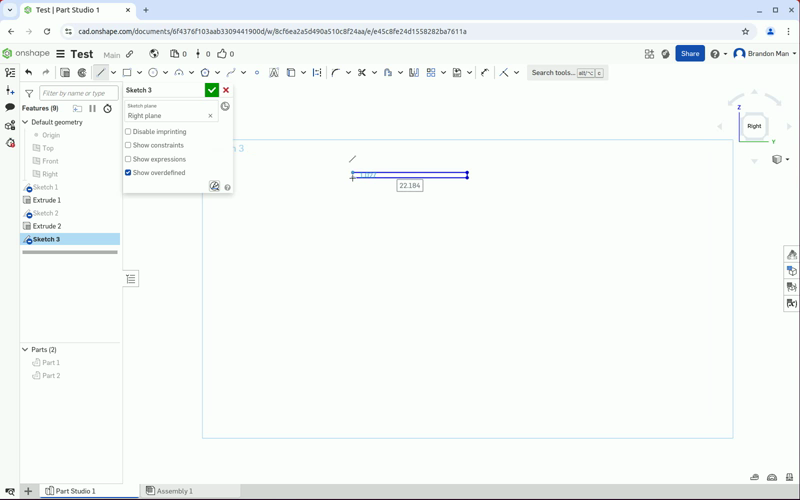
scroll(6)
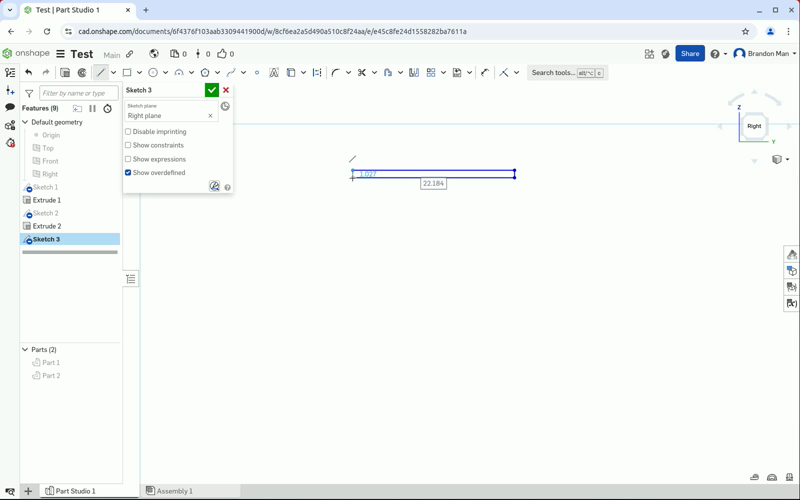
scroll(6)
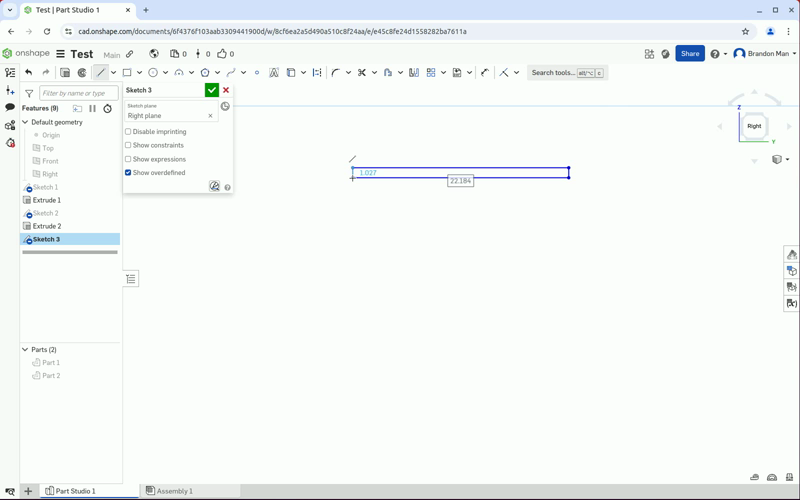
scroll(6)
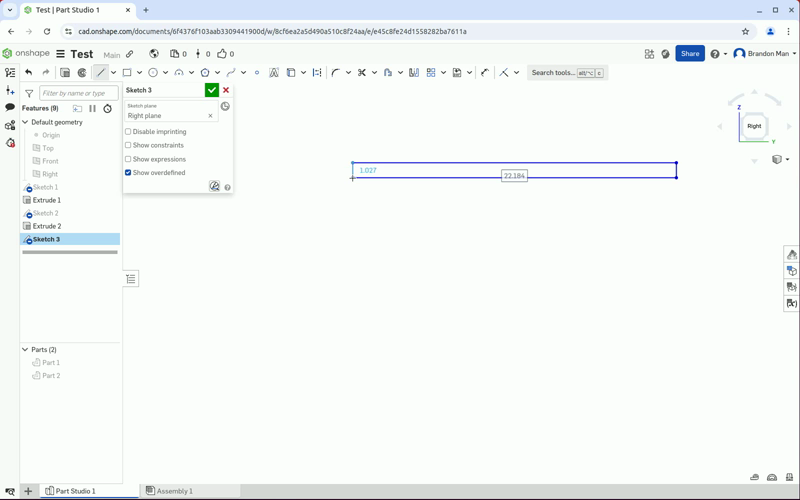
scroll(6)
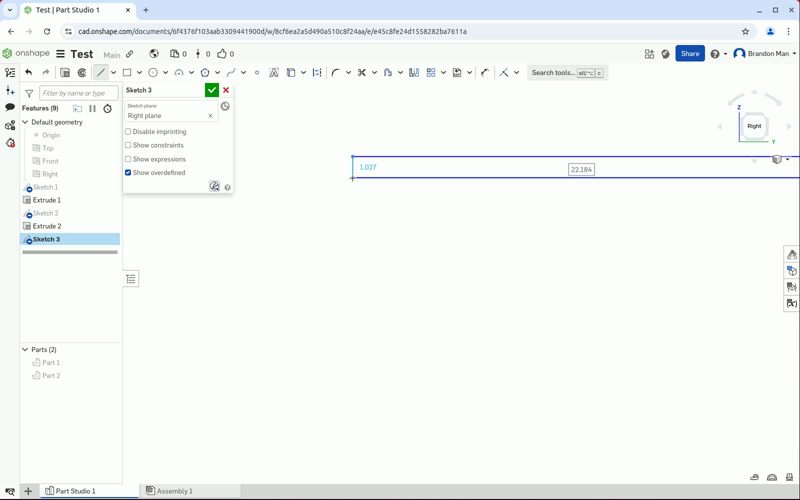
scroll(6)
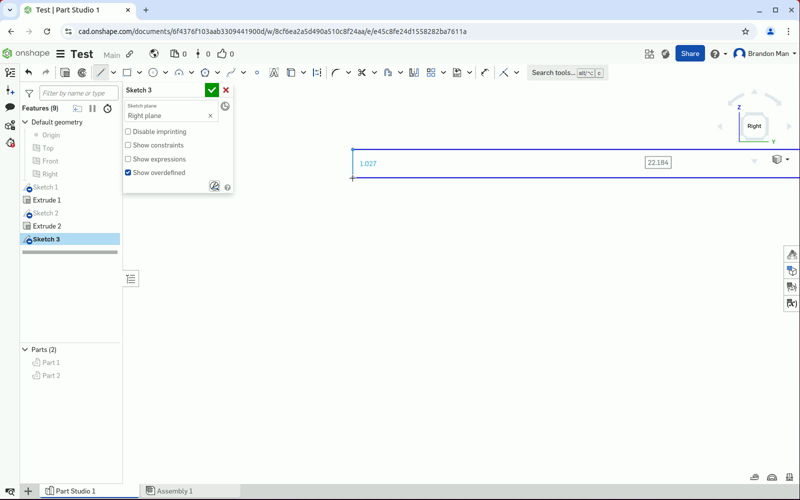
scroll(6)
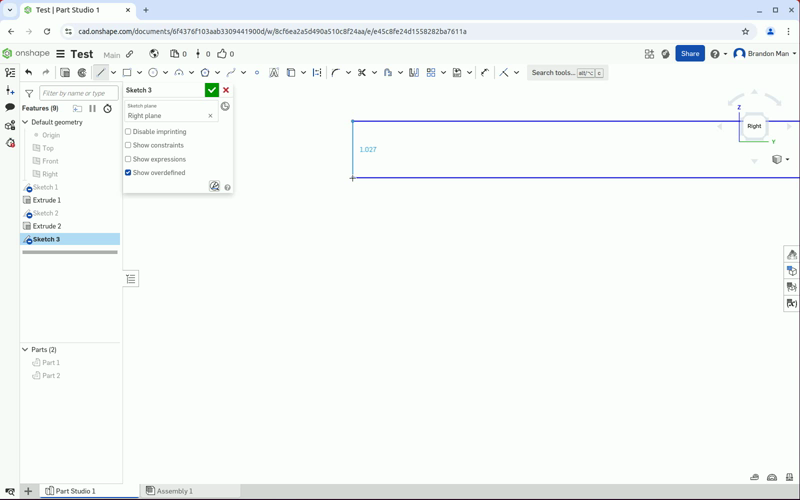
key_up(shift)
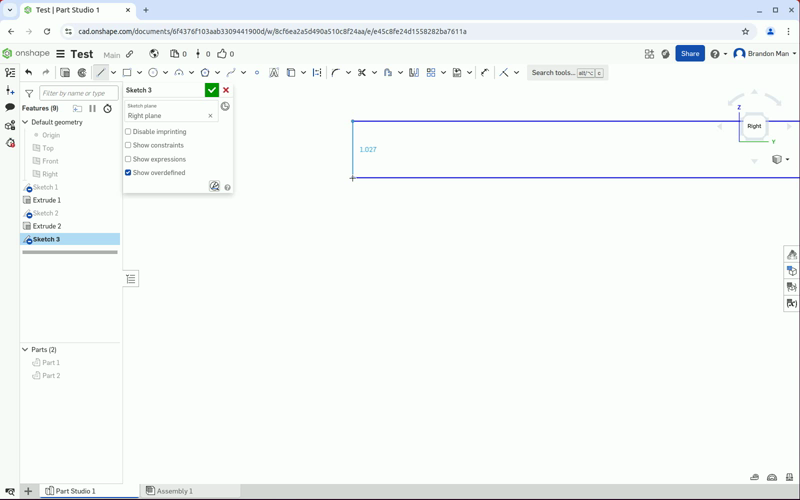
click(352, 177)
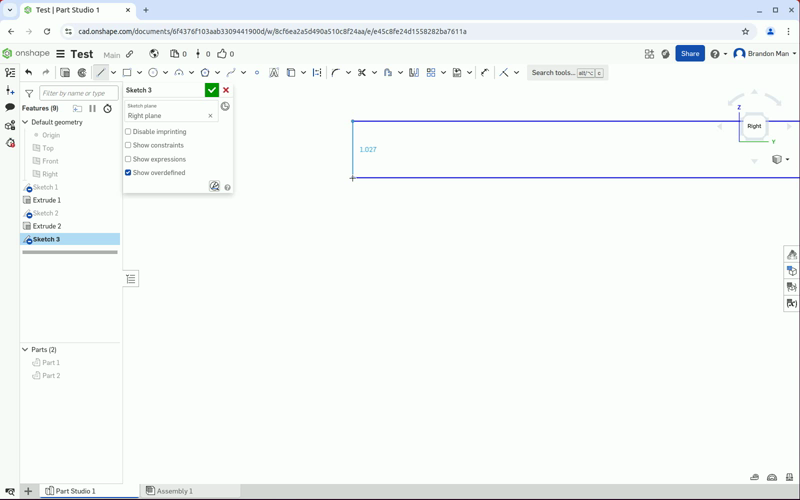
scroll(-6)
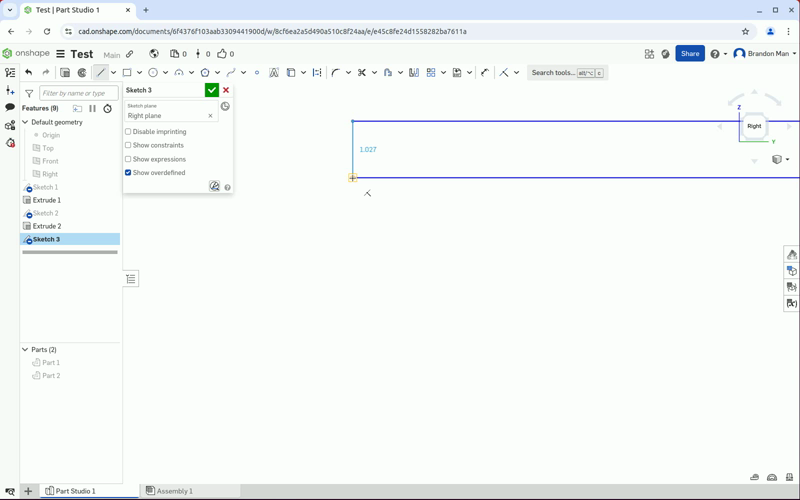
scroll(-6)
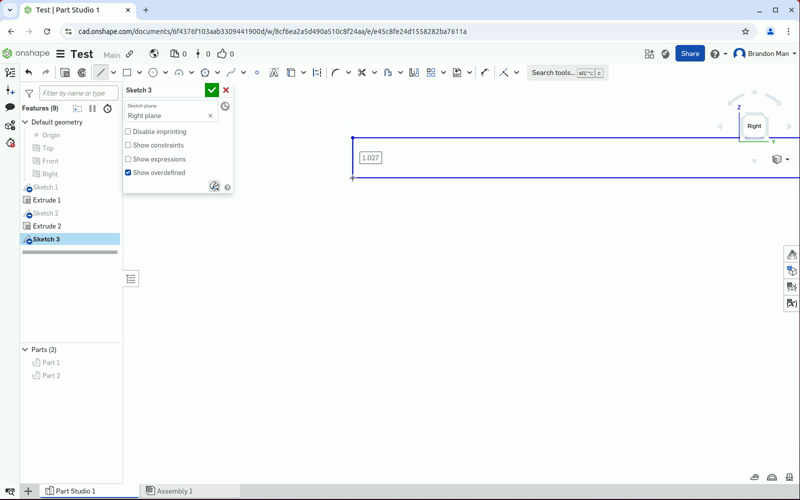
scroll(-6)
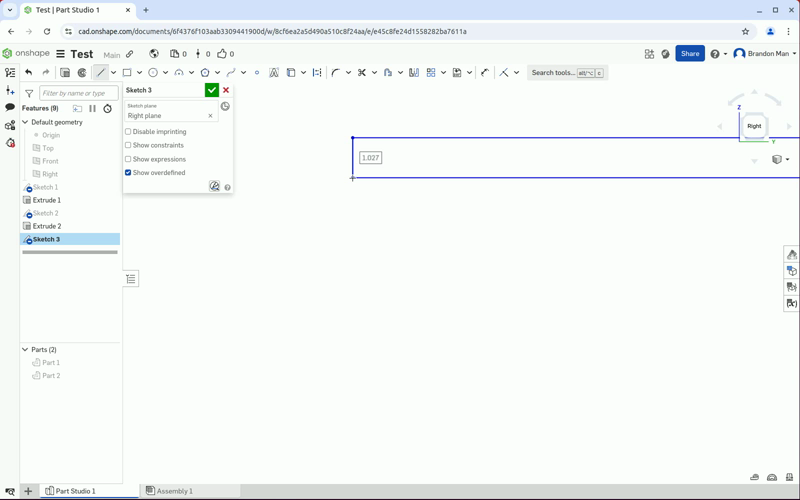
scroll(-6)
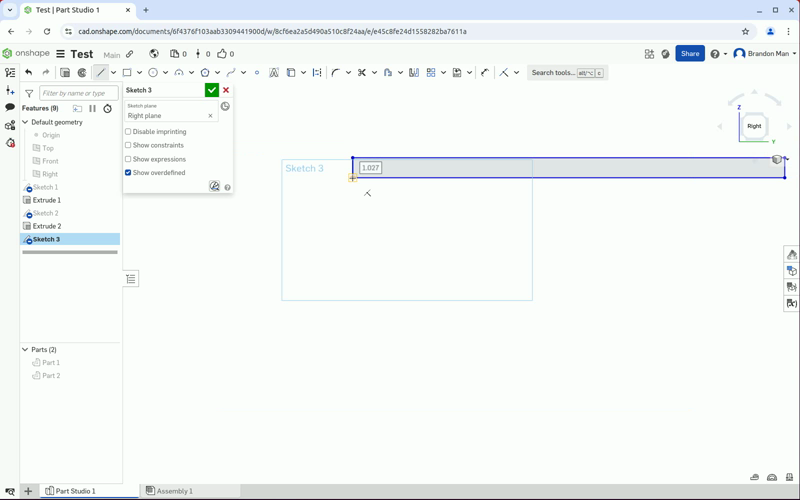
scroll(-6)
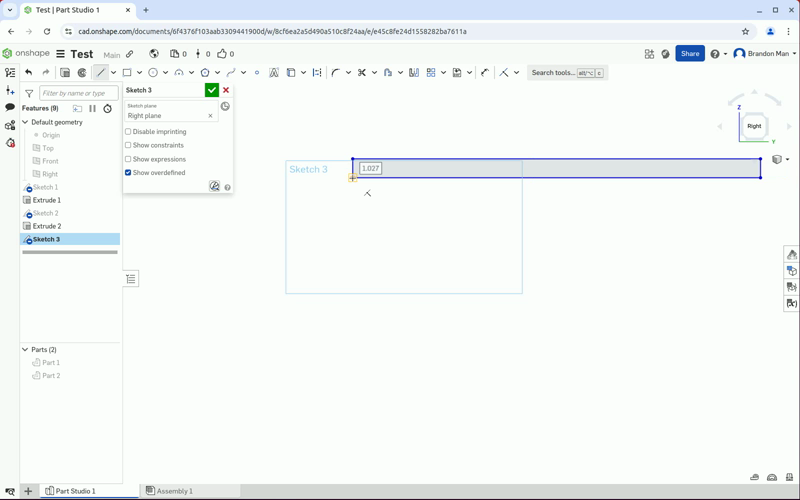
scroll(-6)
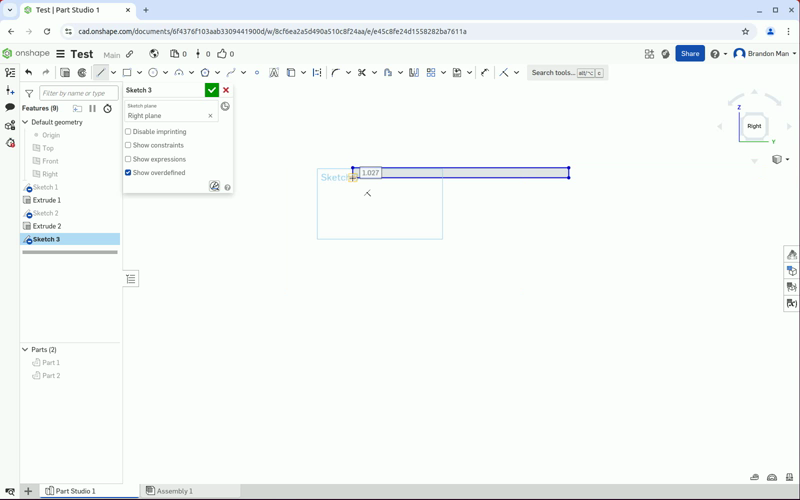
scroll(-6)
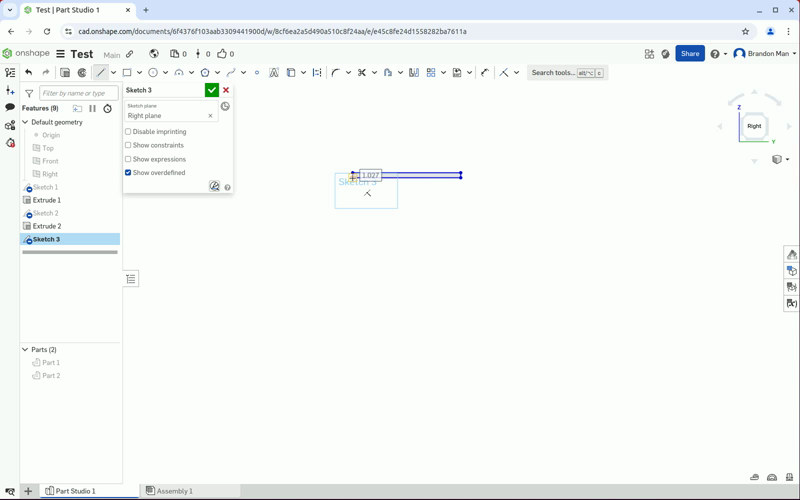
key(esc)
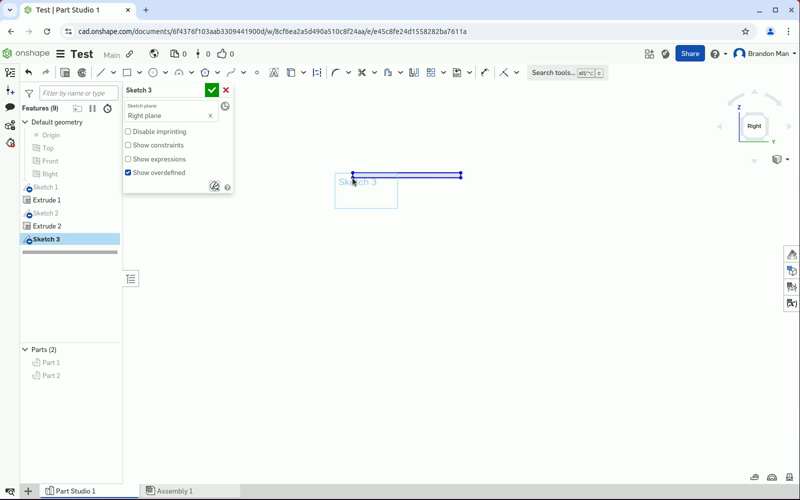
mouse_move(387, 177)
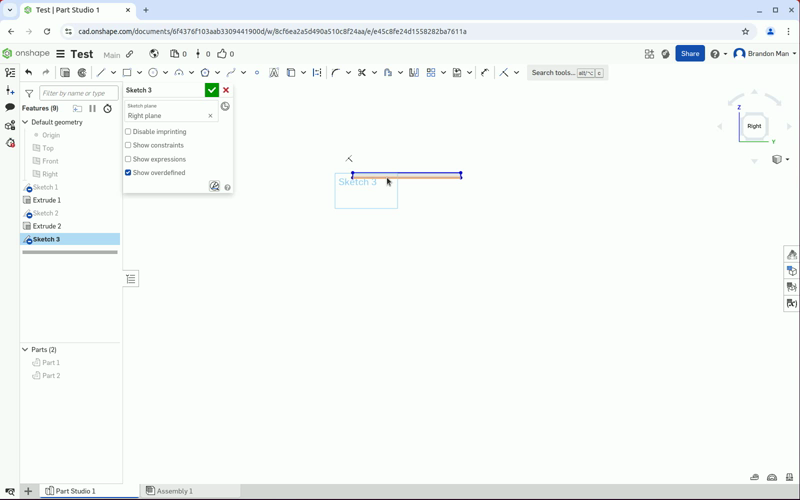
scroll(6)
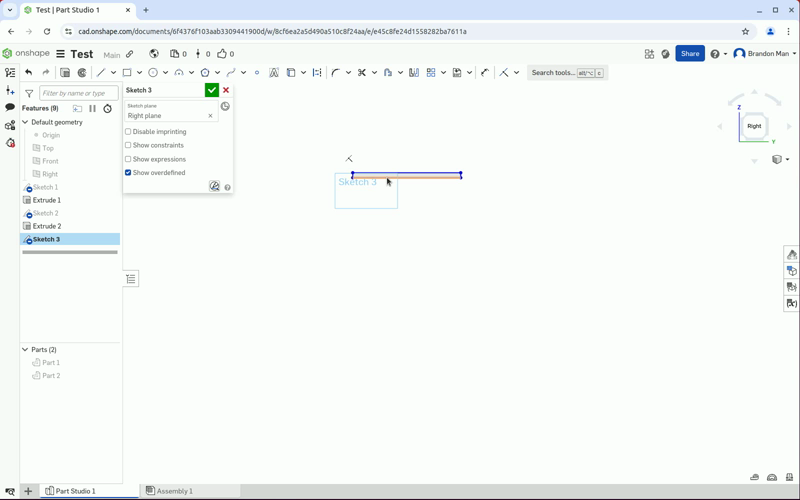
scroll(6)
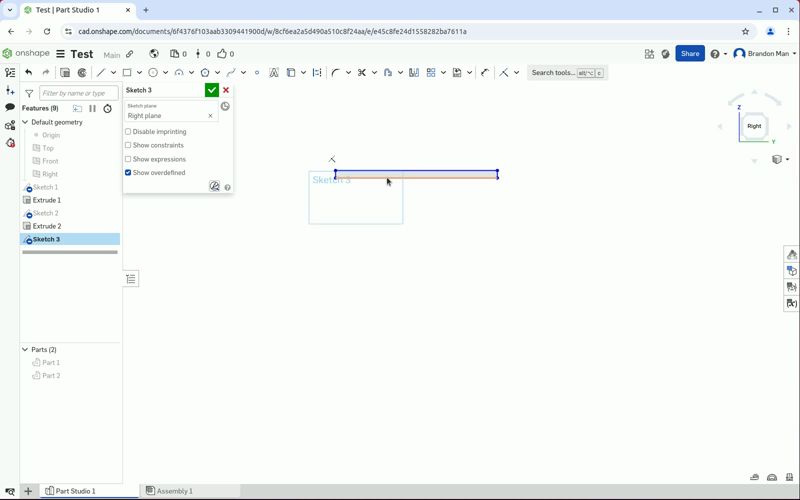
scroll(6)
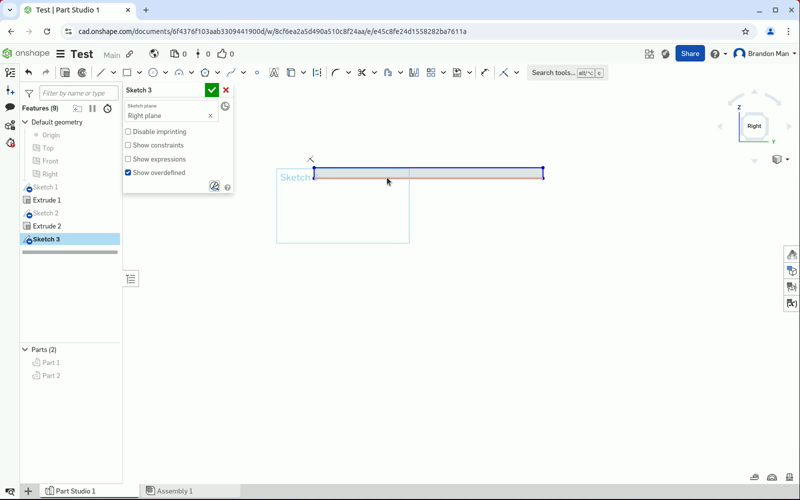
scroll(6)
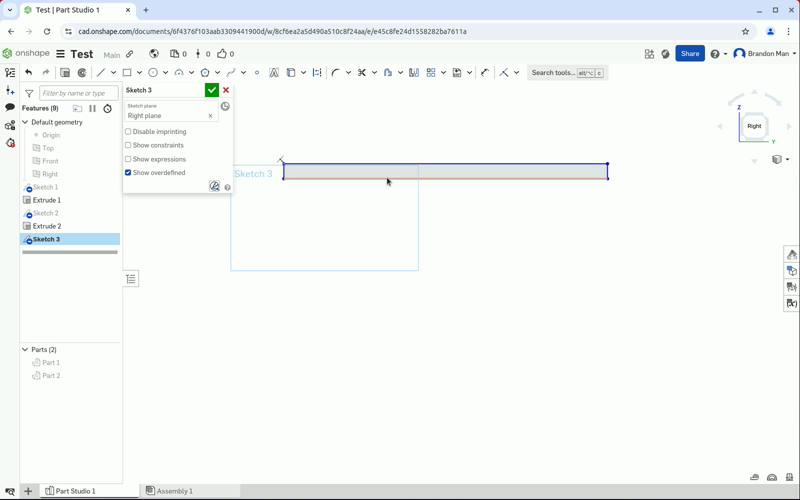
scroll(6)
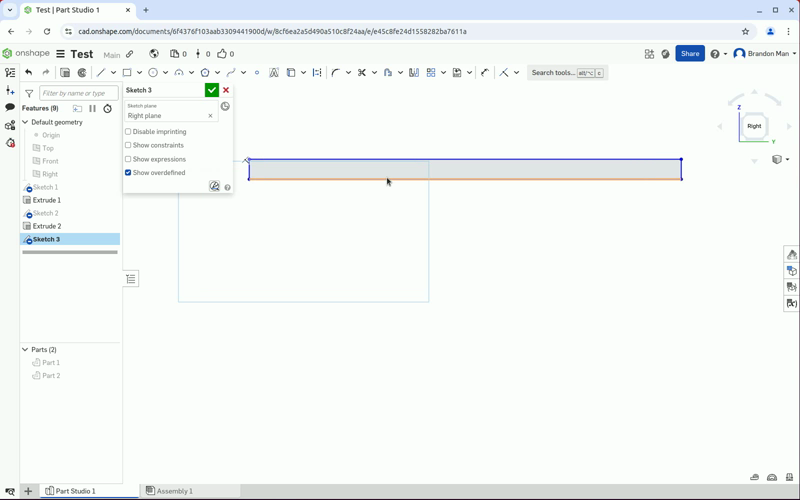
scroll(6)
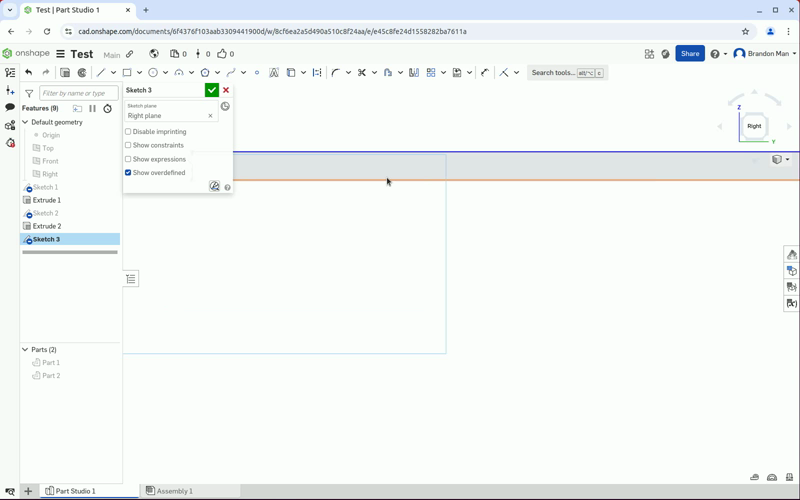
scroll(6)
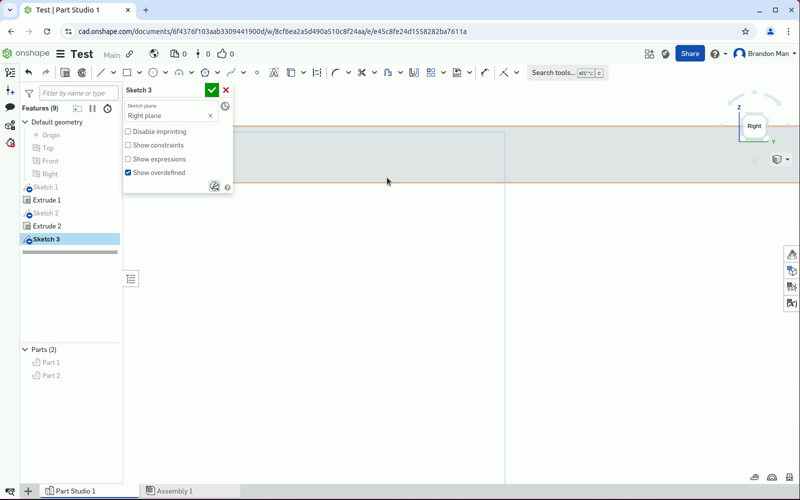
click(387, 177)
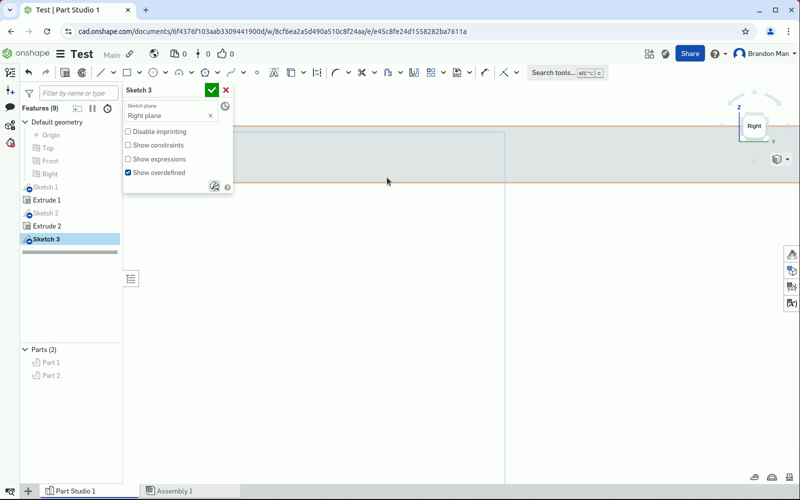
scroll(-6)
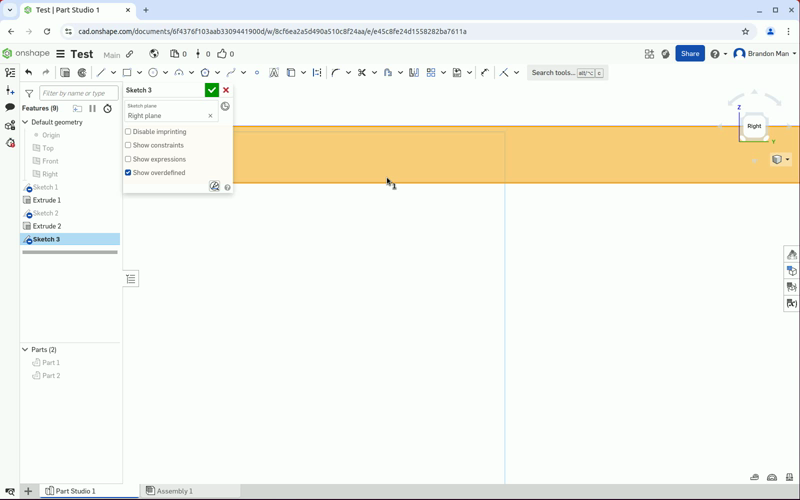
scroll(-6)
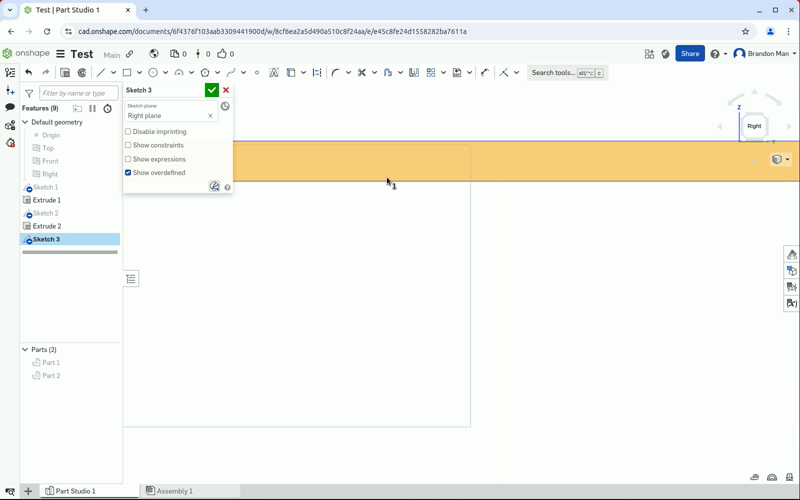
scroll(-6)
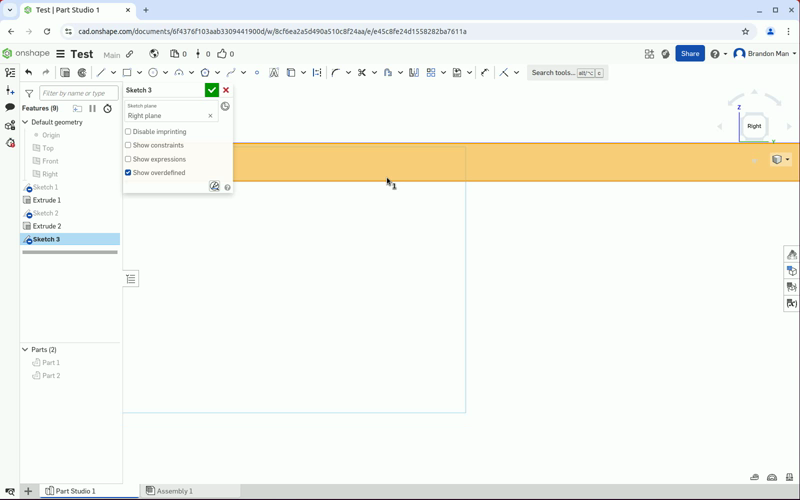
scroll(-6)
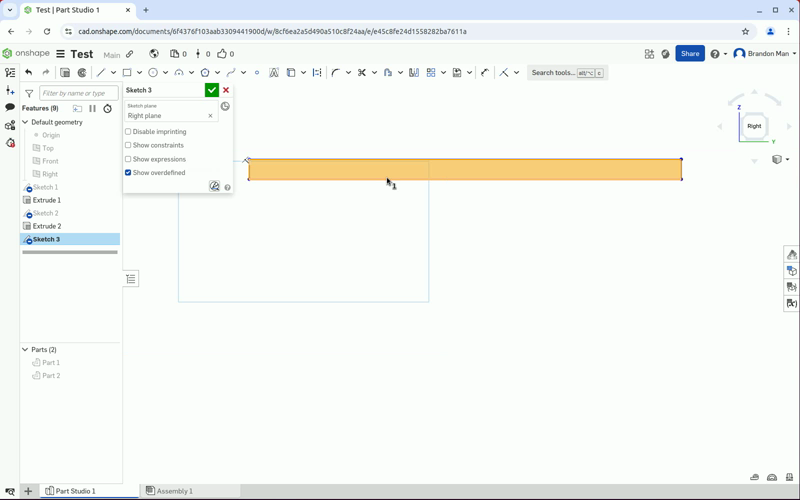
scroll(-6)
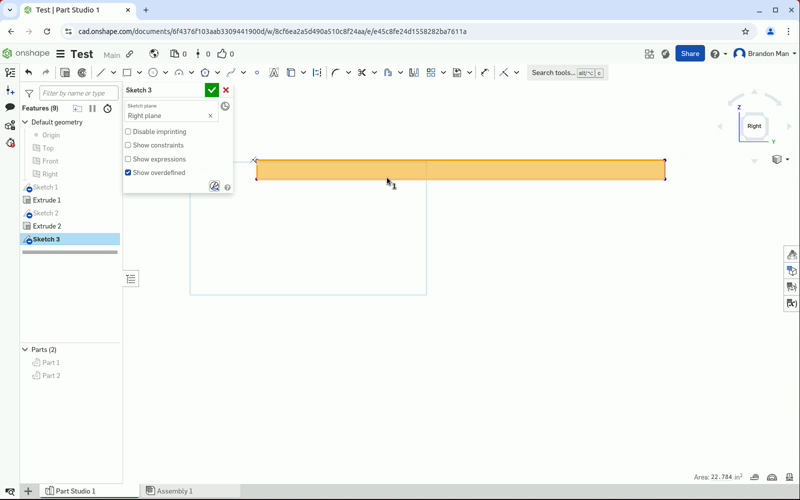
scroll(-6)
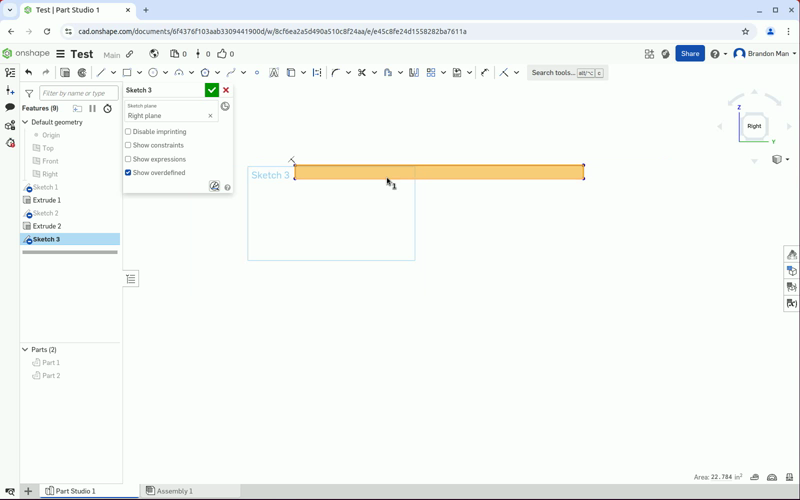
scroll(-6)
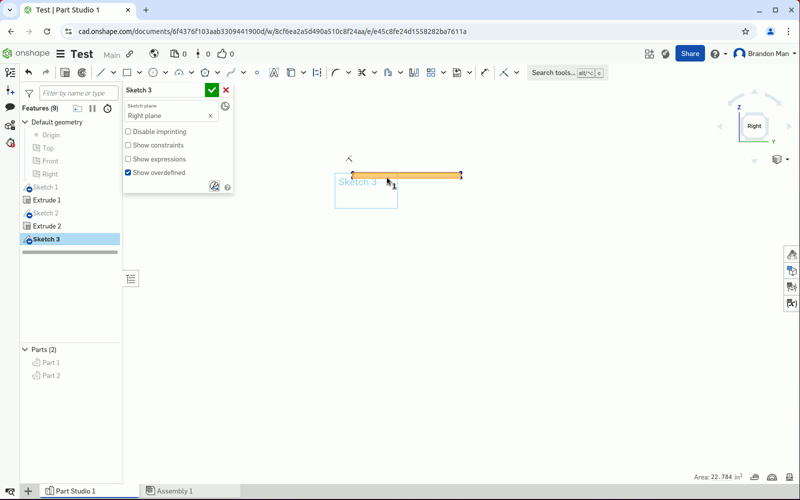
mouse_move(73, 352)
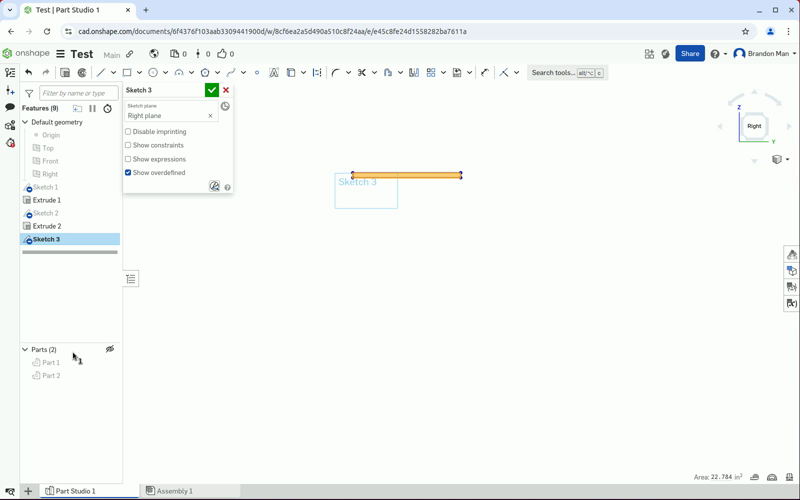
key(shift+y)
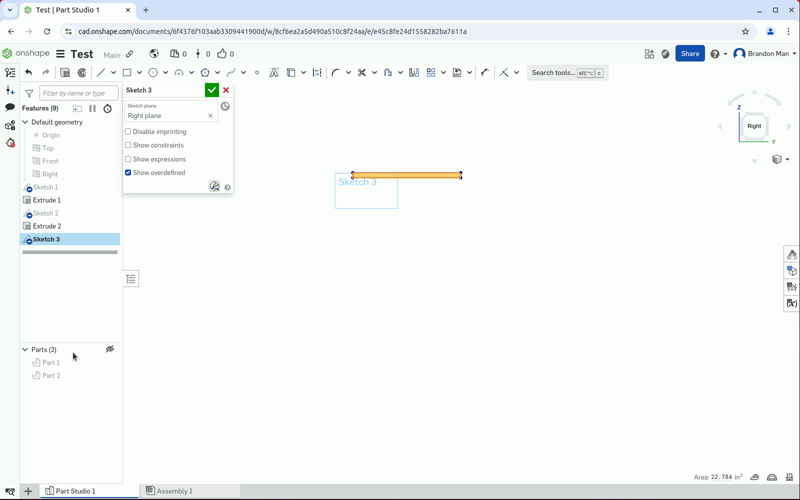
key(shift+e)
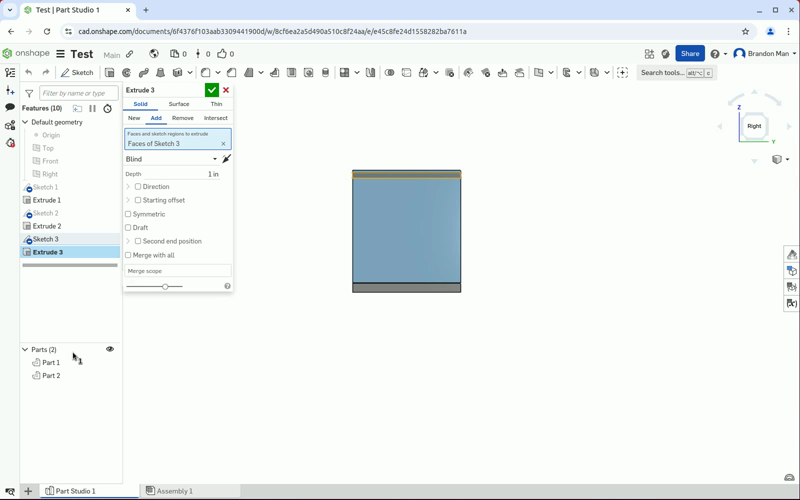
mouse_move(143, 106)
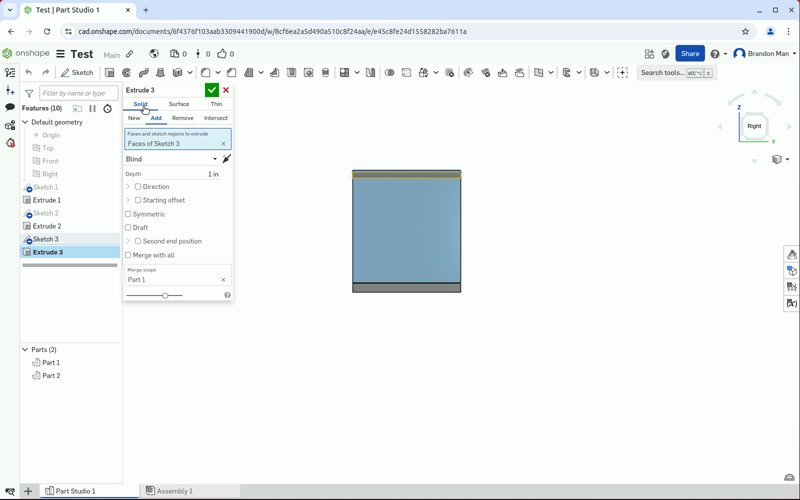
click(143, 106)
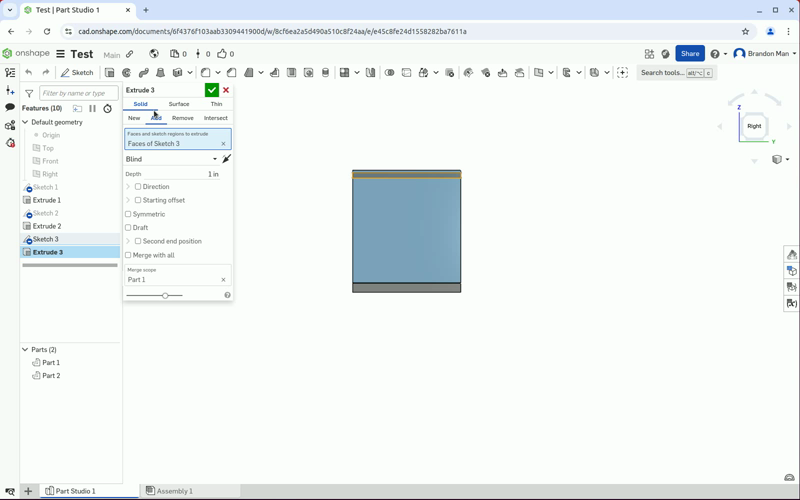
mouse_move(186, 120)
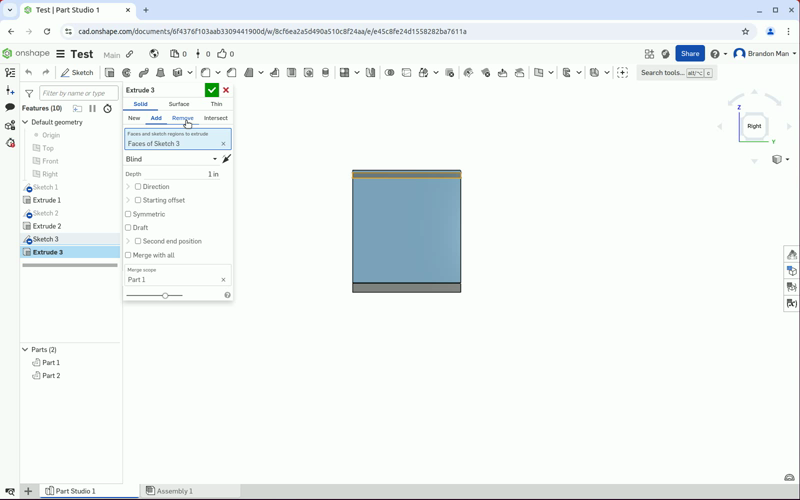
click(186, 120)
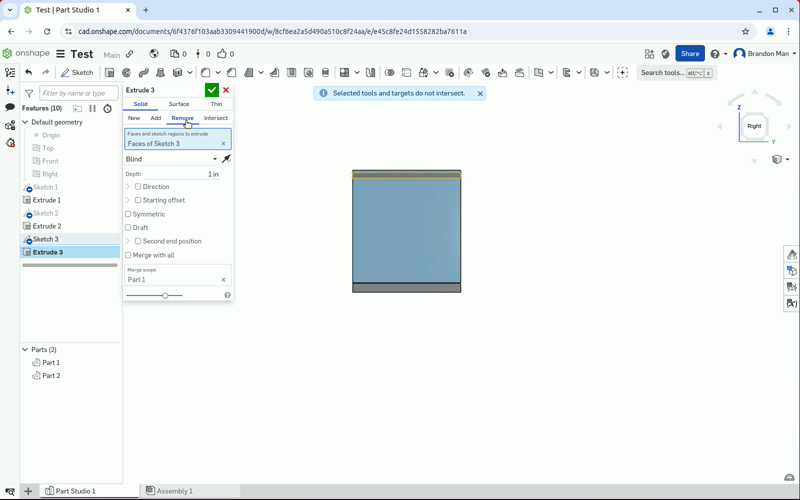
key(tab, 4)
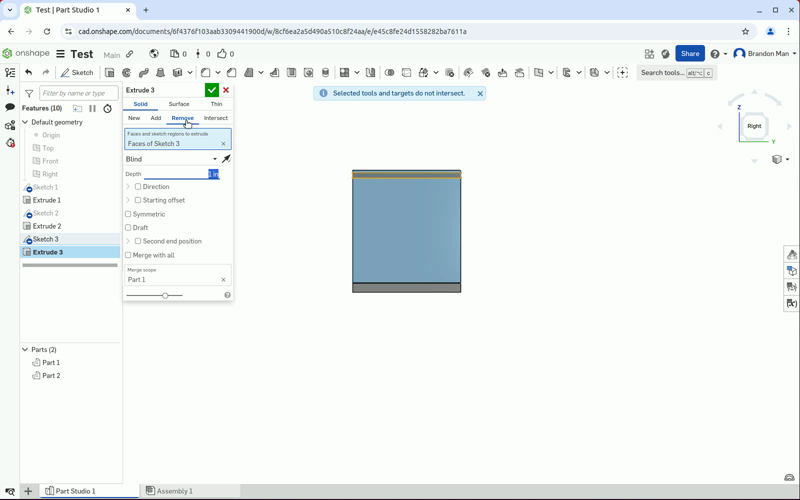
text(0.481)
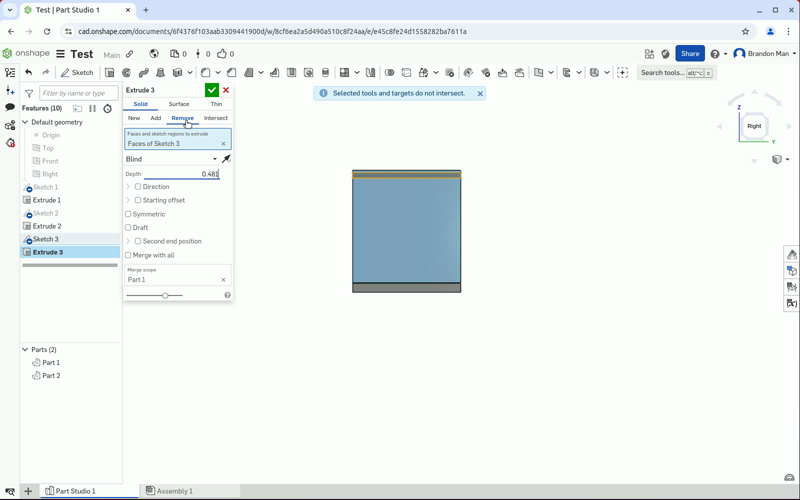
key(tab, 6)
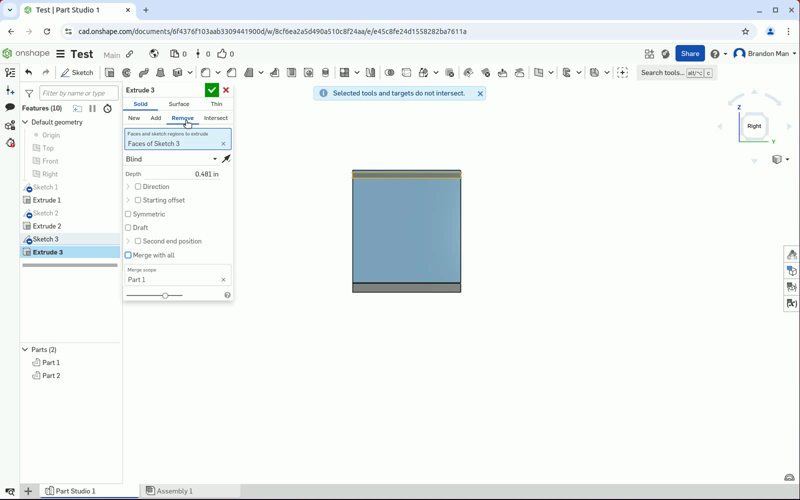
key(space)
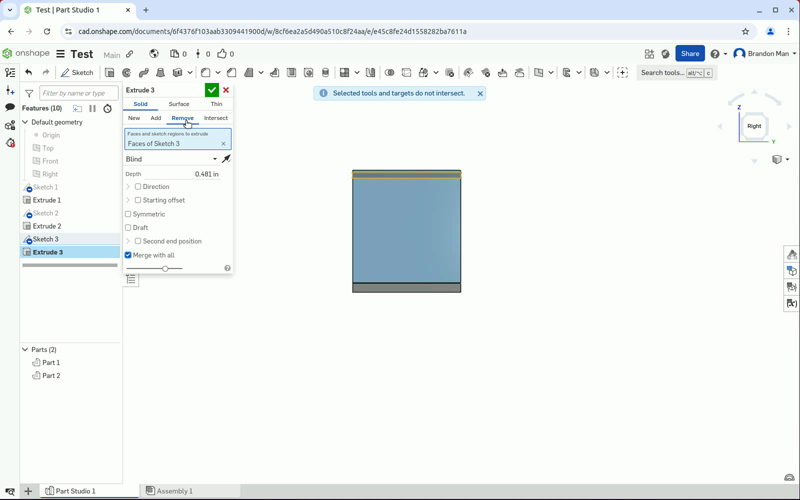
key(enter)
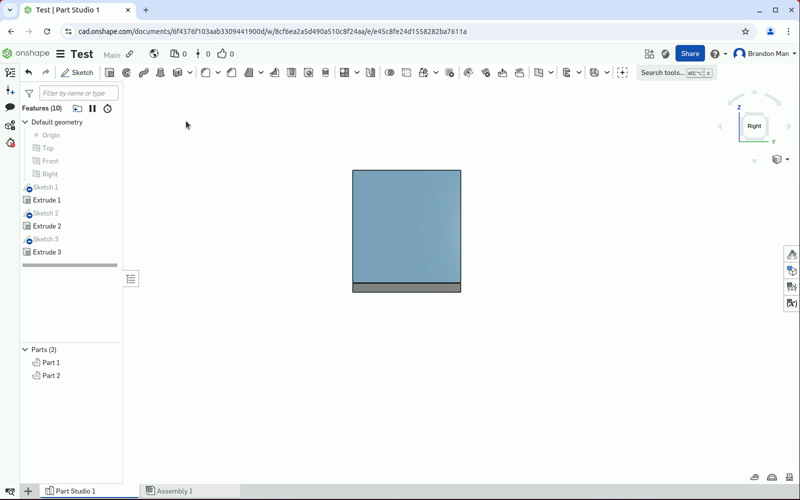
key(shift+h)
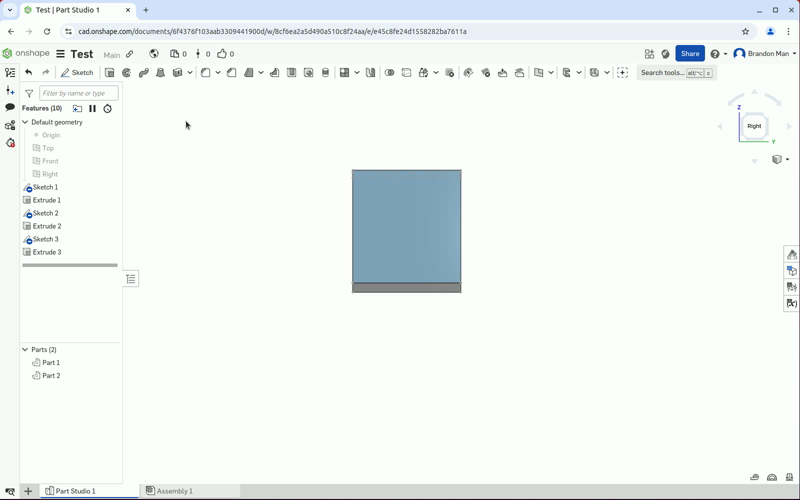
key(shift+h)
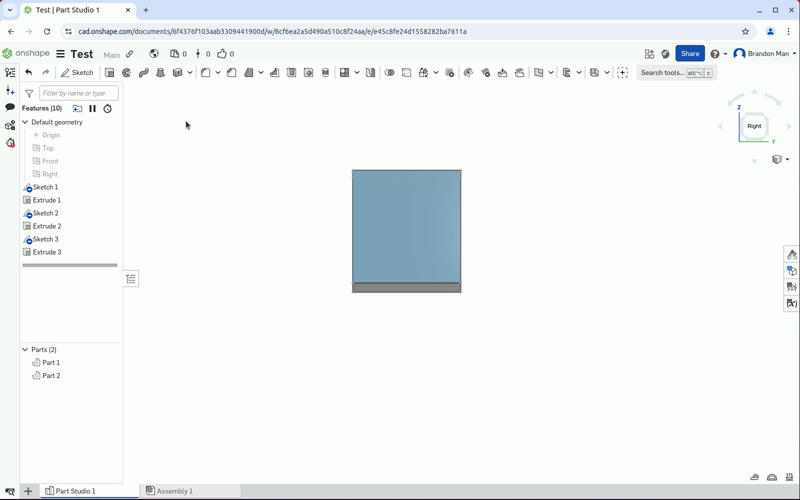
key(shift+7)
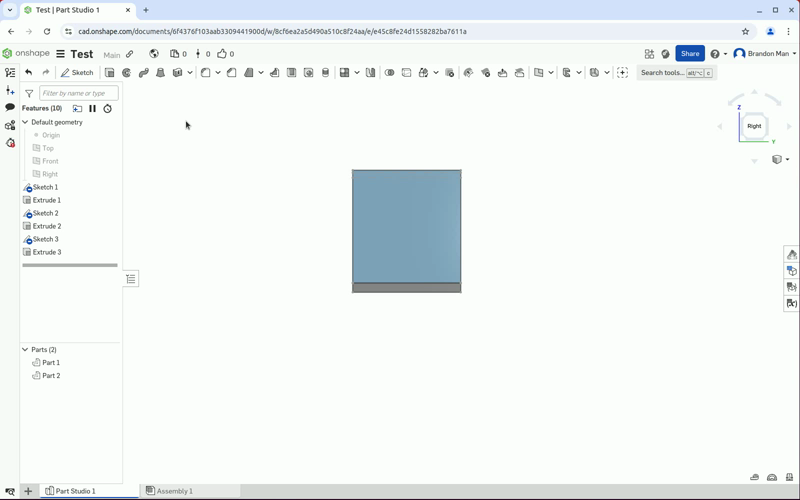
key(right, 2)
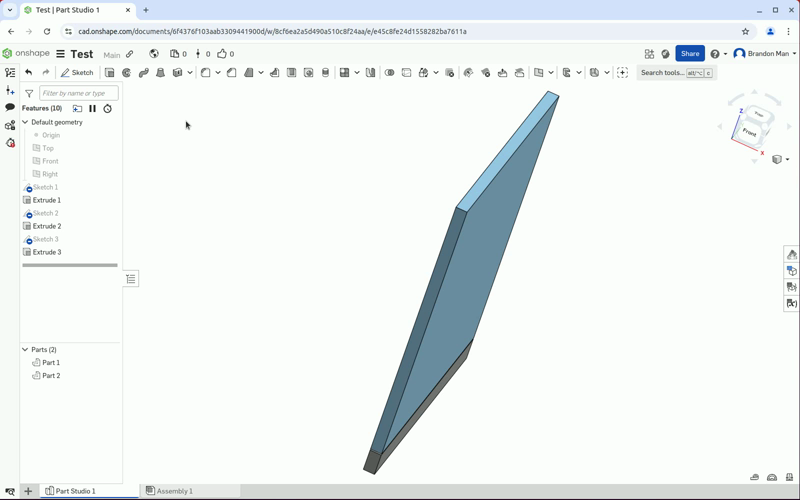
key(down, 2)
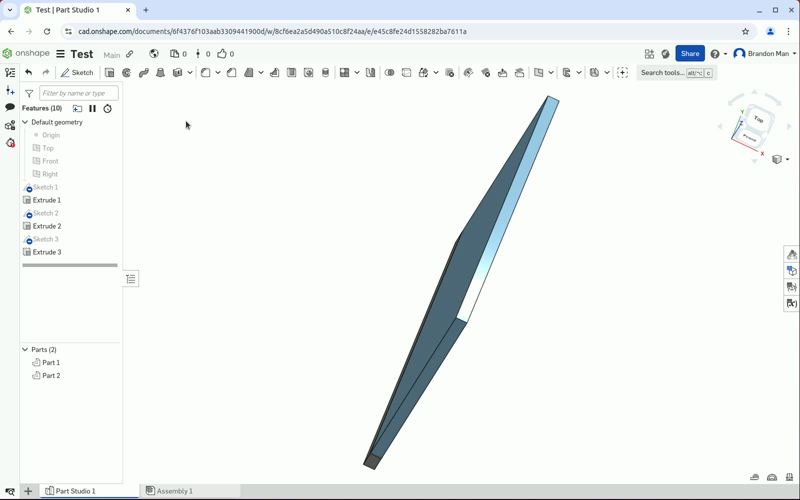
key(up, 2)
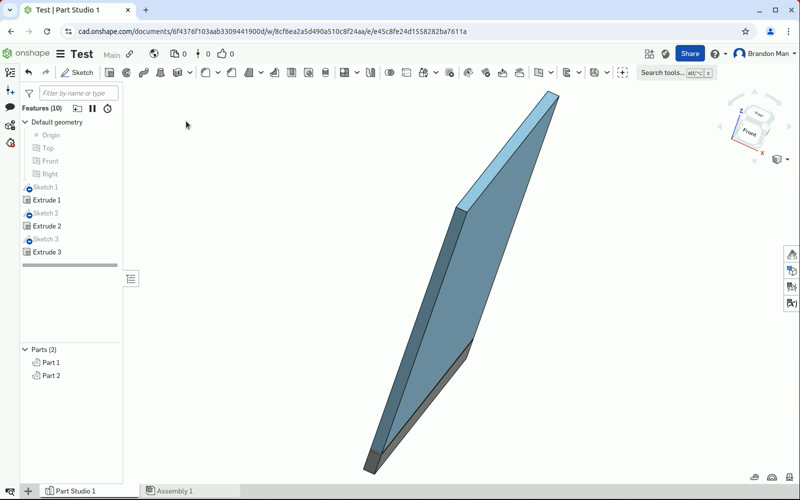
key(left, 2)
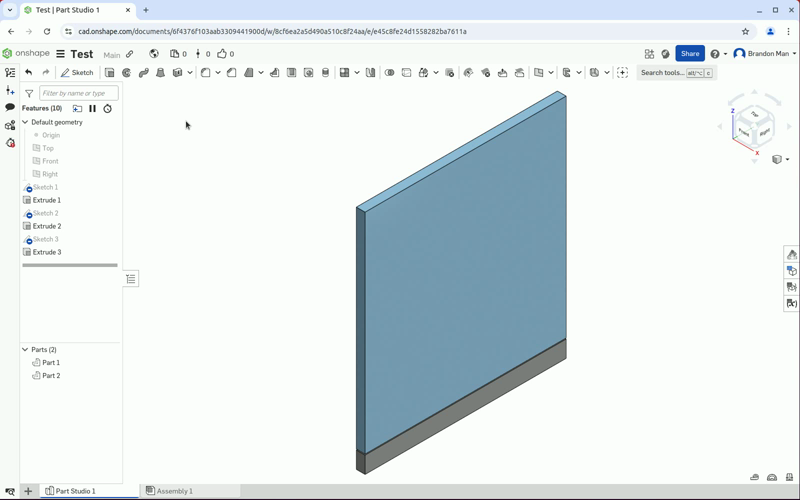
mouse_move(73, 189)
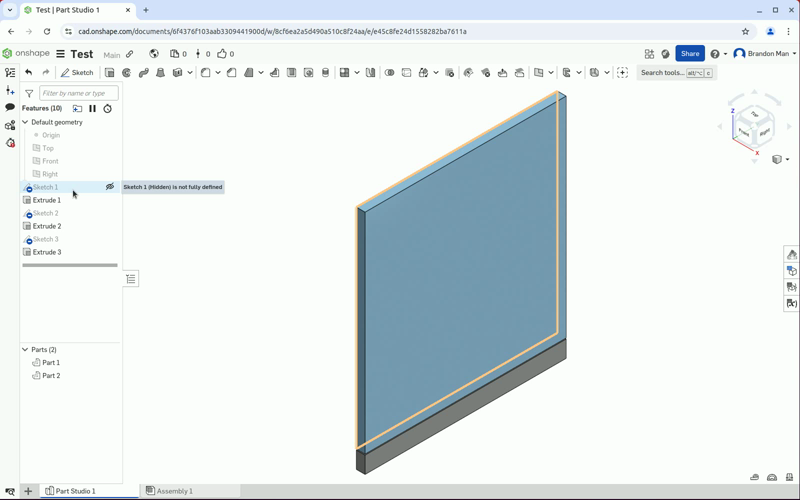
click(73, 189)